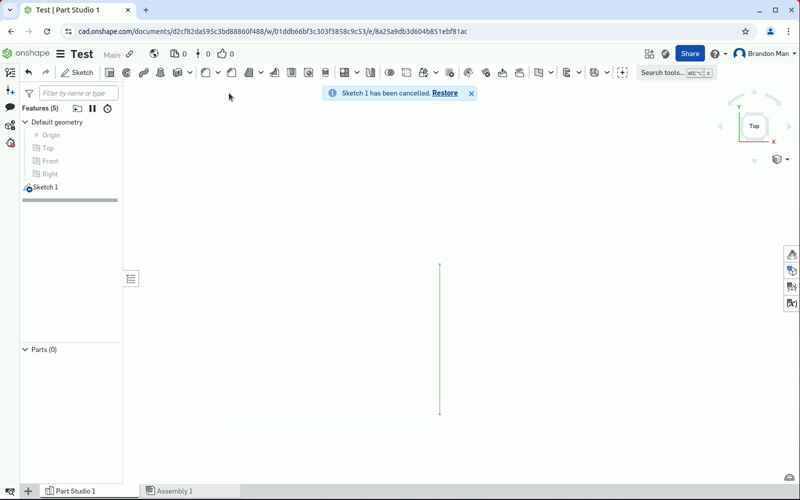
key(shift+h)
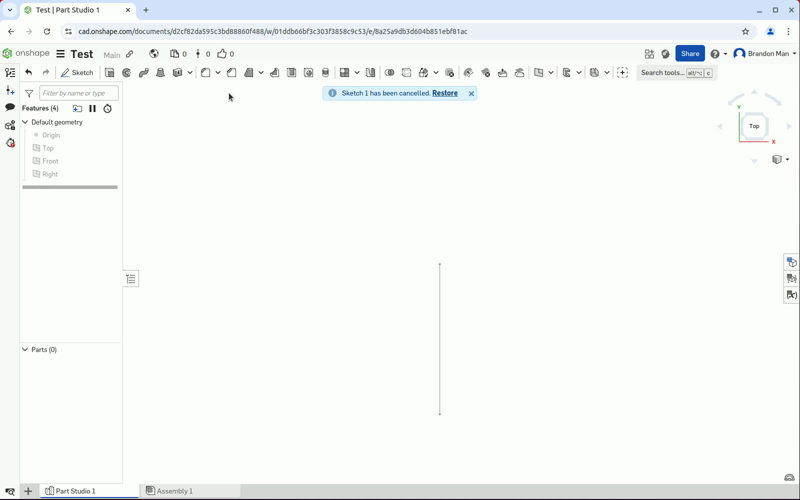
key(shift+s)
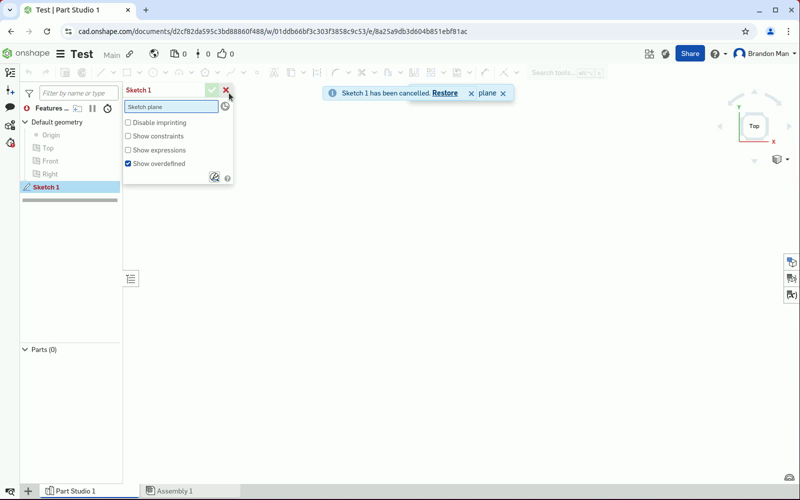
mouse_move(73, 150)
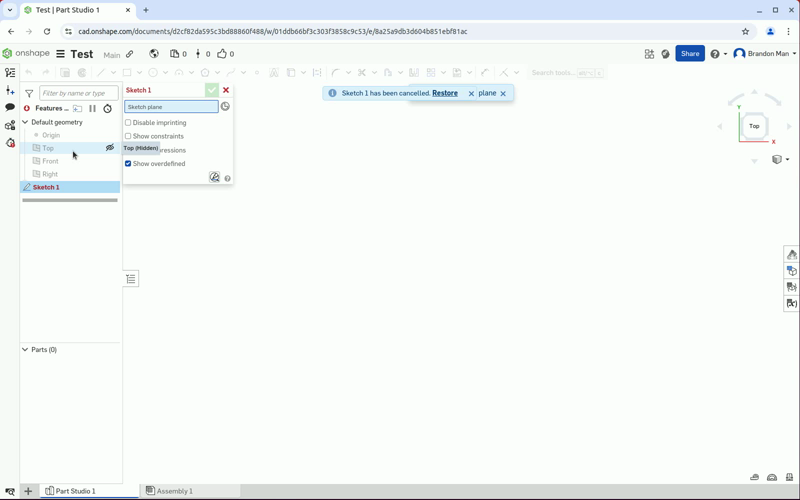
click(73, 150)
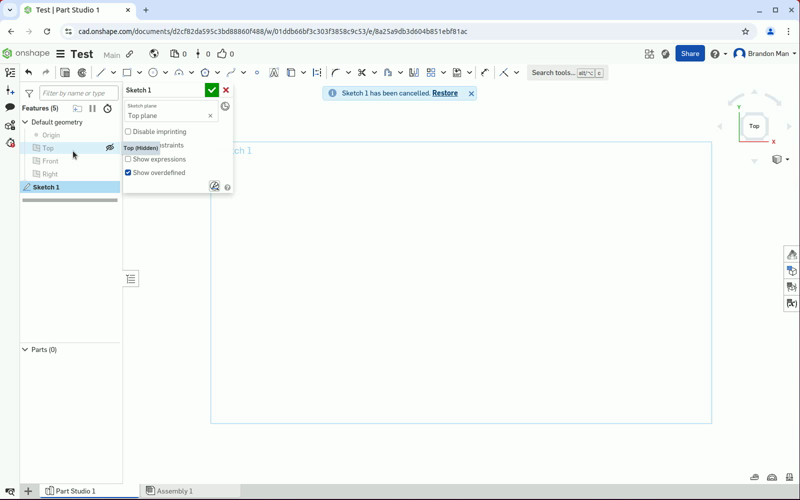
mouse_move(73, 352)
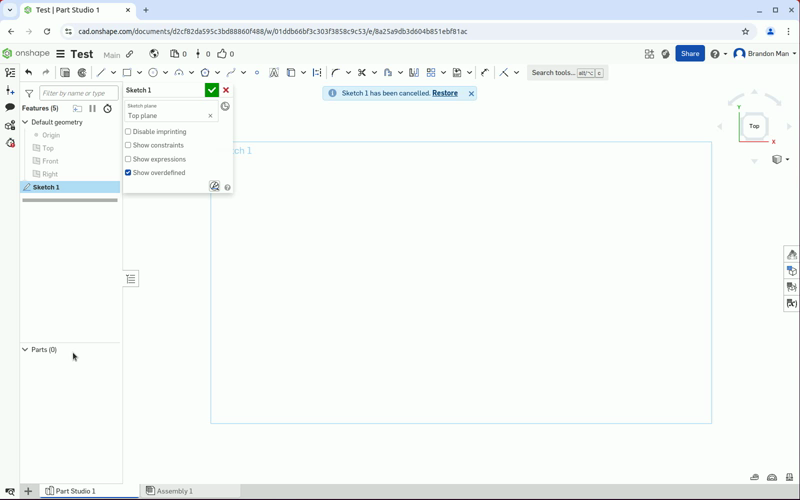
key(y)
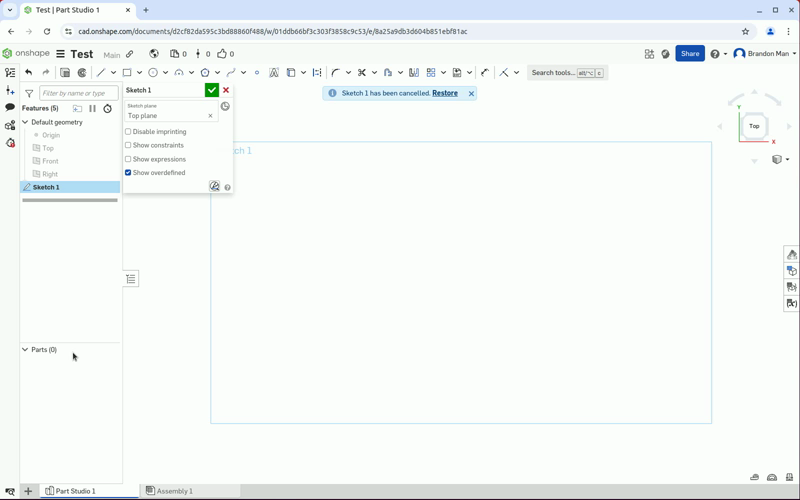
key(l)
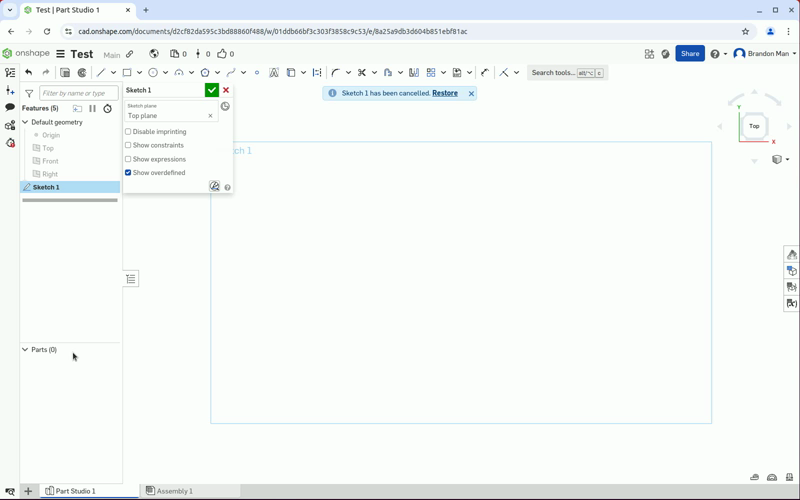
key_down(shift)
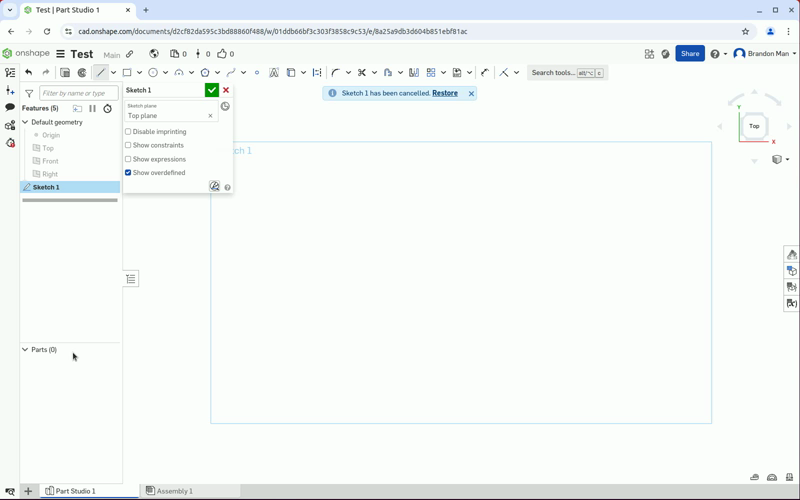
mouse_move(460, 282)
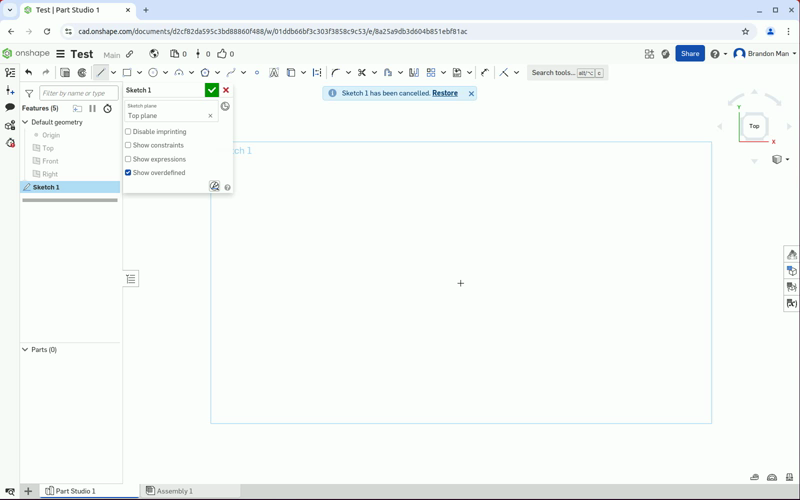
click(460, 282)
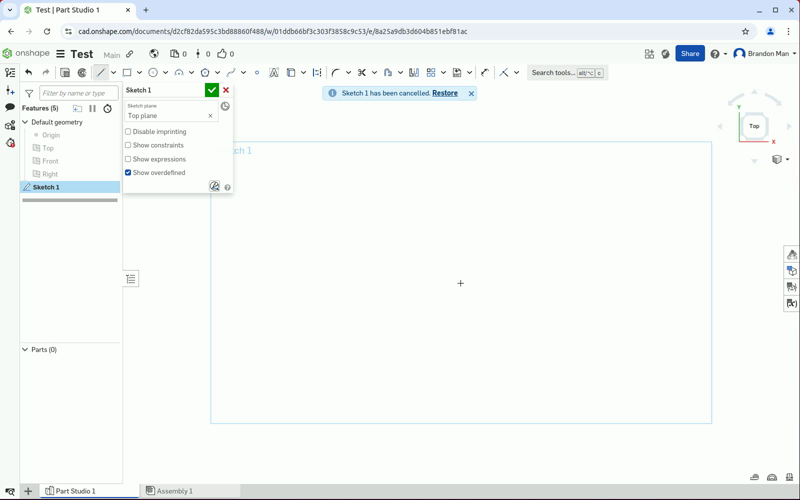
key_up(shift)
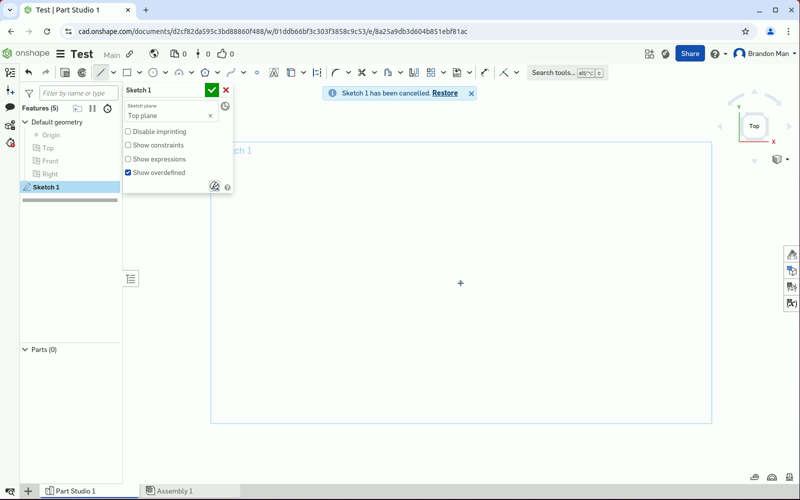
key_down(shift)
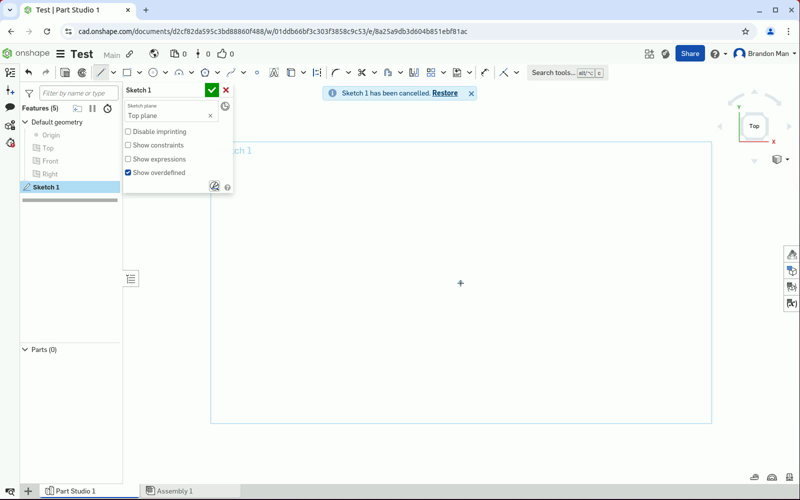
mouse_move(490, 282)
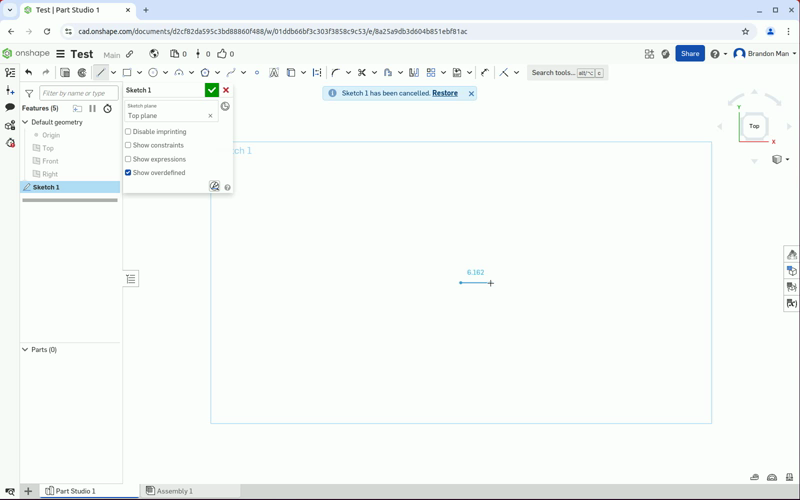
mouse_move(517, 282)
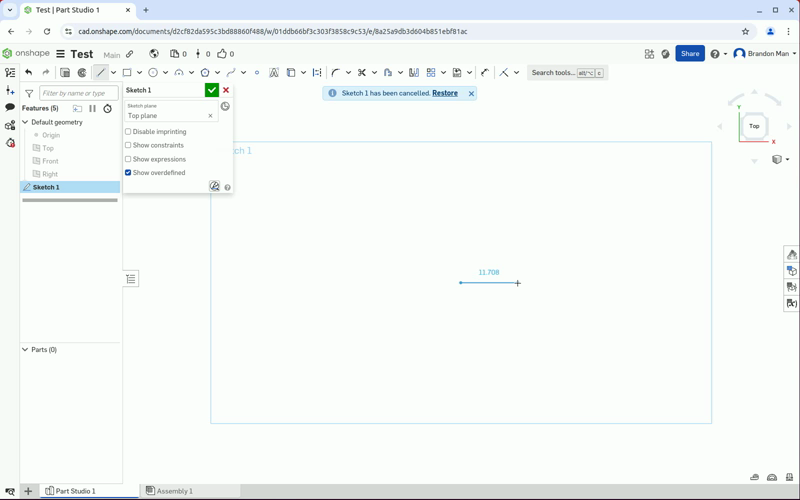
click(517, 282)
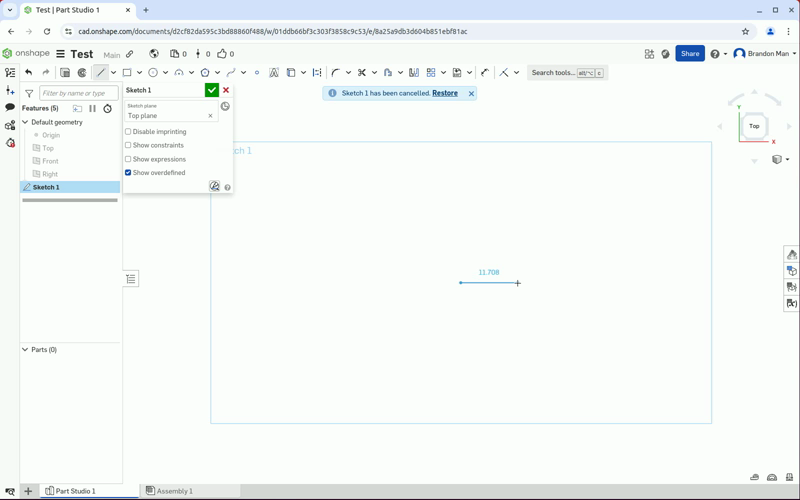
key_up(shift)
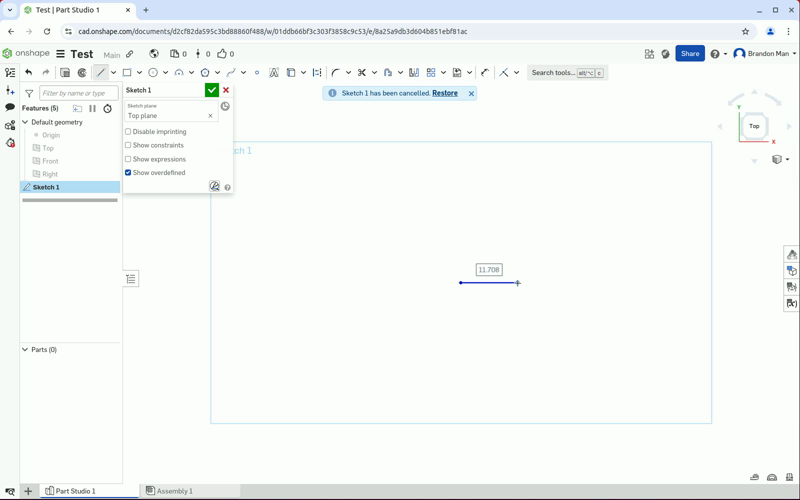
key_down(shift)
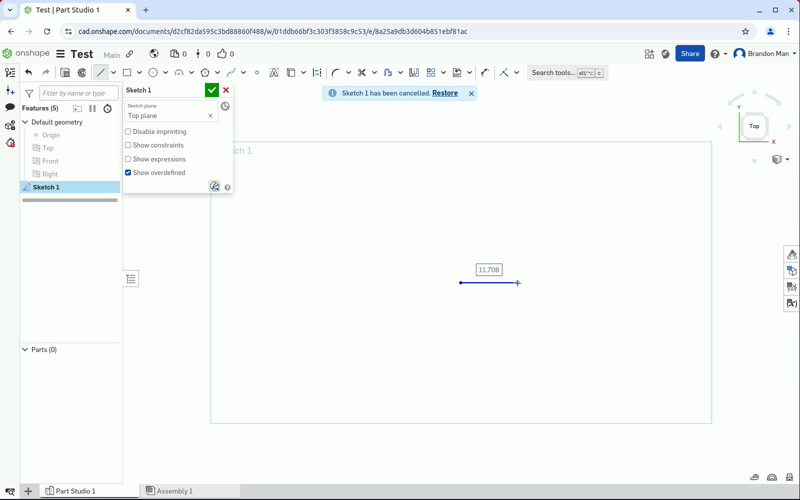
mouse_move(547, 282)
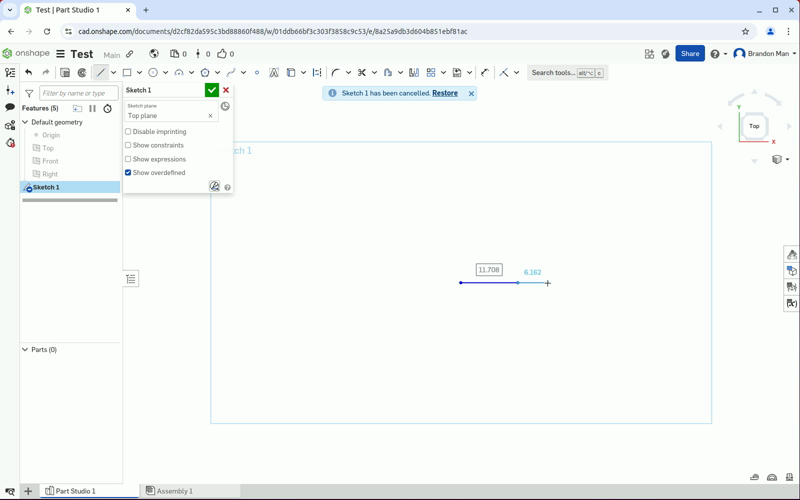
mouse_move(517, 281)
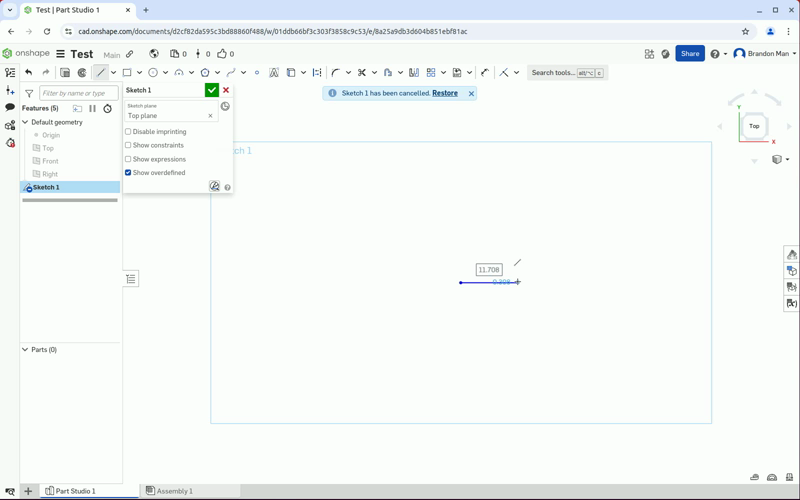
scroll(6)
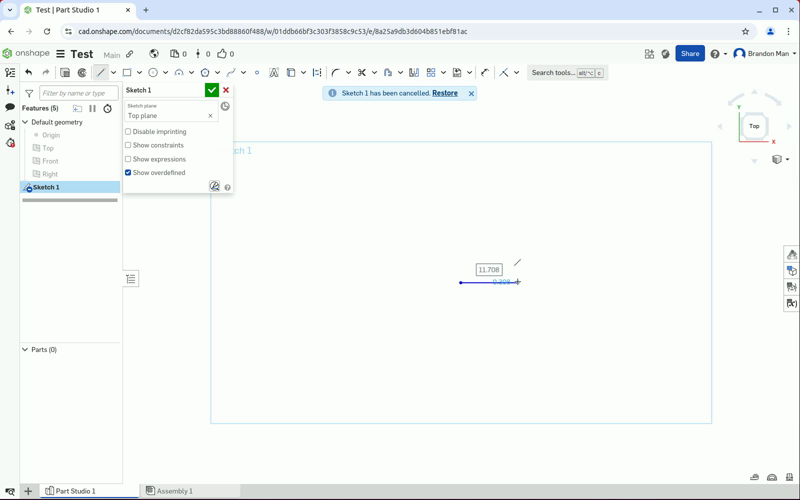
scroll(6)
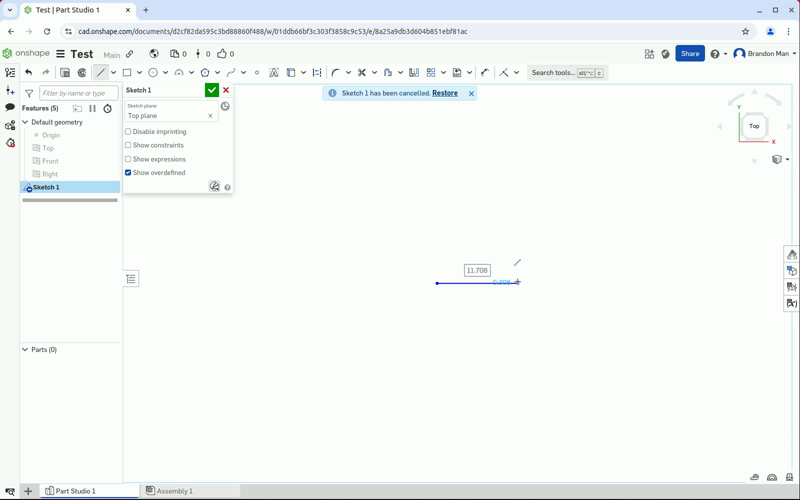
scroll(6)
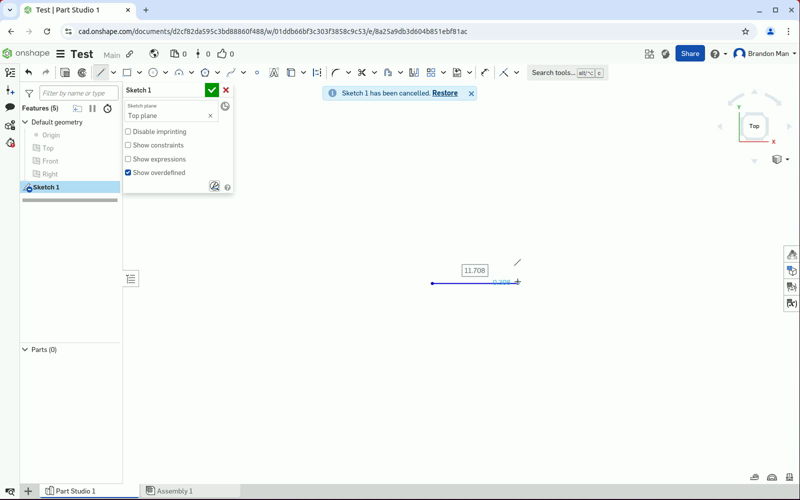
scroll(6)
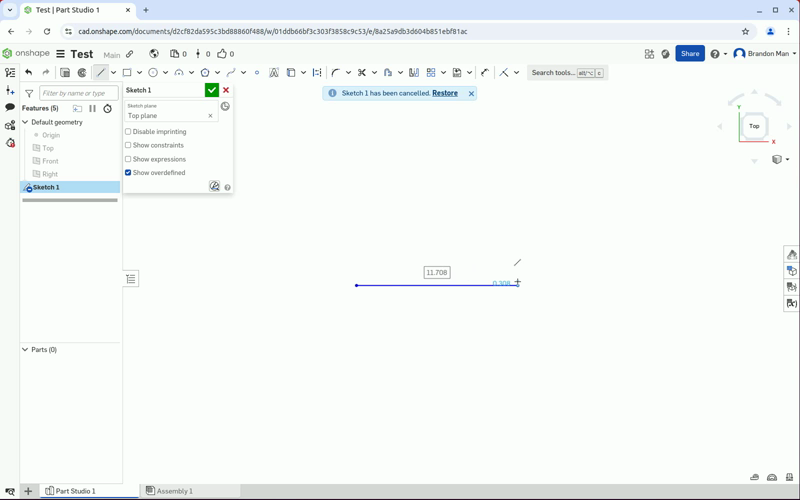
scroll(6)
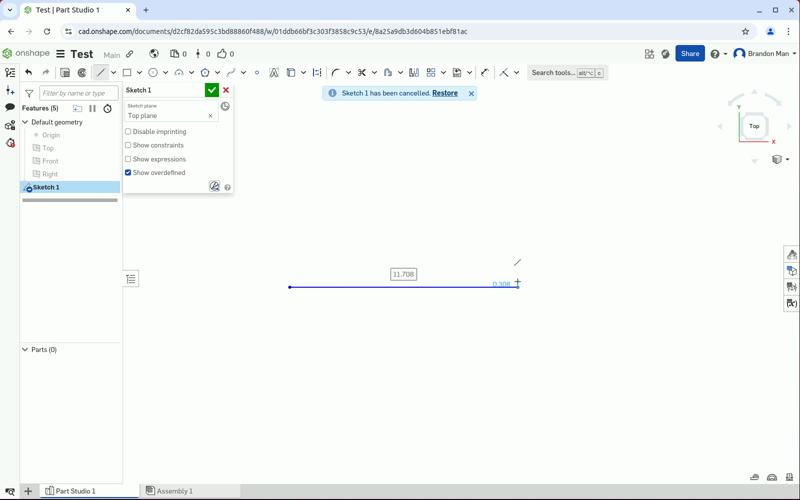
scroll(6)
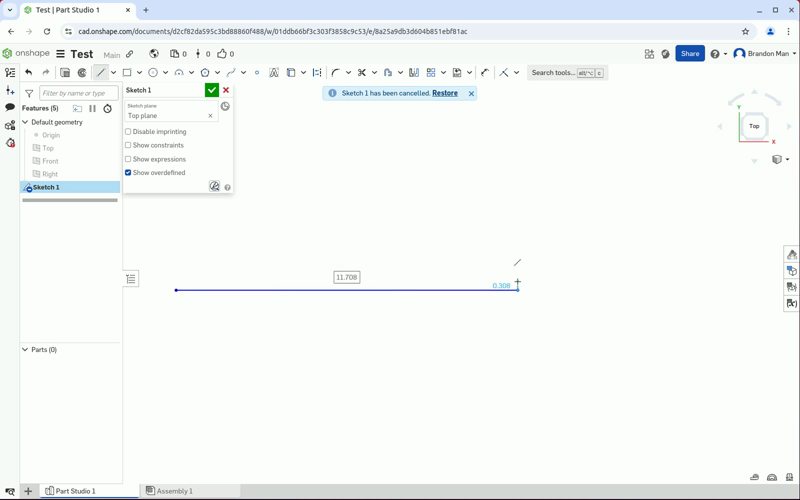
scroll(6)
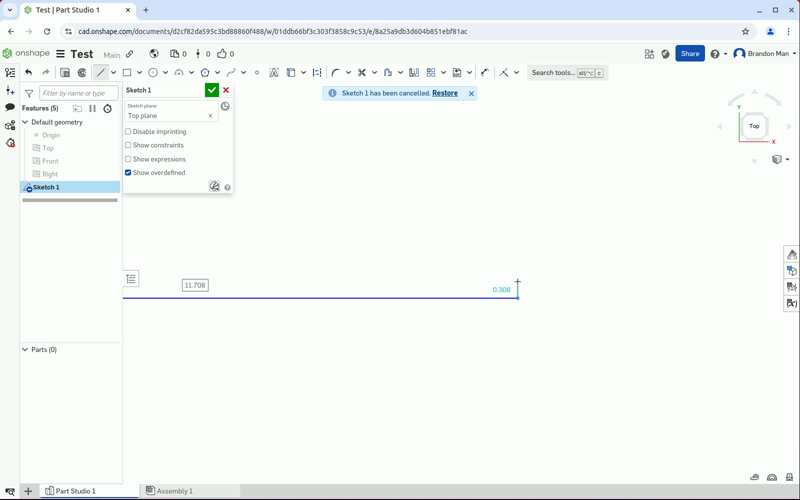
click(517, 281)
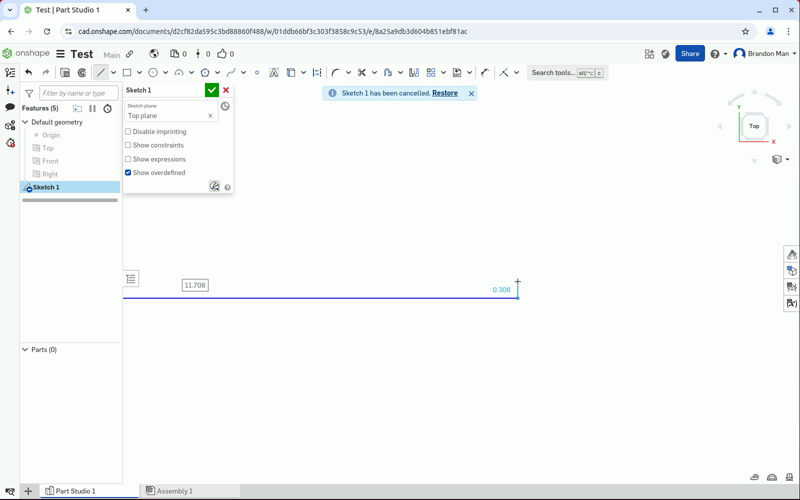
scroll(-6)
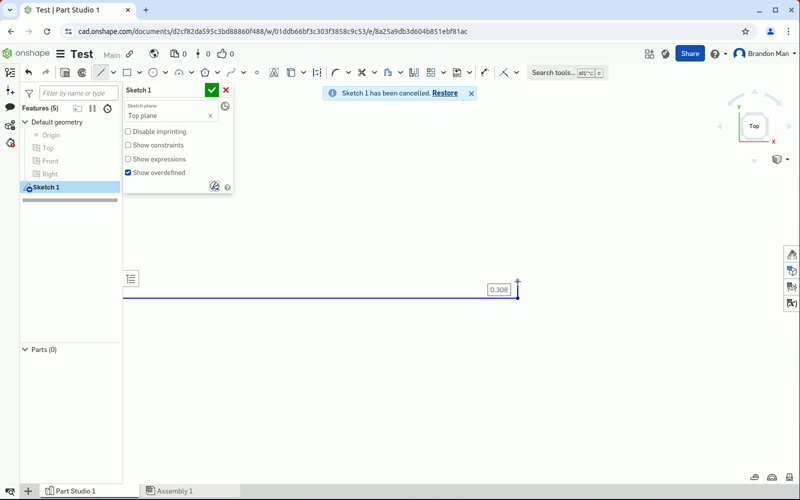
scroll(-6)
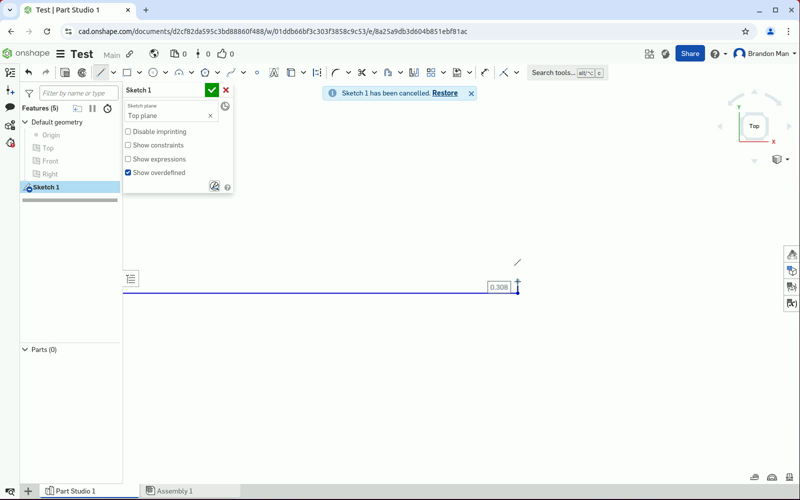
scroll(-6)
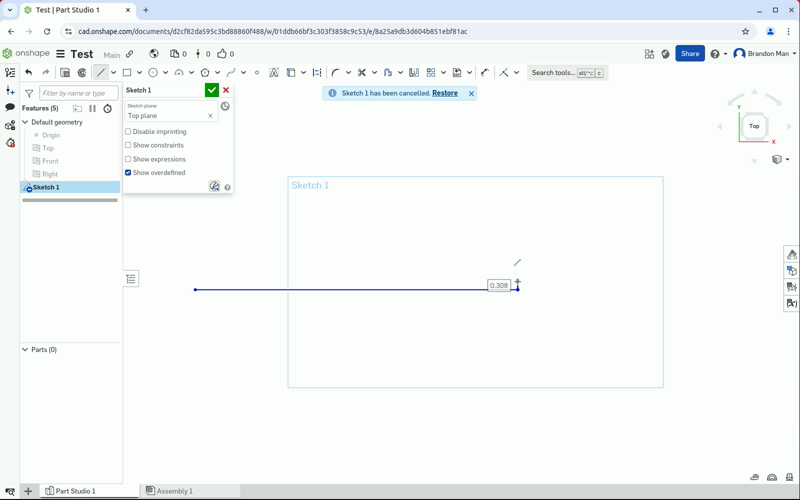
scroll(-6)
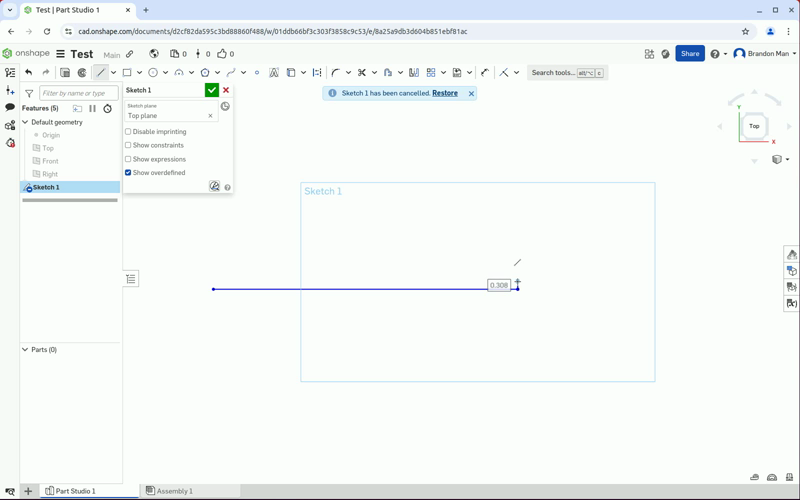
scroll(-6)
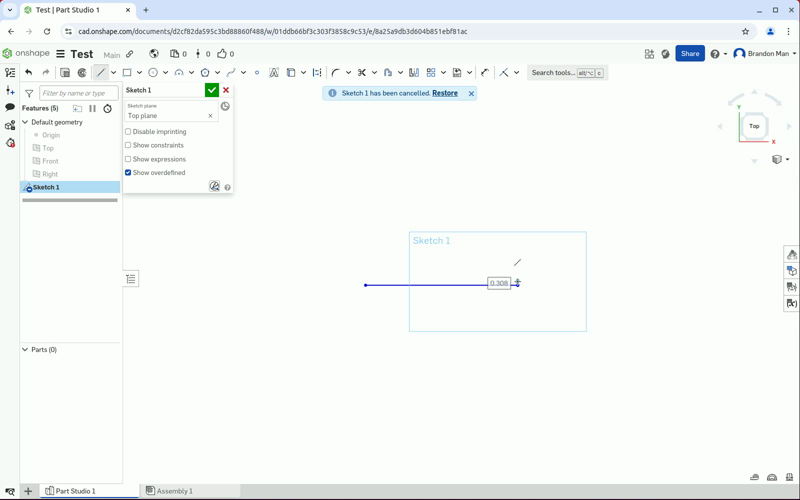
scroll(-6)
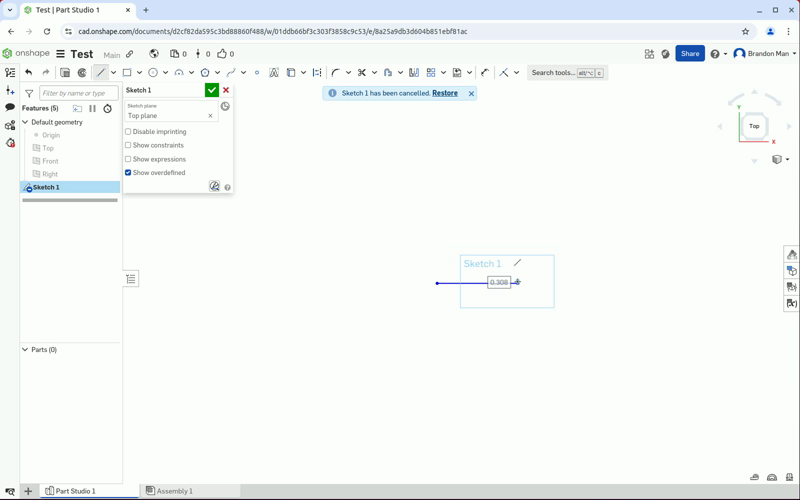
scroll(-6)
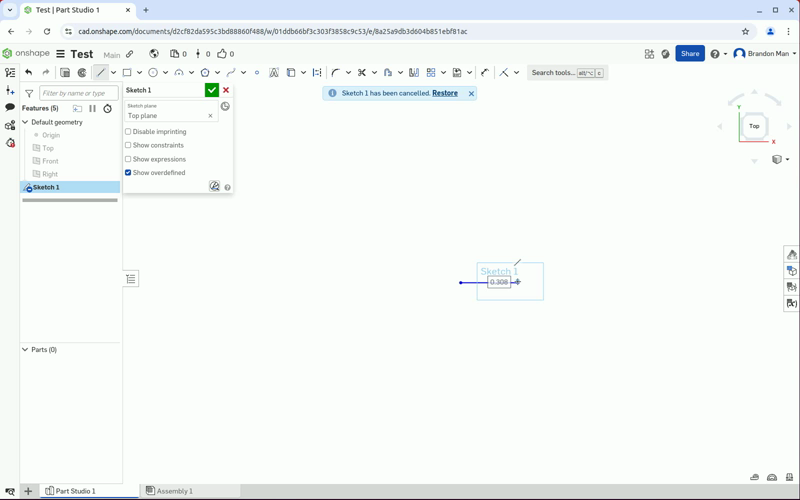
key_up(shift)
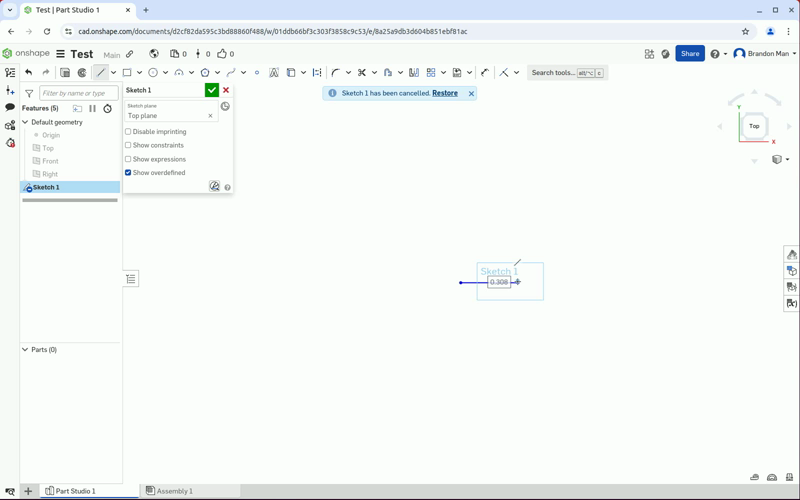
key_down(shift)
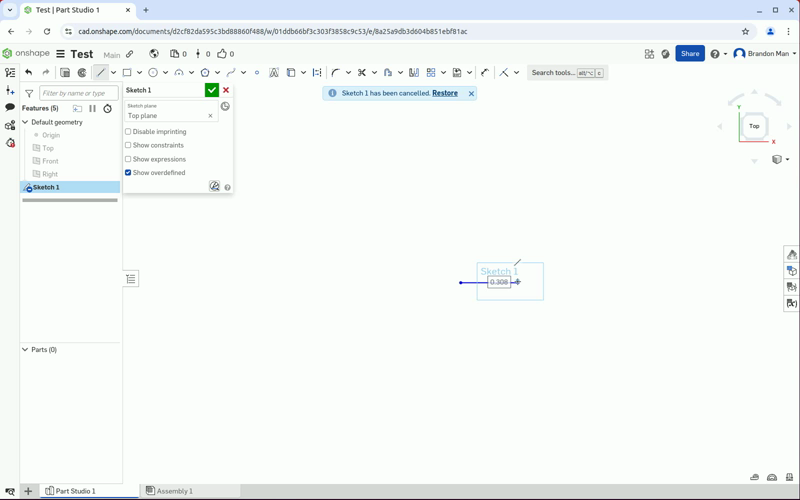
mouse_move(547, 281)
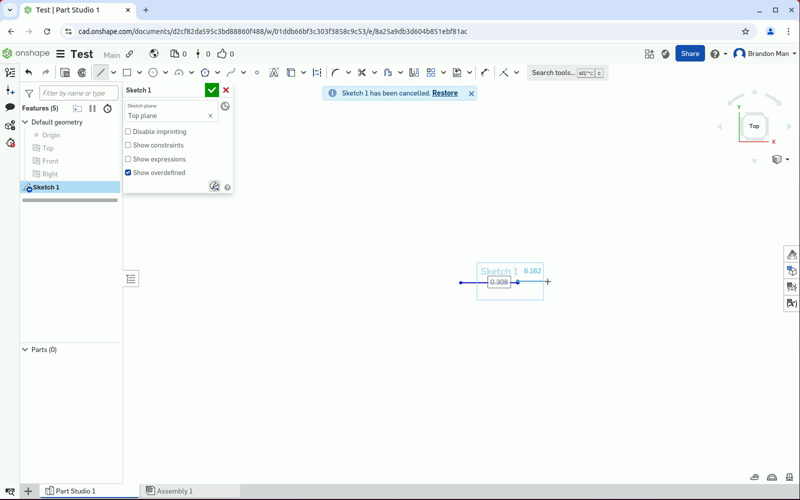
mouse_move(460, 281)
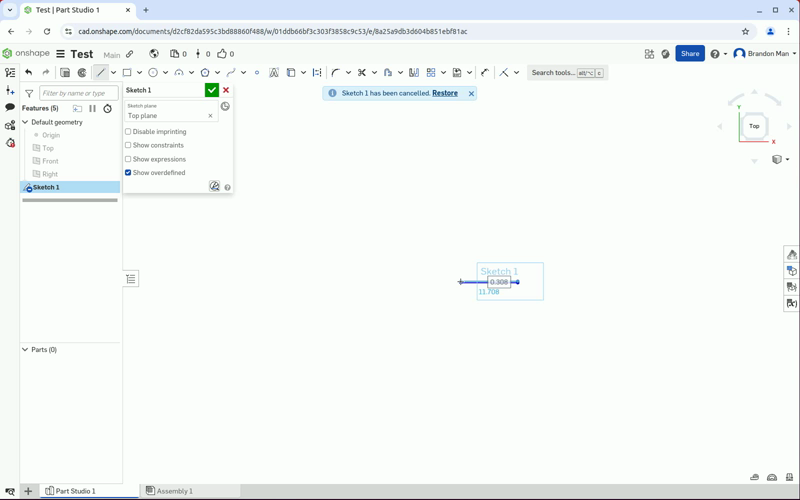
scroll(6)
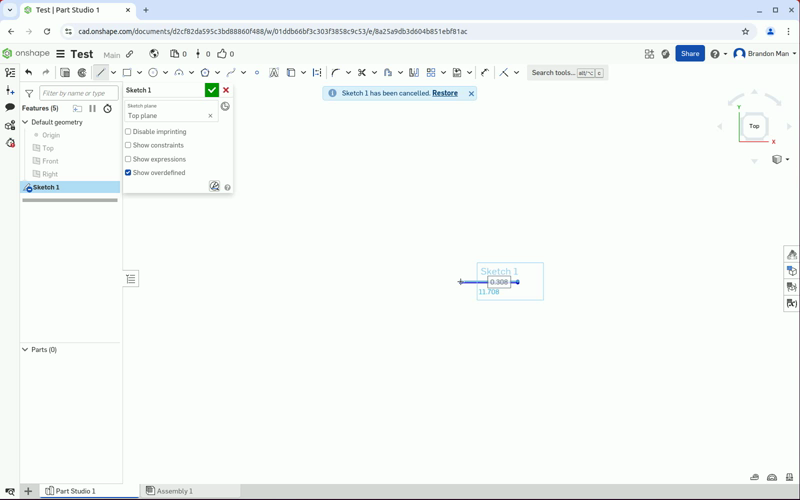
scroll(6)
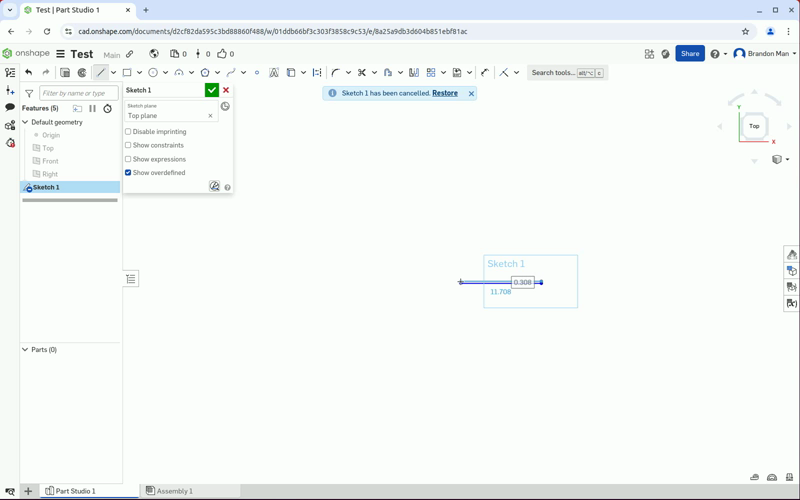
scroll(6)
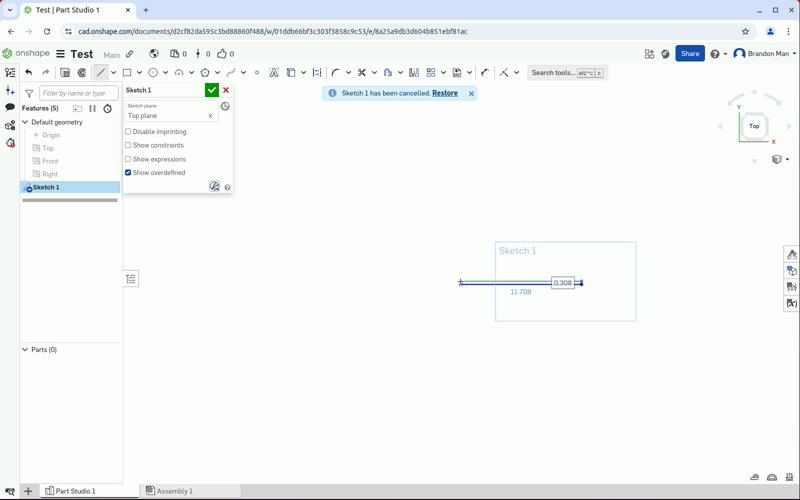
scroll(6)
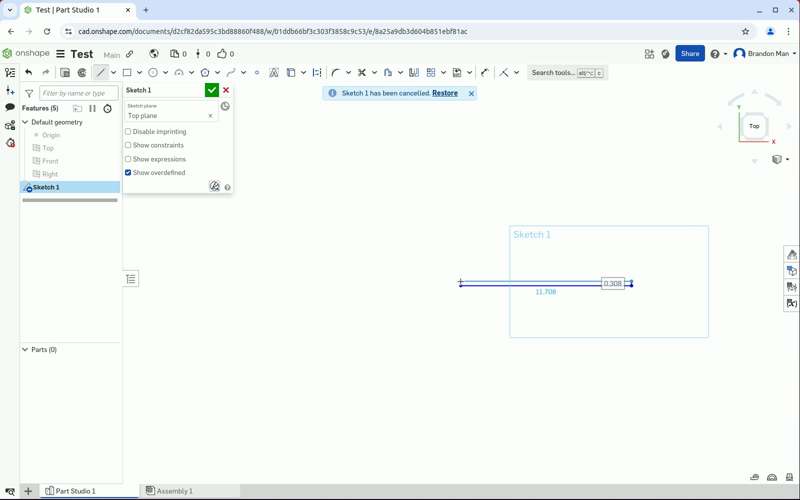
scroll(6)
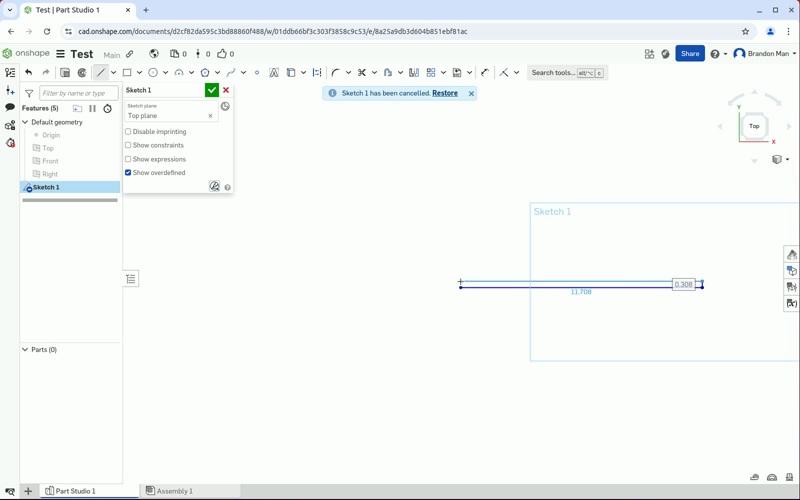
scroll(6)
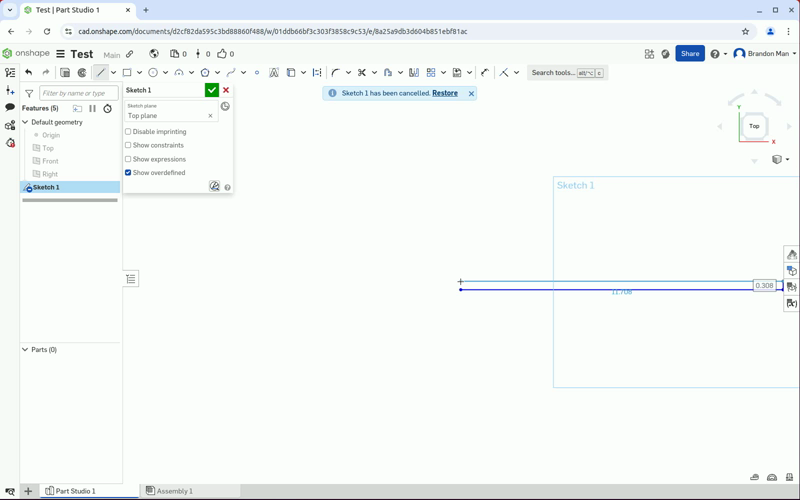
scroll(6)
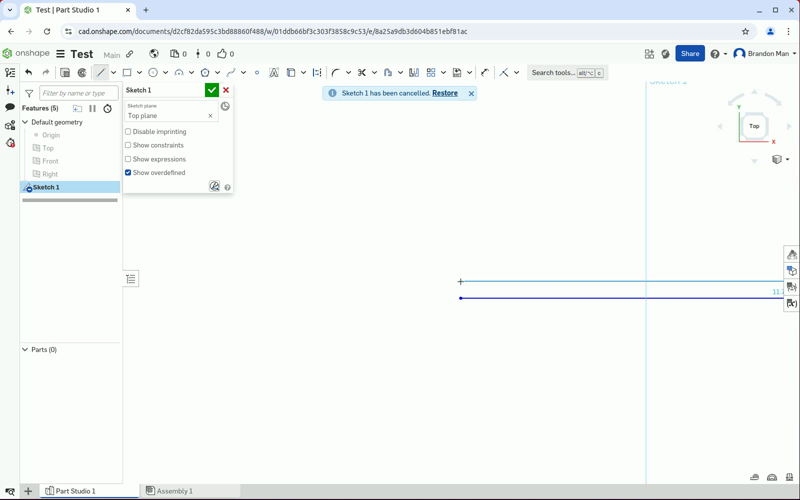
click(460, 281)
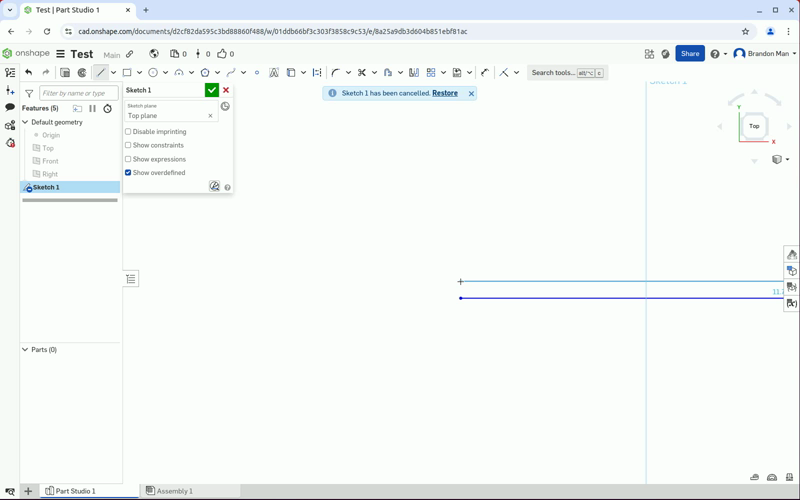
scroll(-6)
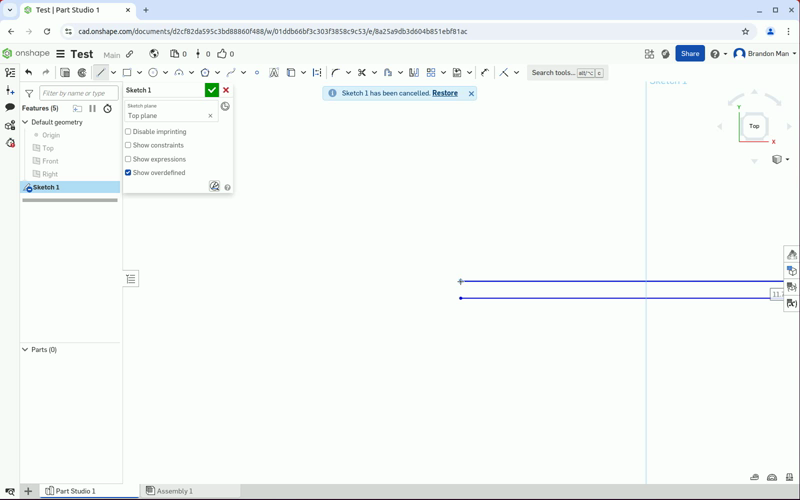
scroll(-6)
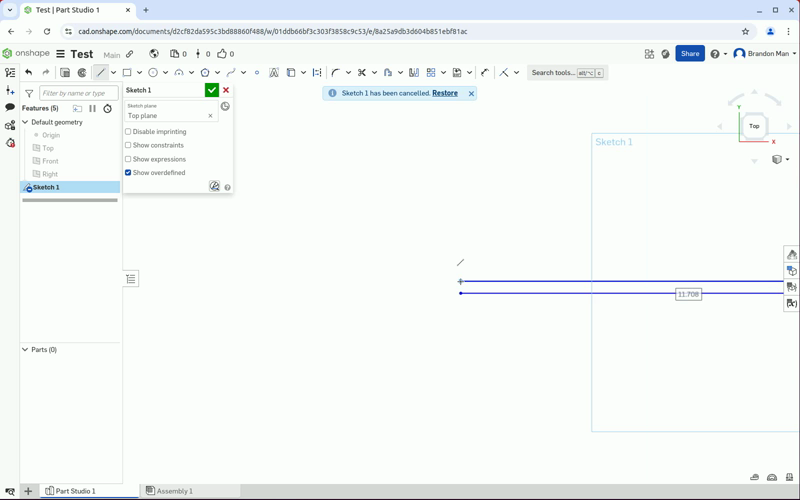
scroll(-6)
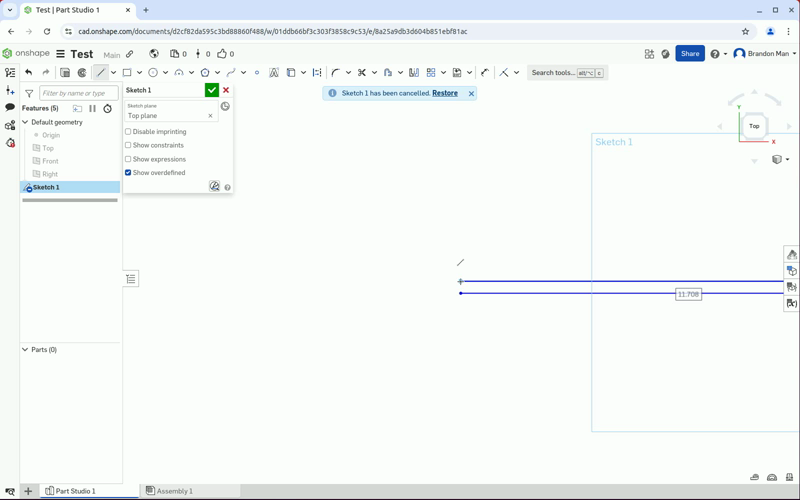
scroll(-6)
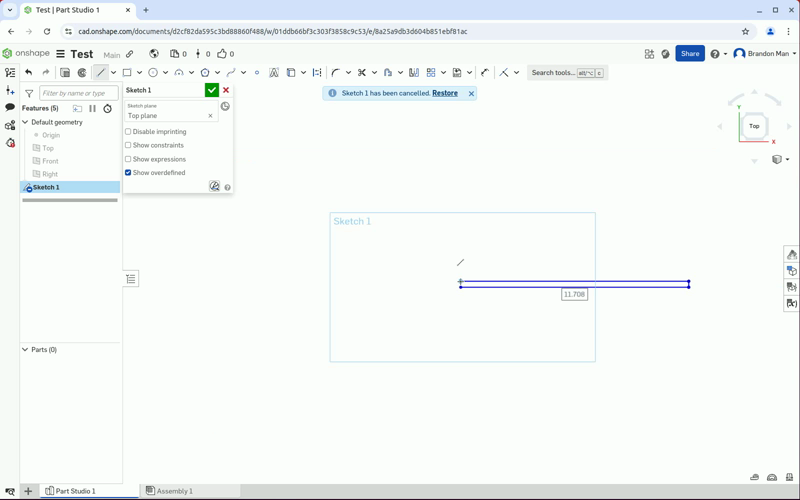
scroll(-6)
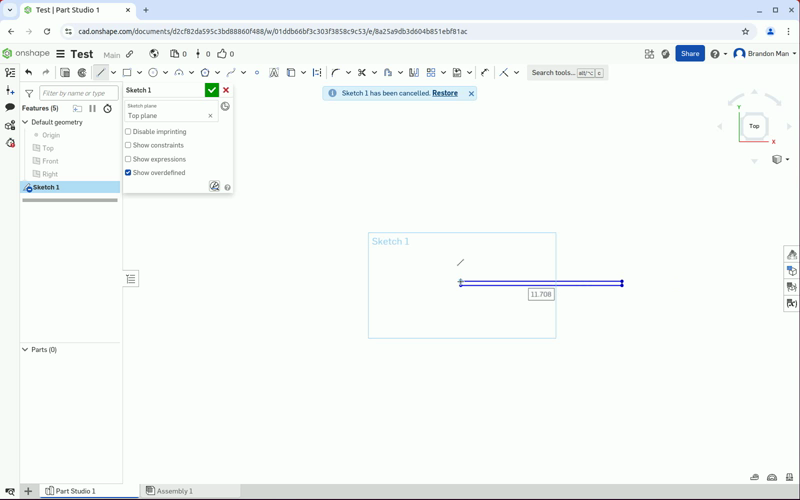
scroll(-6)
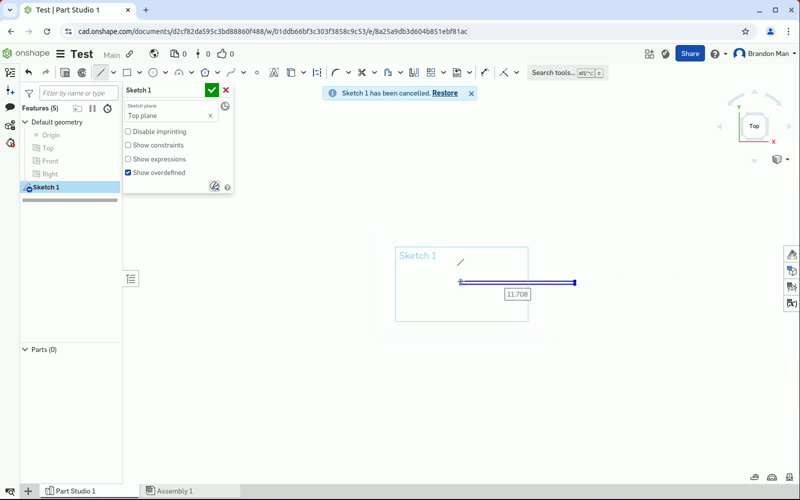
scroll(-6)
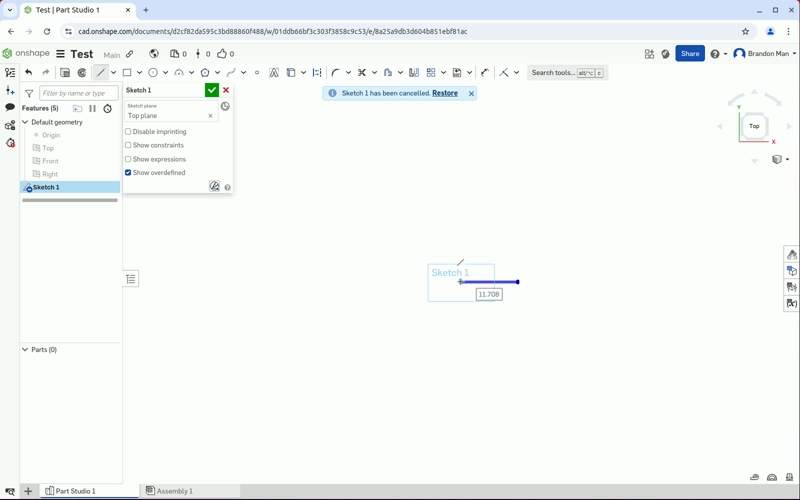
key_up(shift)
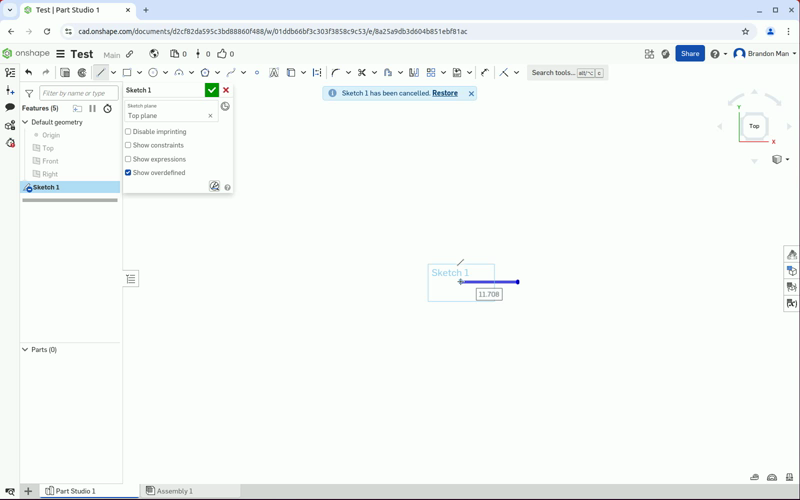
mouse_move(490, 281)
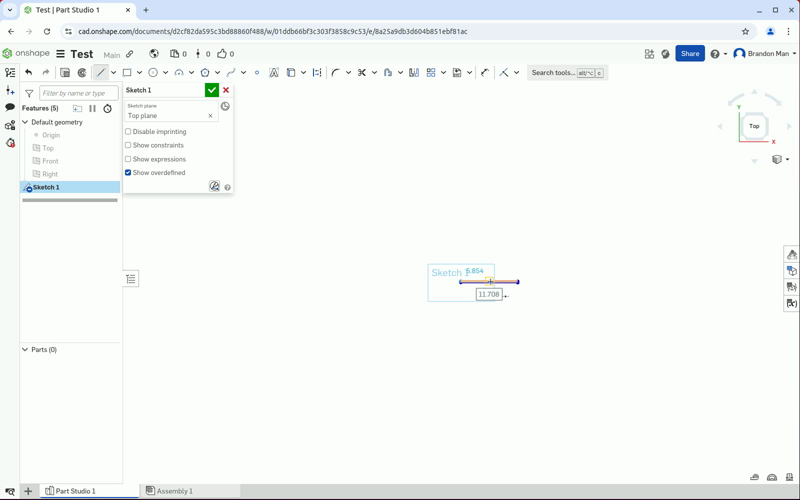
key_down(shift)
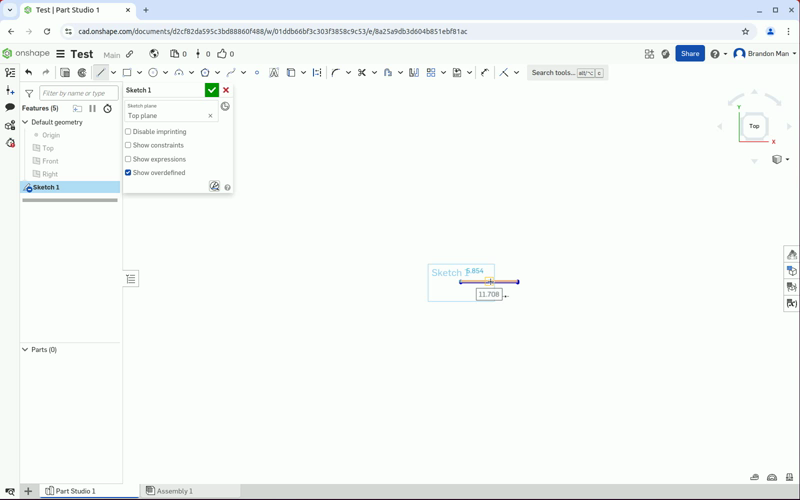
mouse_move(460, 282)
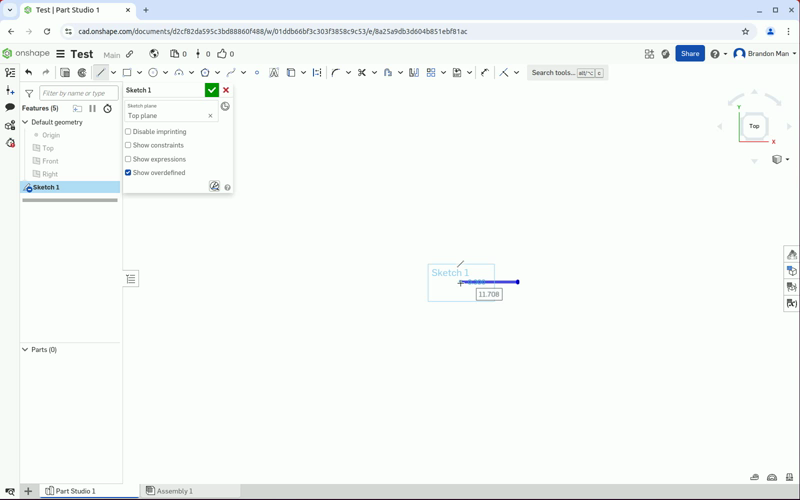
scroll(6)
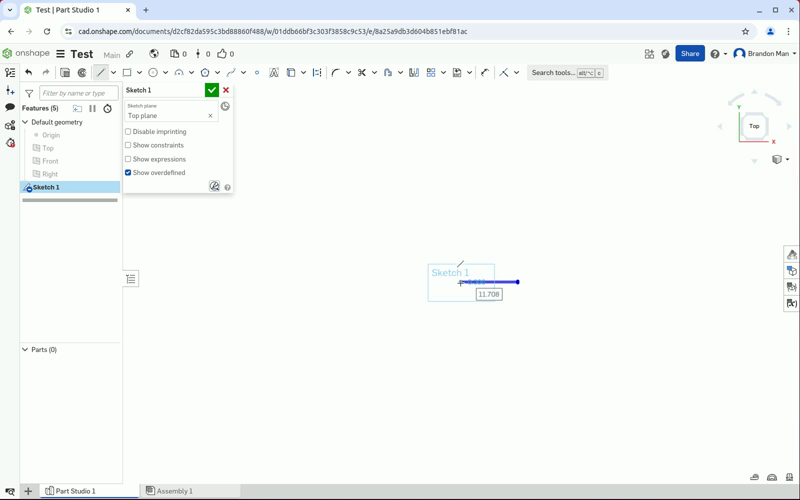
scroll(6)
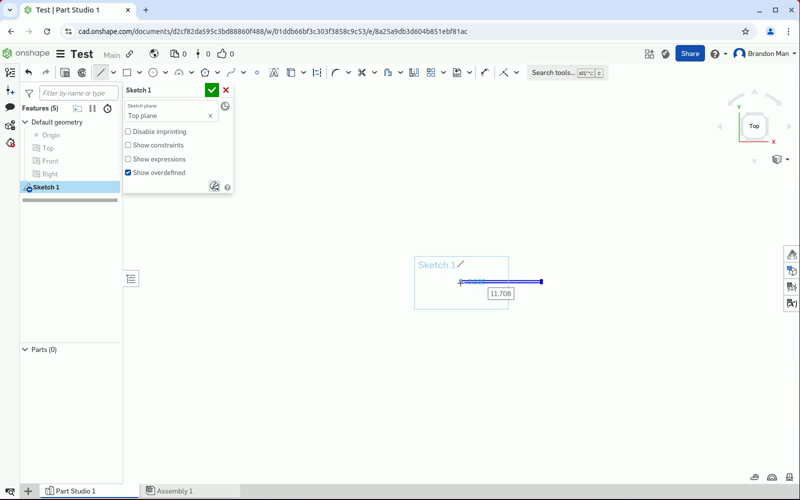
scroll(6)
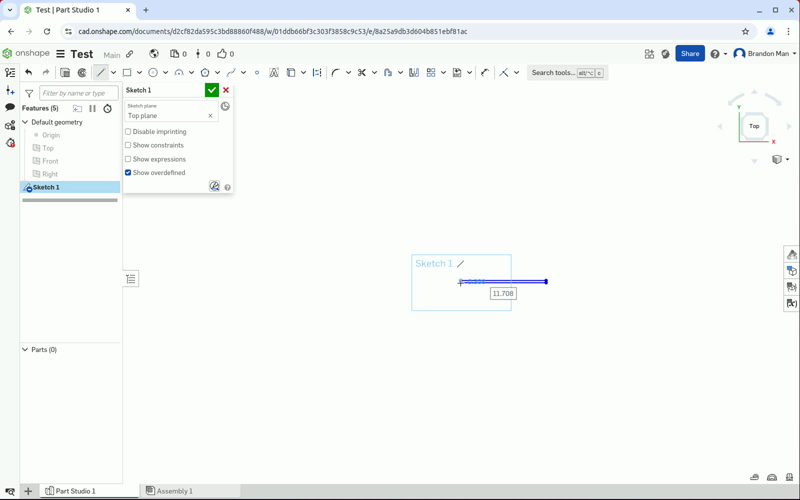
scroll(6)
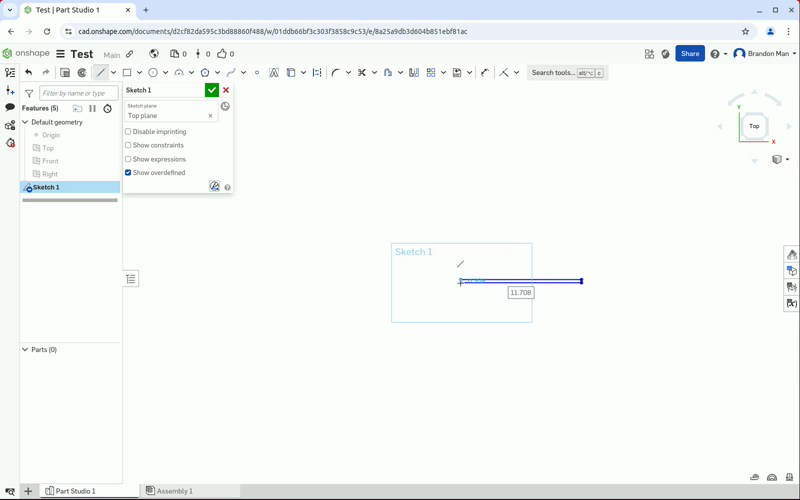
scroll(6)
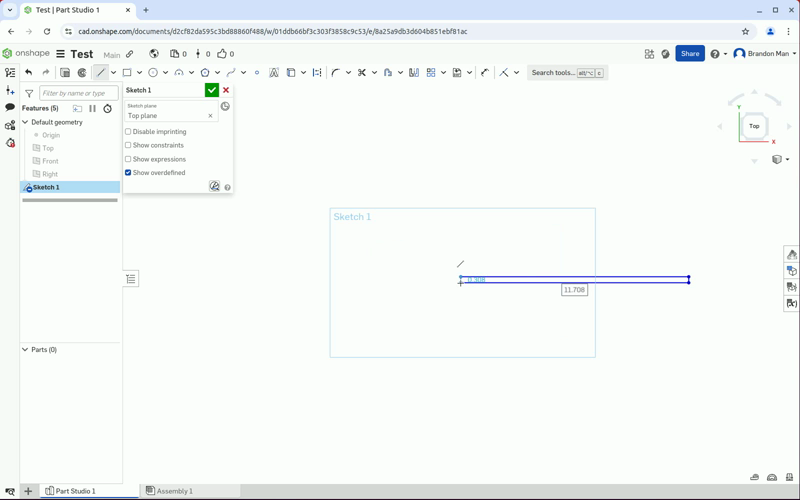
scroll(6)
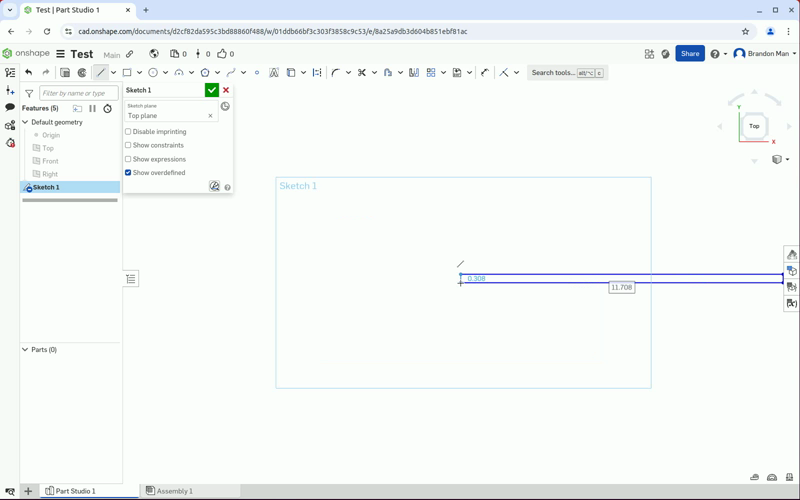
scroll(6)
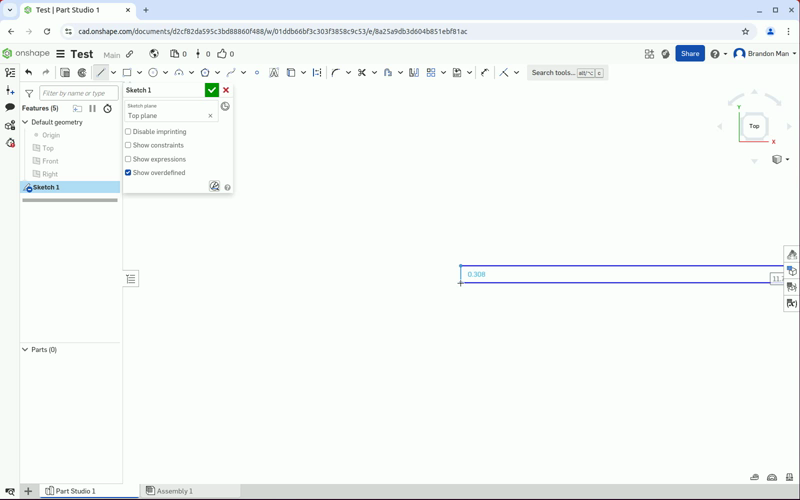
key_up(shift)
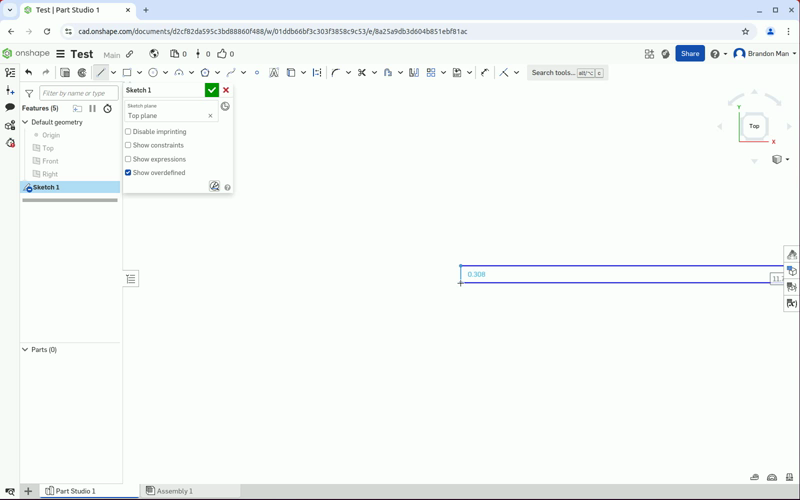
click(460, 282)
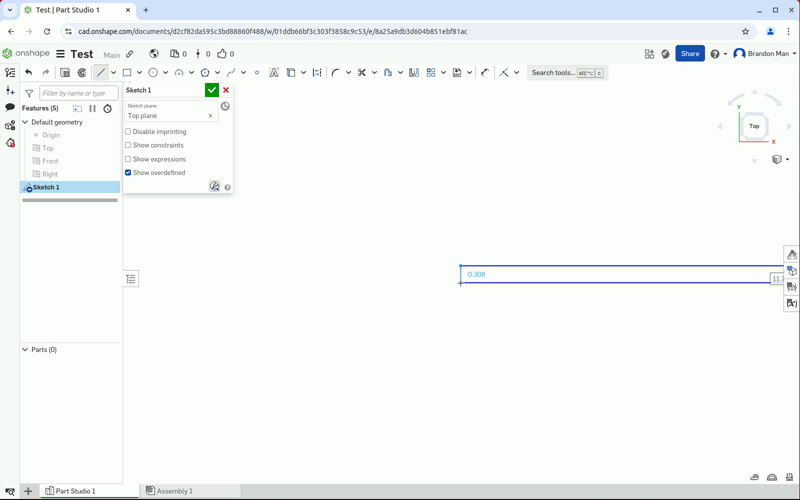
scroll(-6)
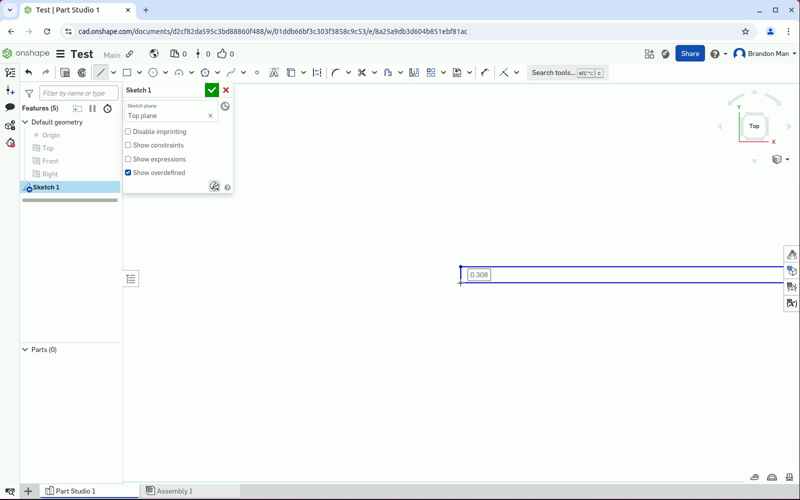
scroll(-6)
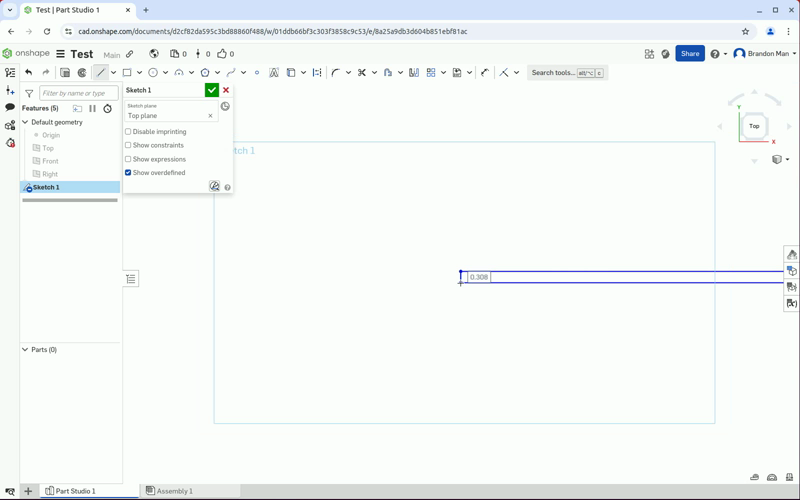
scroll(-6)
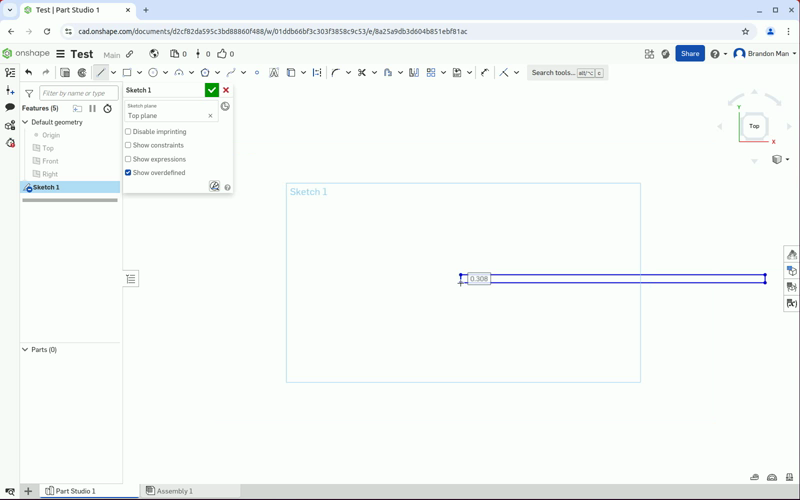
scroll(-6)
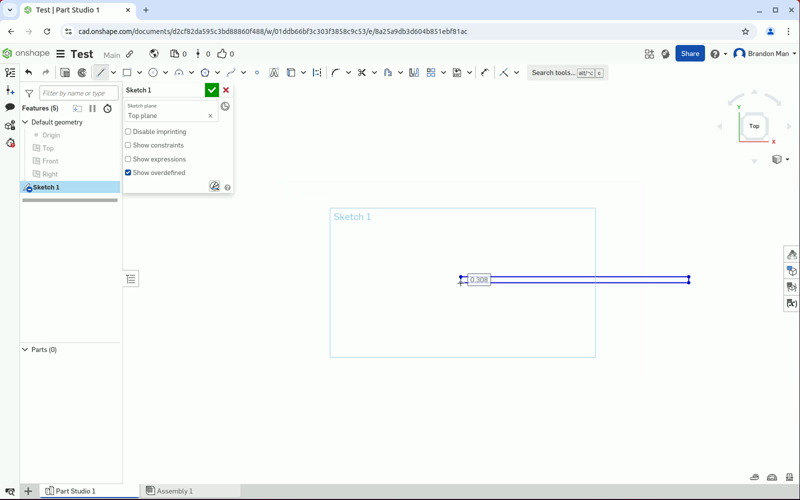
scroll(-6)
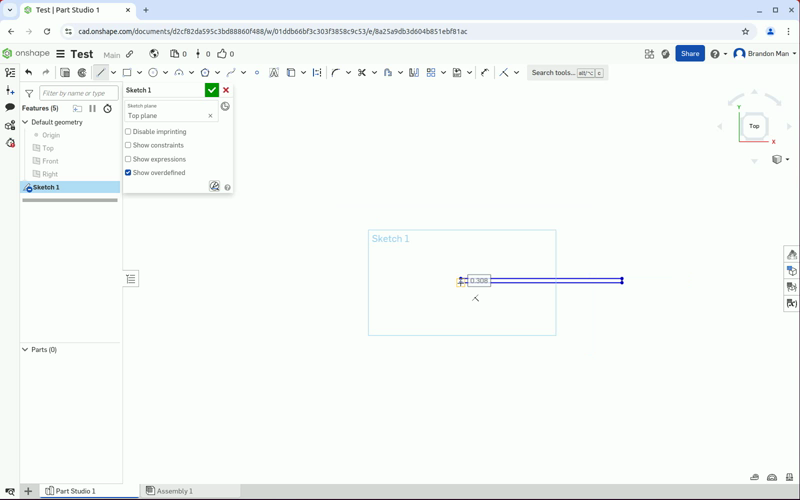
scroll(-6)
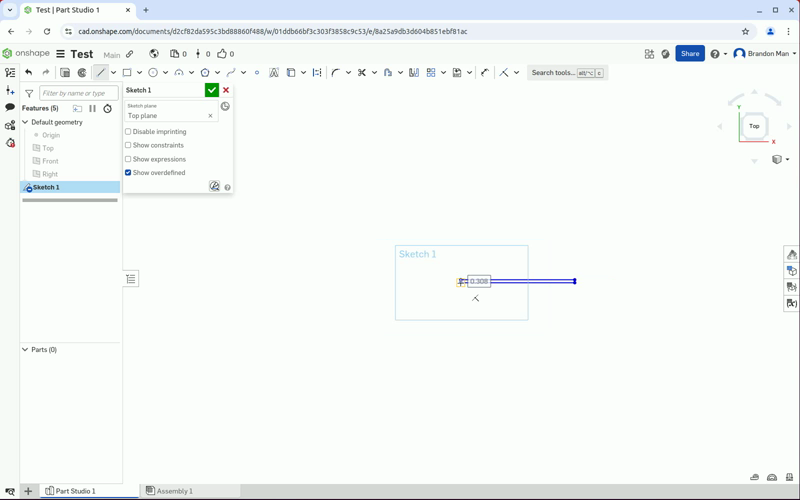
scroll(-6)
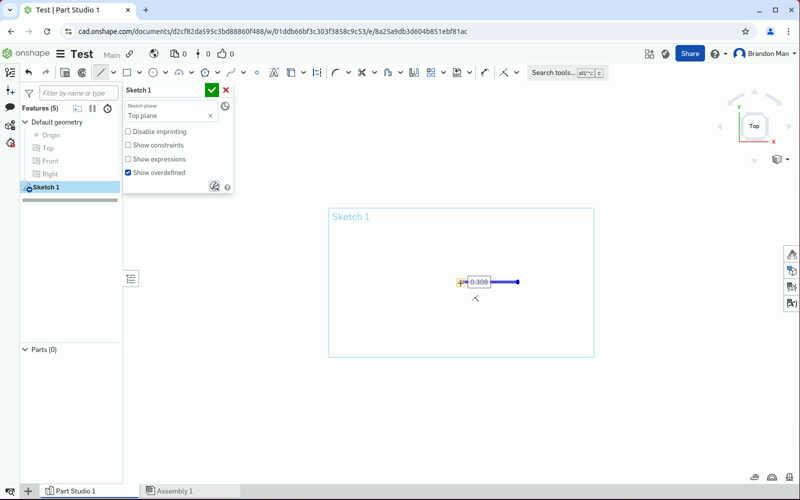
key(esc)
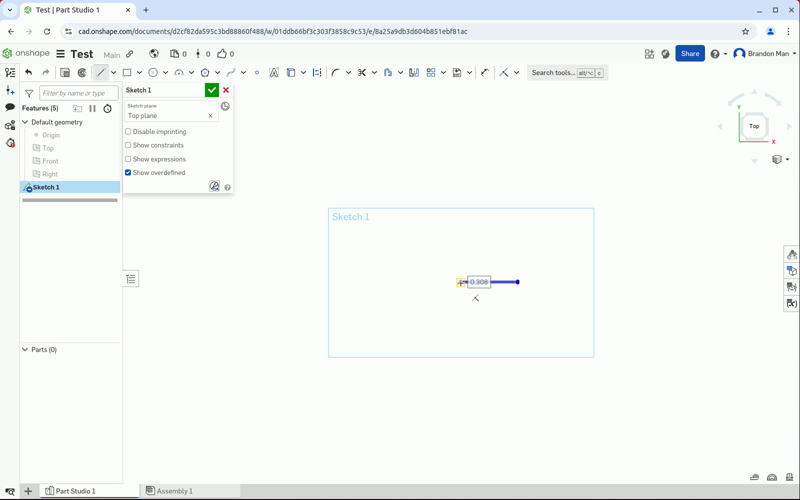
mouse_move(487, 282)
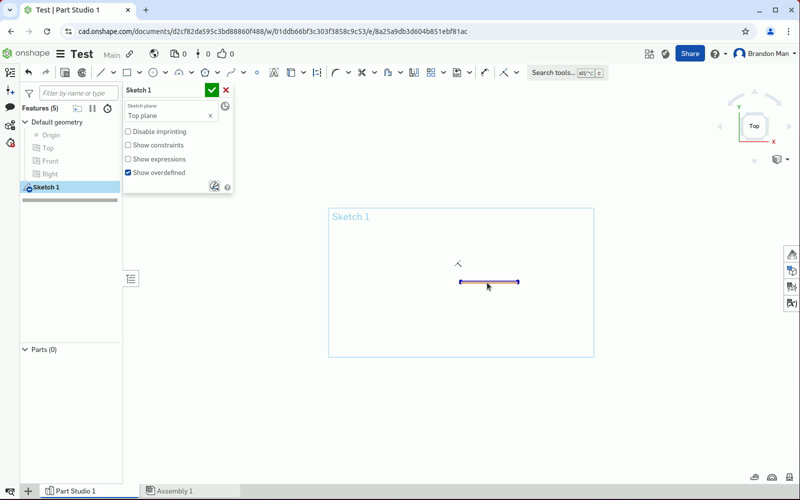
scroll(6)
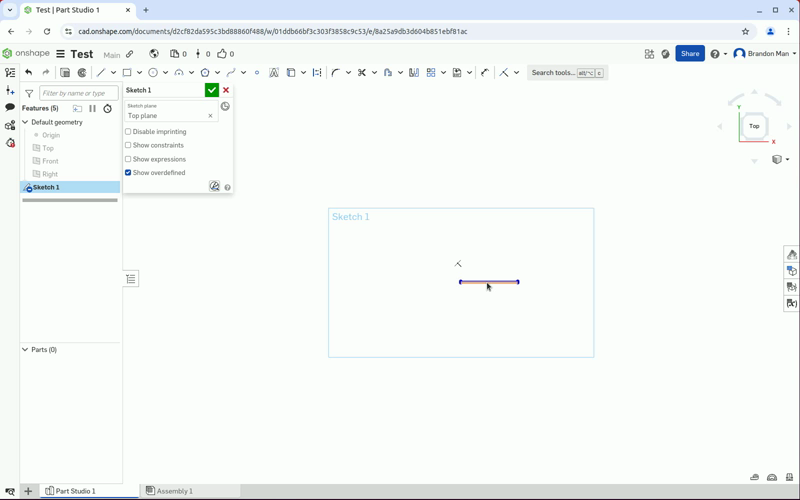
scroll(6)
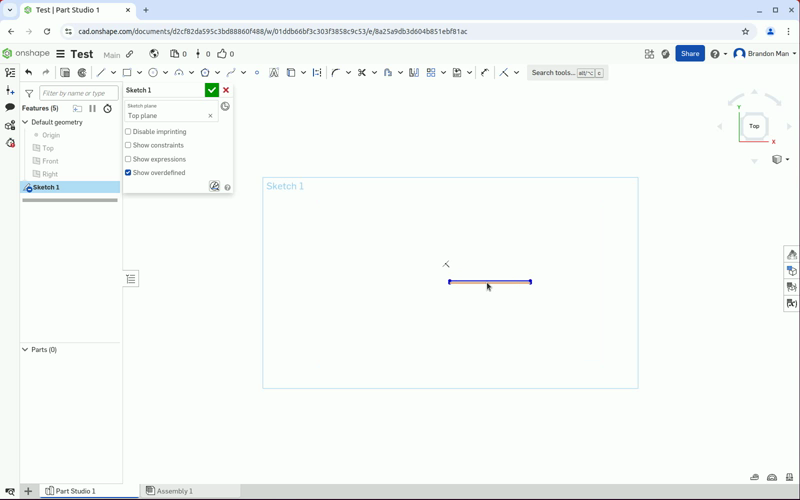
scroll(6)
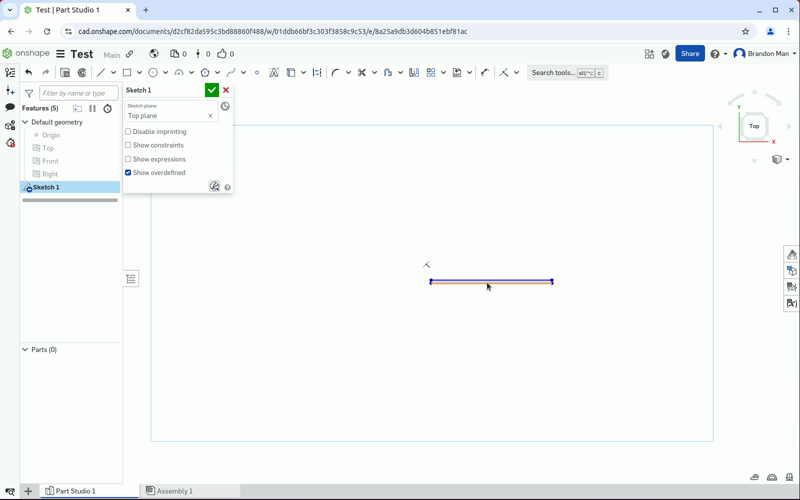
scroll(6)
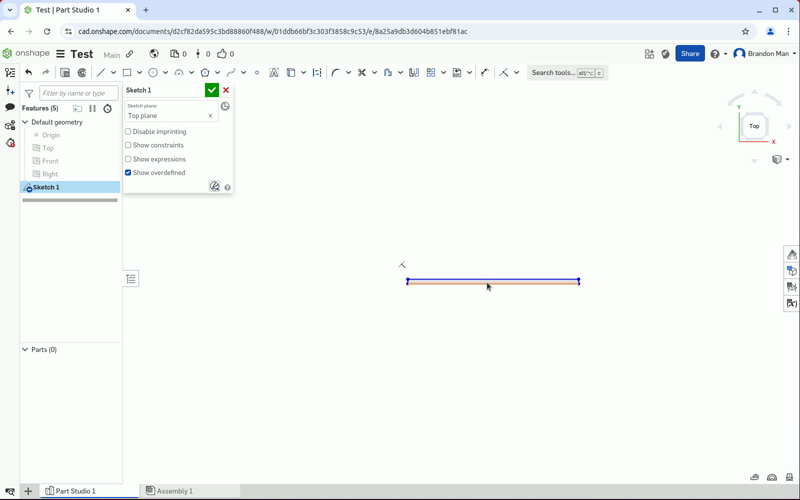
scroll(6)
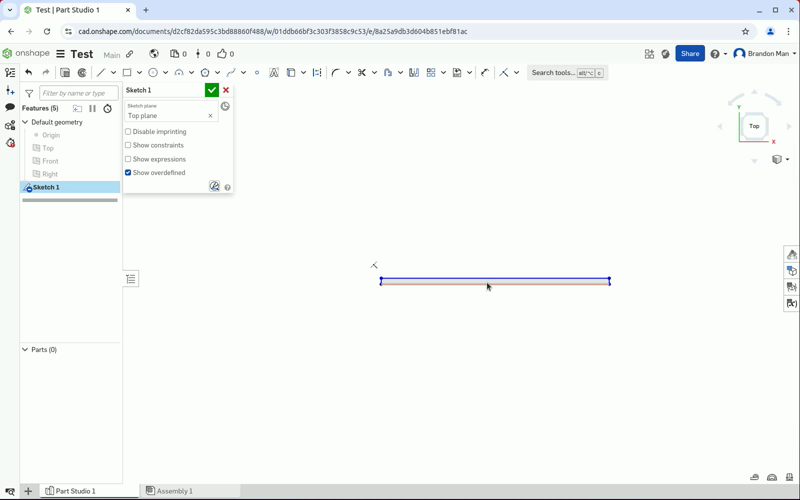
scroll(6)
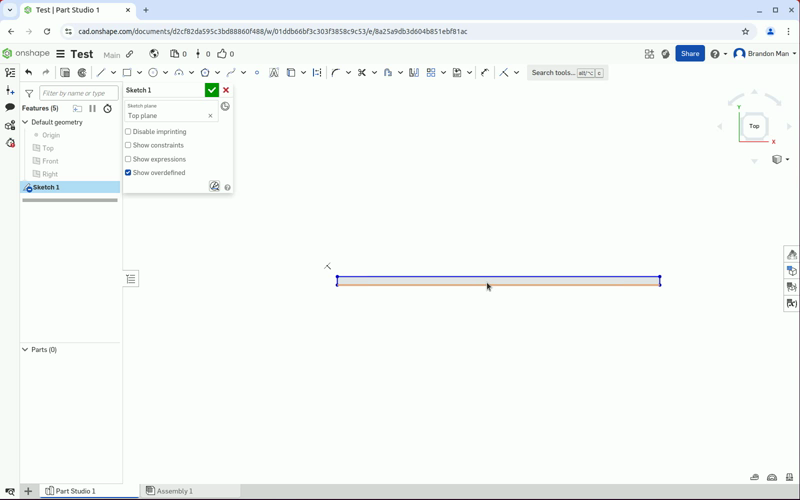
scroll(6)
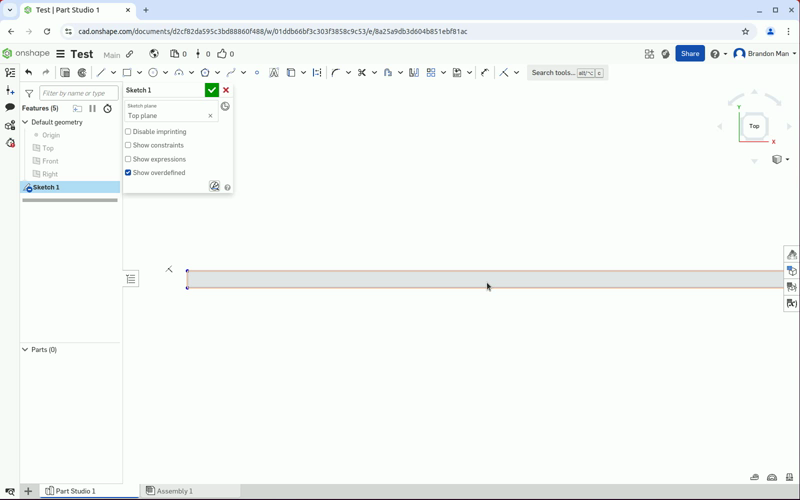
click(487, 282)
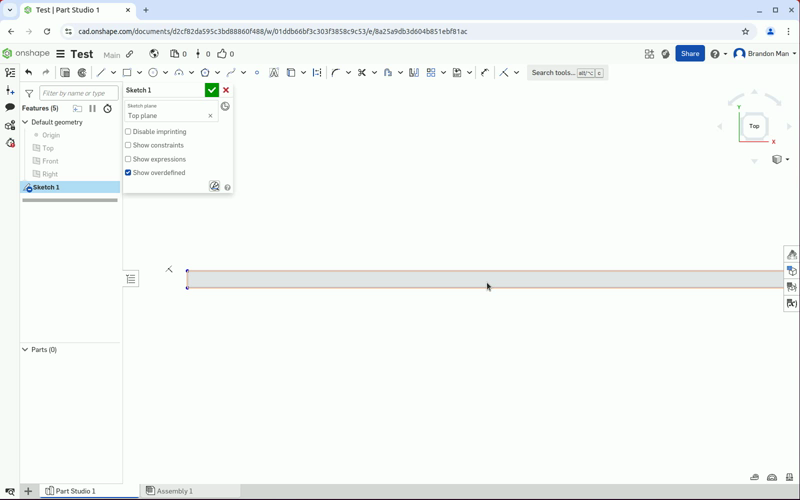
scroll(-6)
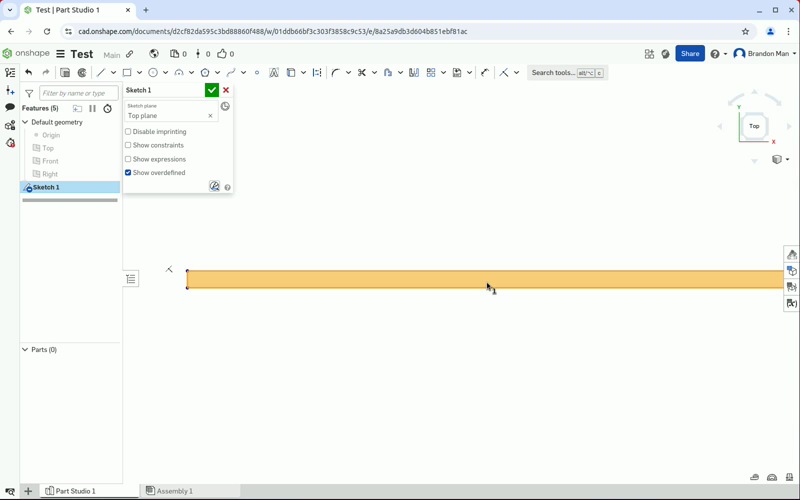
scroll(-6)
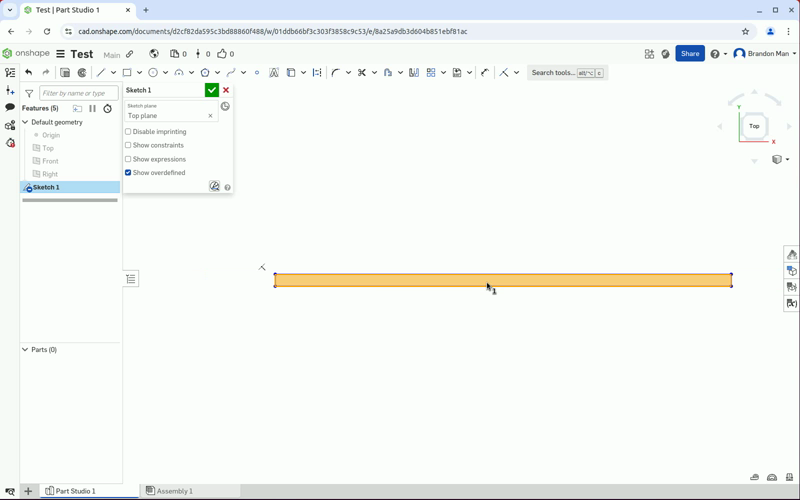
scroll(-6)
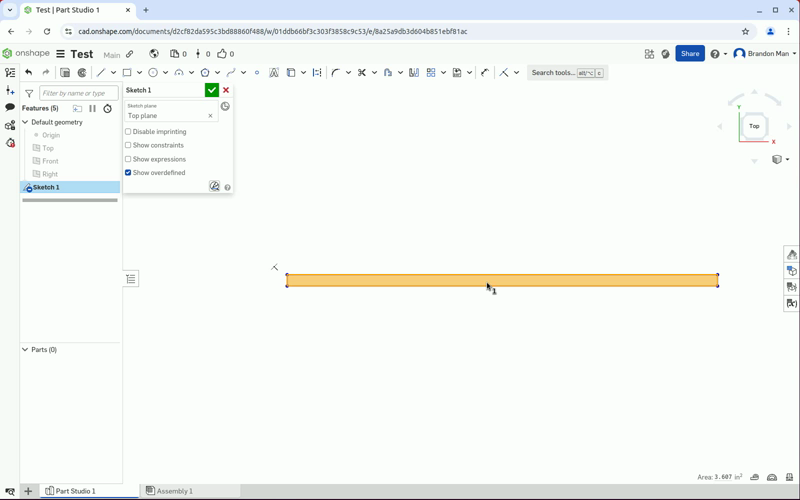
scroll(-6)
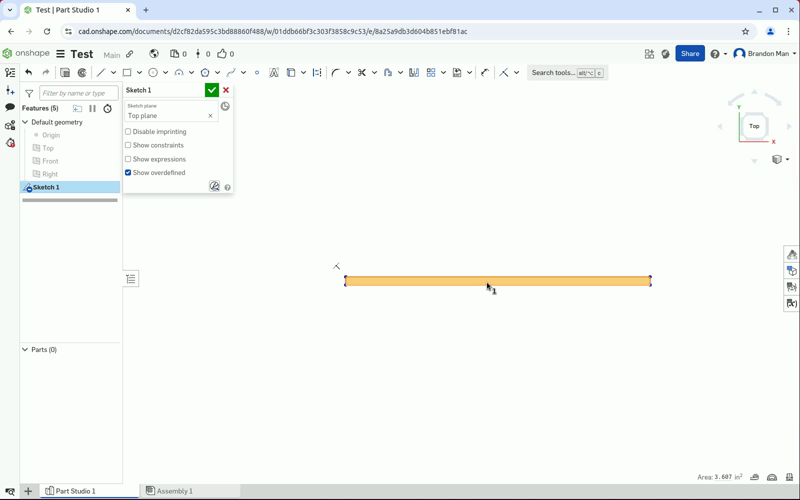
scroll(-6)
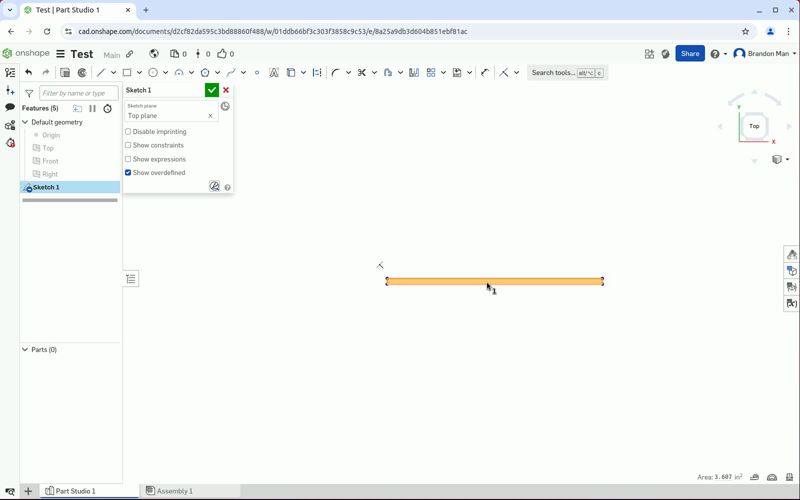
scroll(-6)
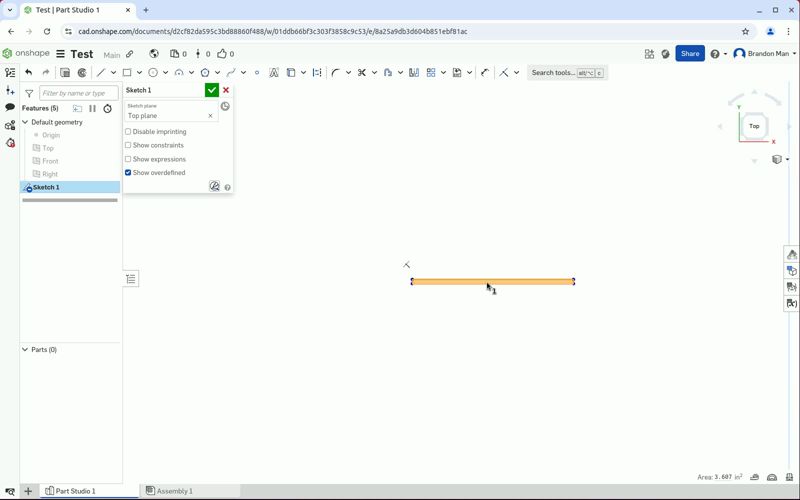
scroll(-6)
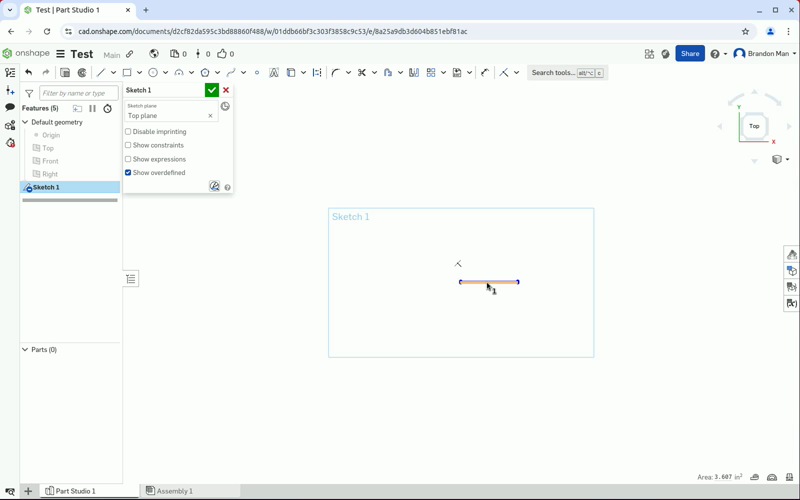
mouse_move(73, 352)
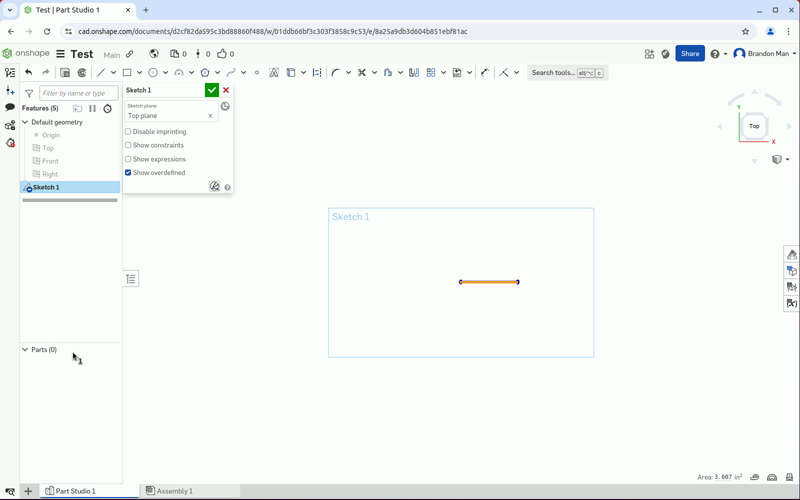
key(shift+y)
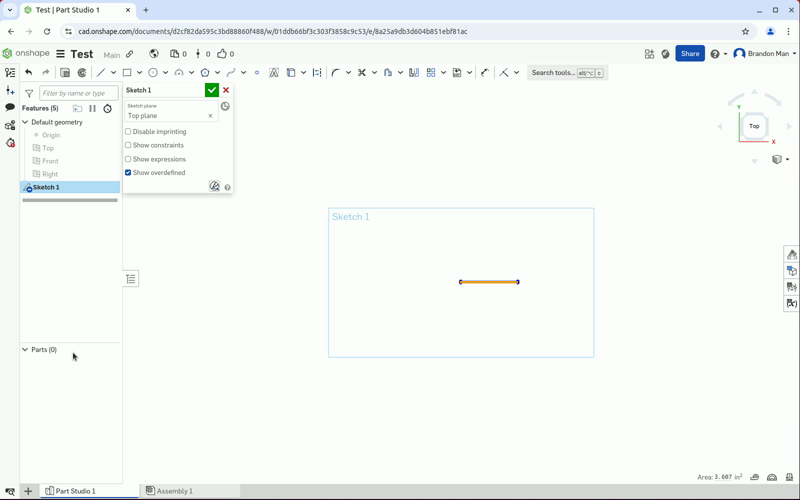
key(shift+e)
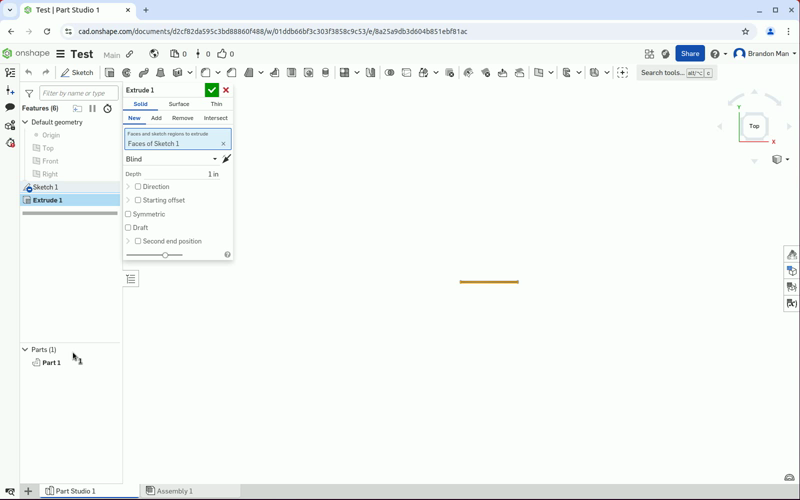
mouse_move(143, 106)
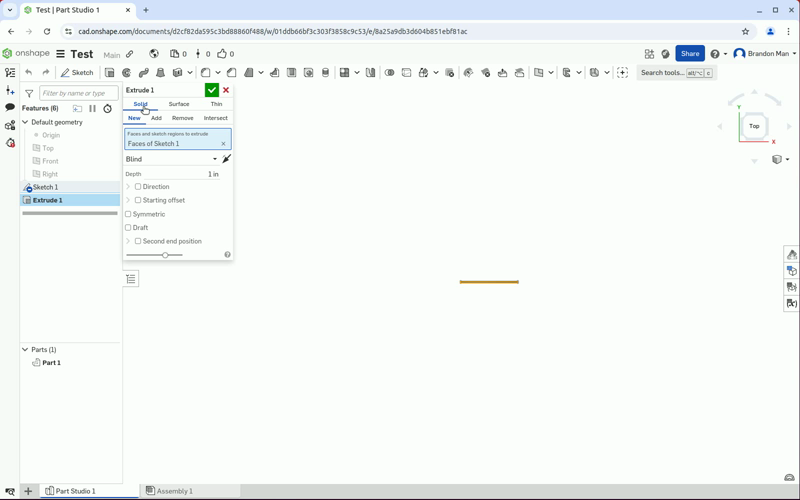
click(143, 106)
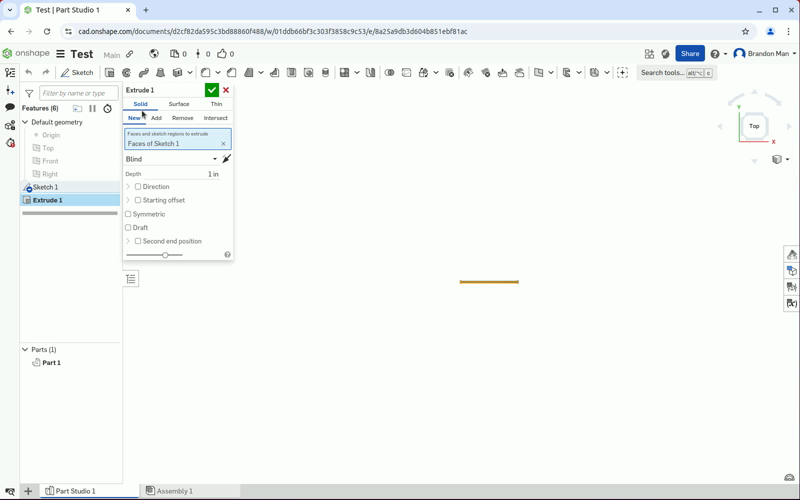
mouse_move(137, 120)
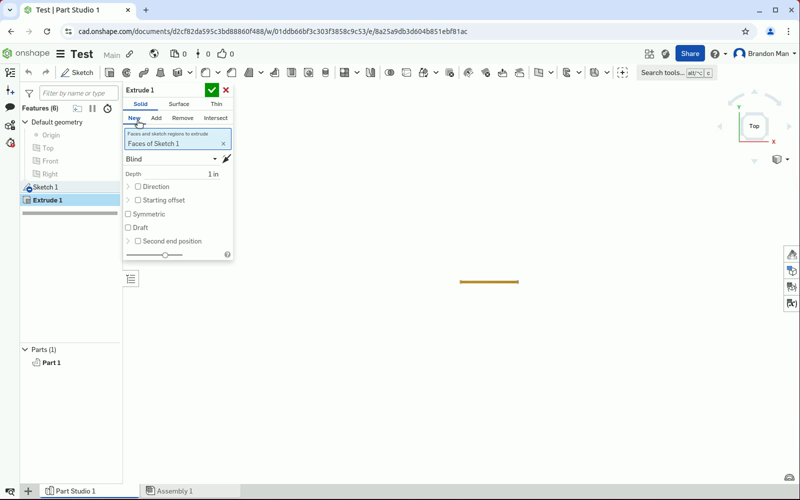
click(137, 120)
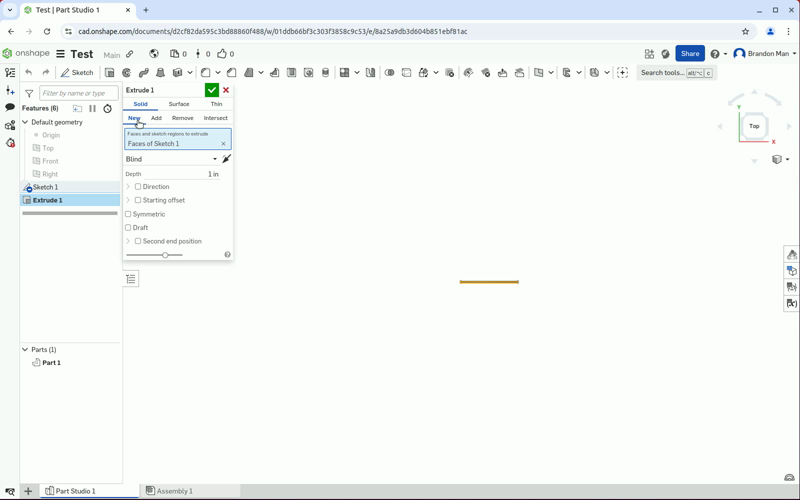
key(tab, 4)
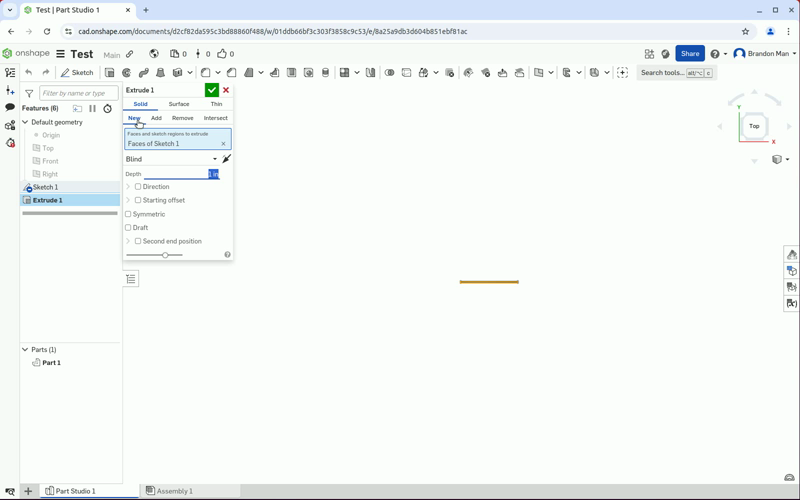
text(23.108)
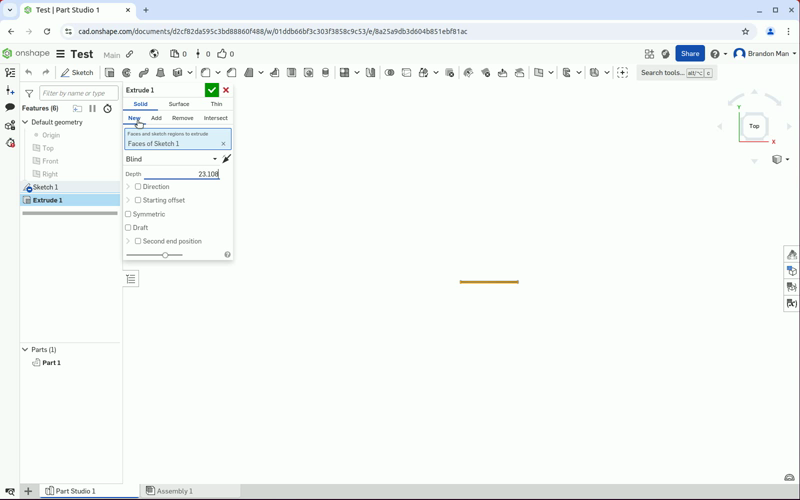
key(enter)
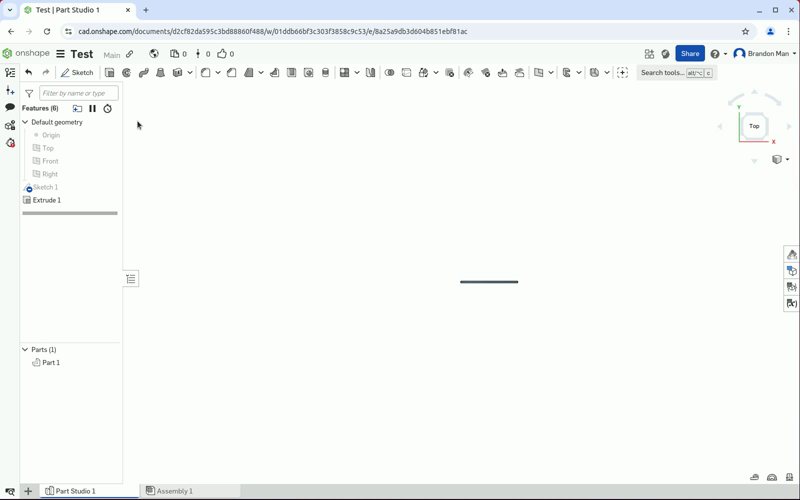
key(shift+h)
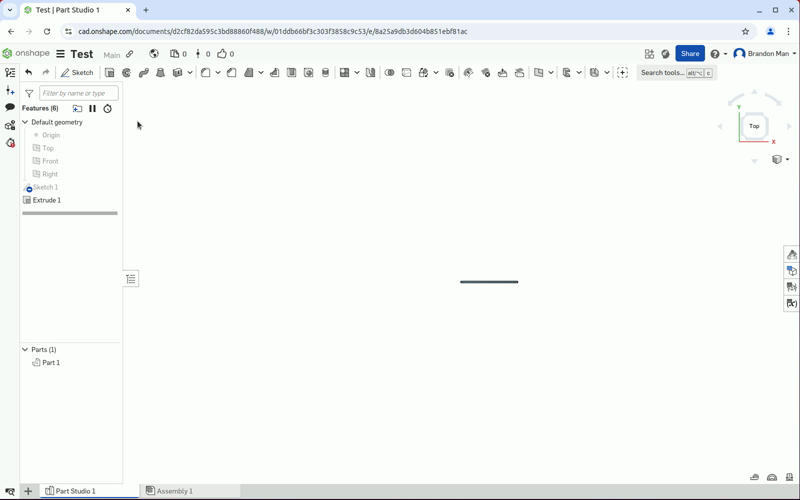
key(shift+h)
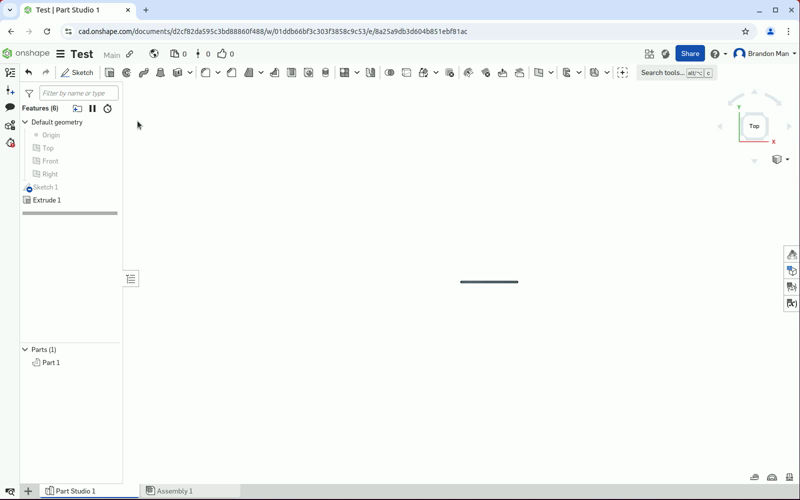
mouse_move(73, 189)
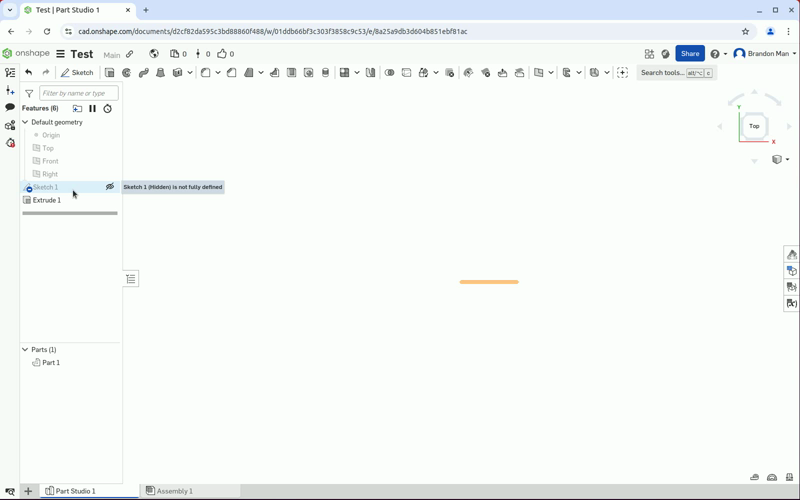
click(73, 189)
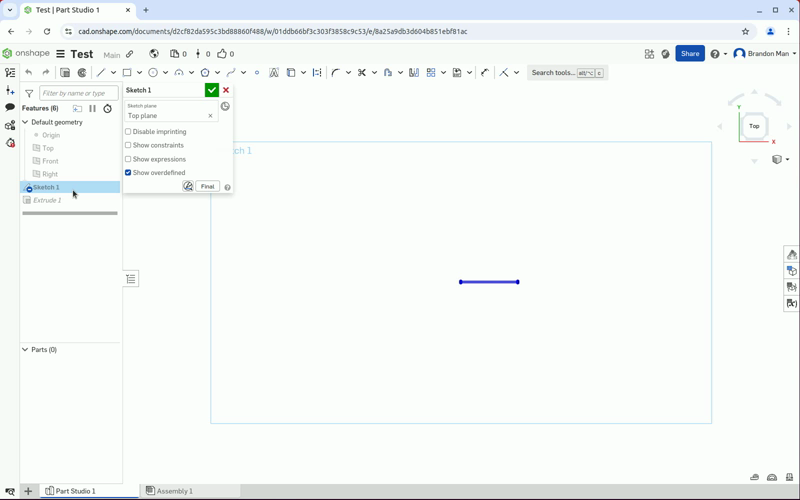
mouse_move(229, 92)
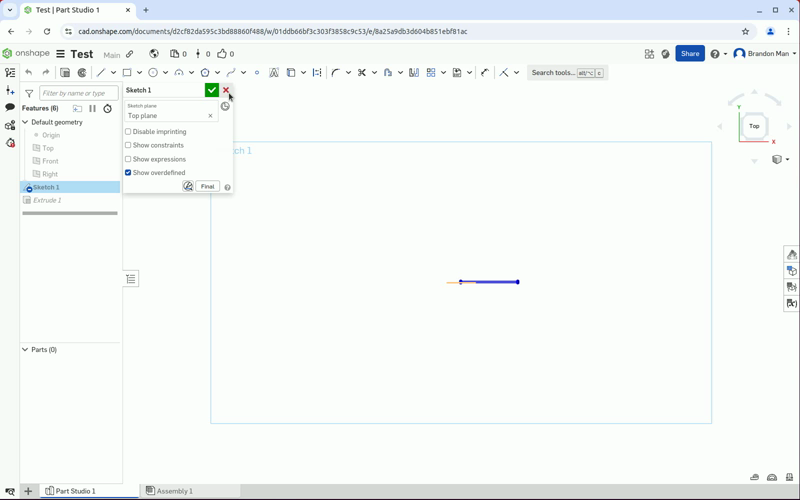
click(229, 92)
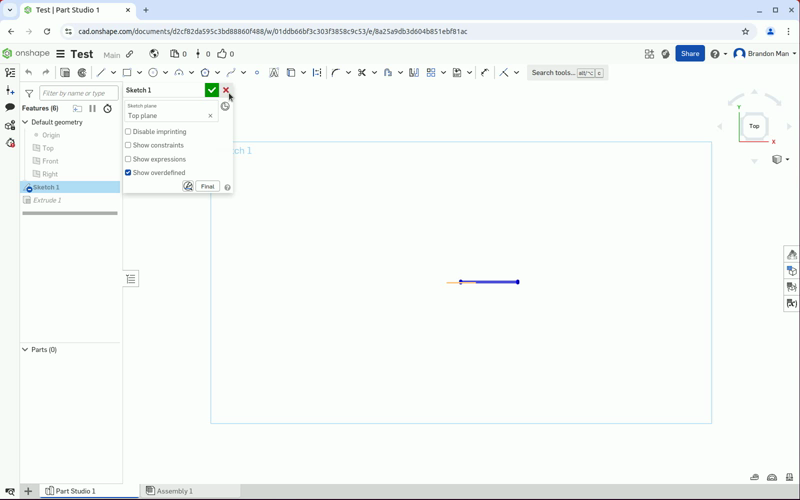
key(shift+s)
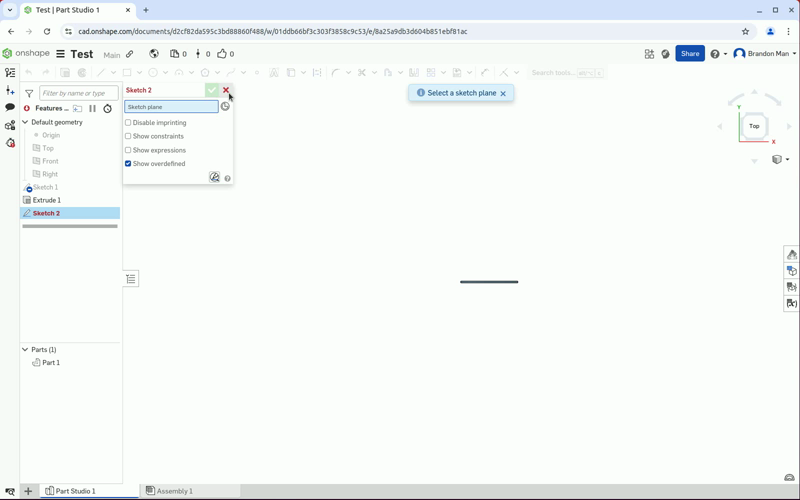
mouse_move(73, 150)
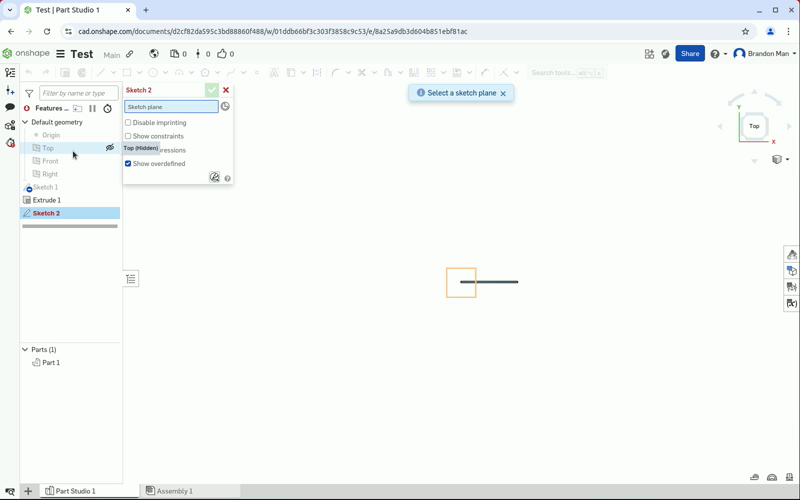
click(73, 150)
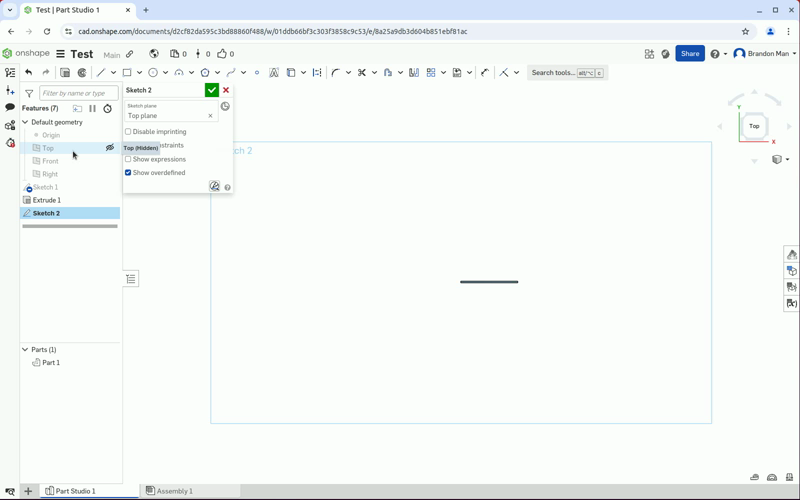
mouse_move(73, 352)
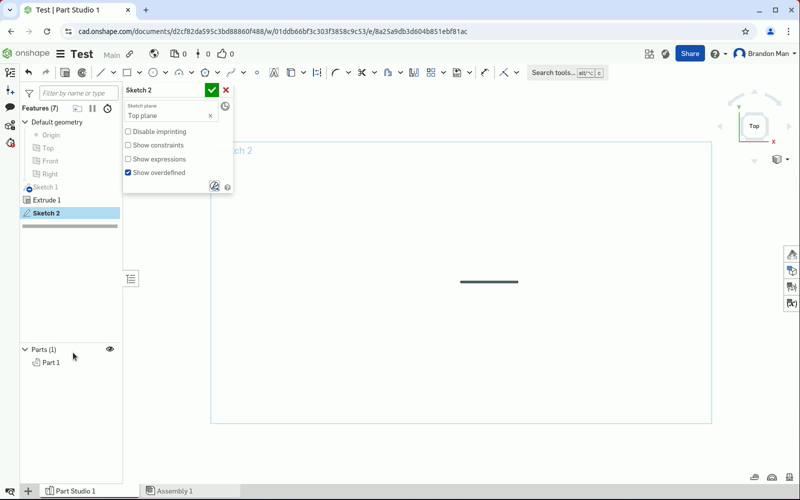
key(y)
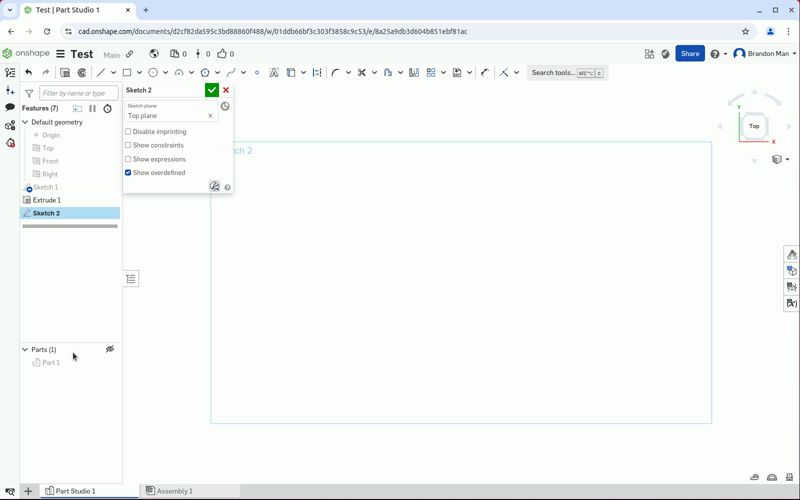
key(l)
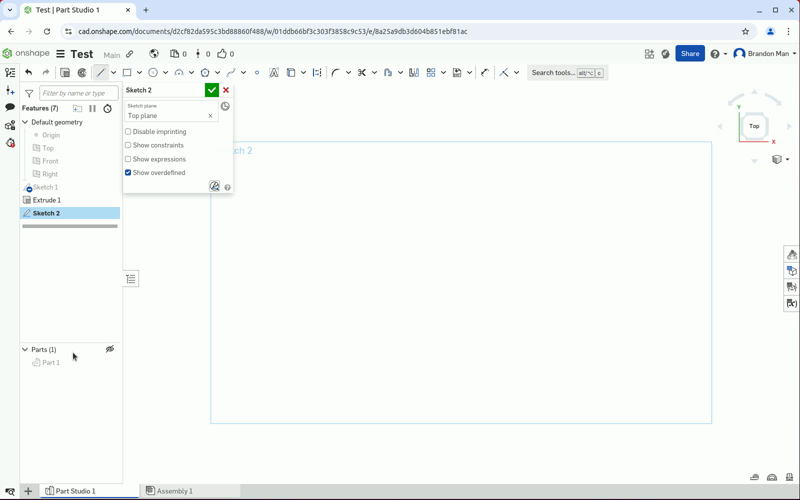
key_down(shift)
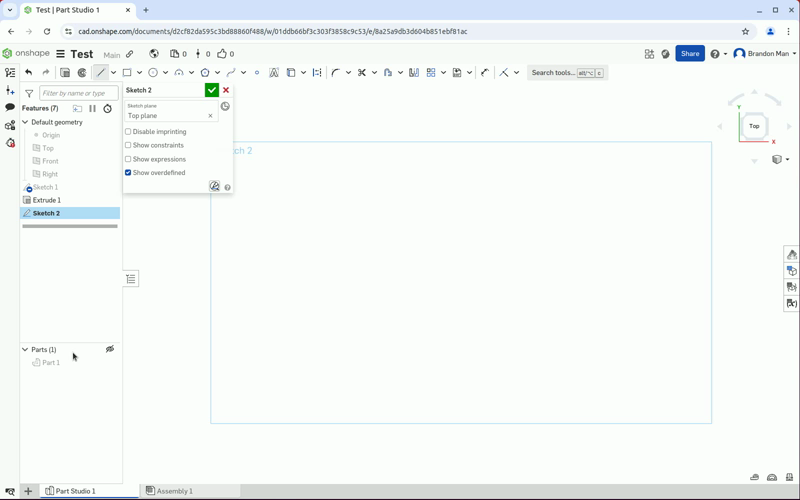
mouse_move(460, 340)
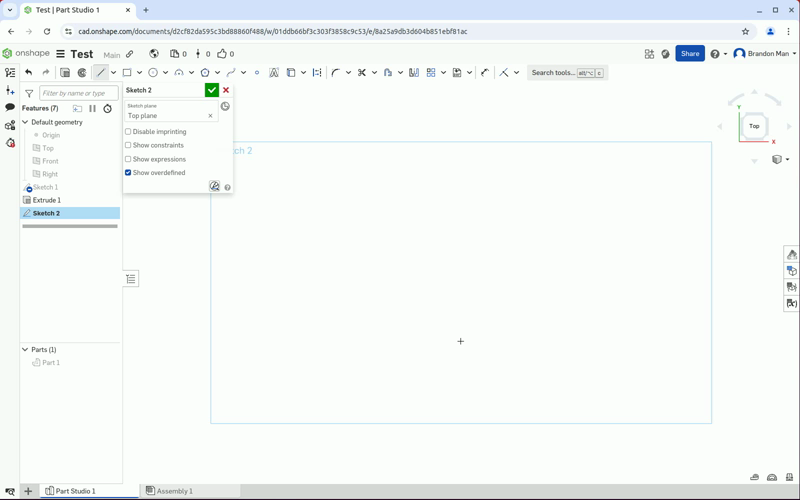
click(460, 340)
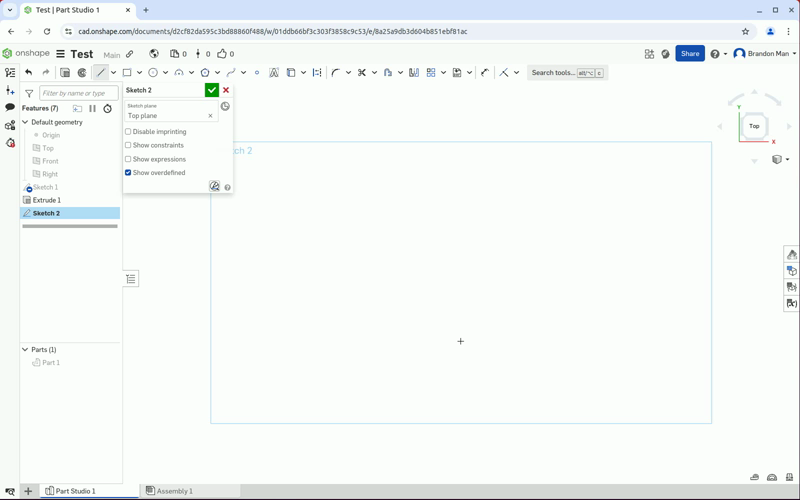
key_up(shift)
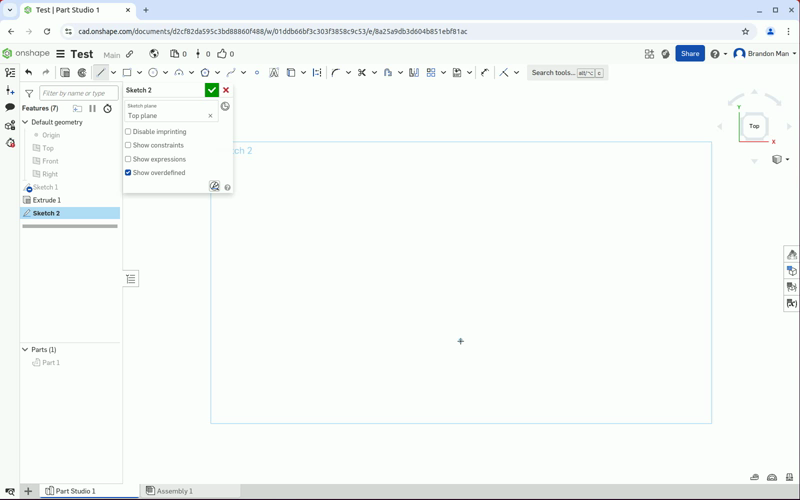
key_down(shift)
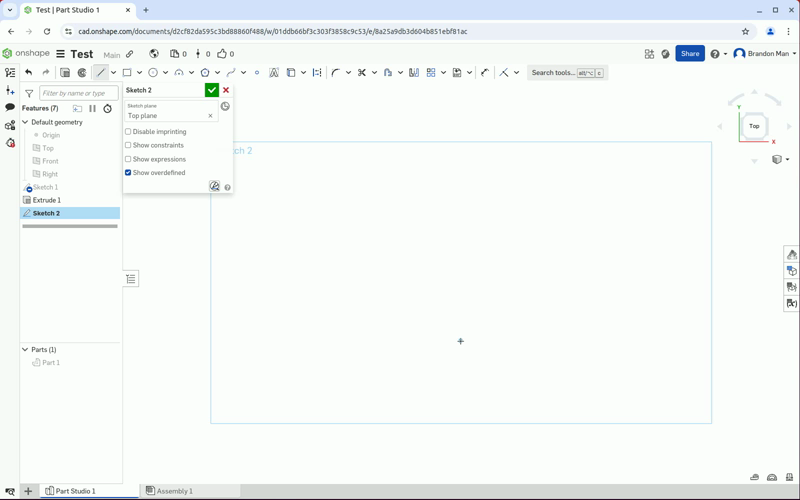
mouse_move(490, 340)
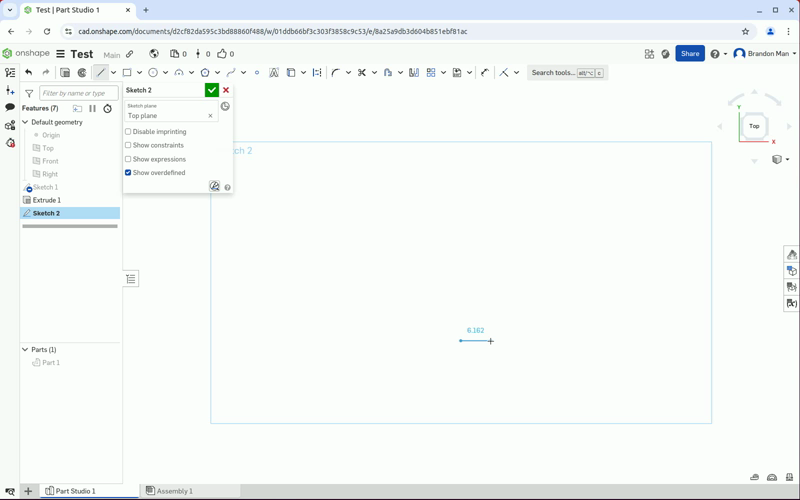
mouse_move(462, 340)
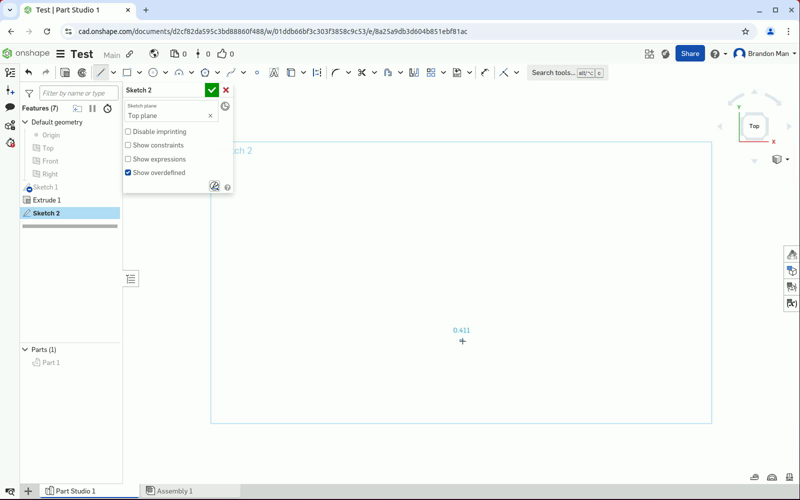
scroll(6)
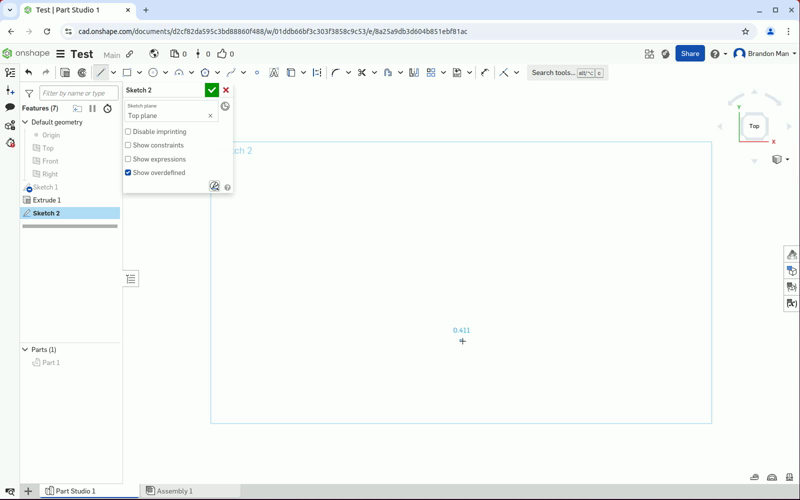
scroll(6)
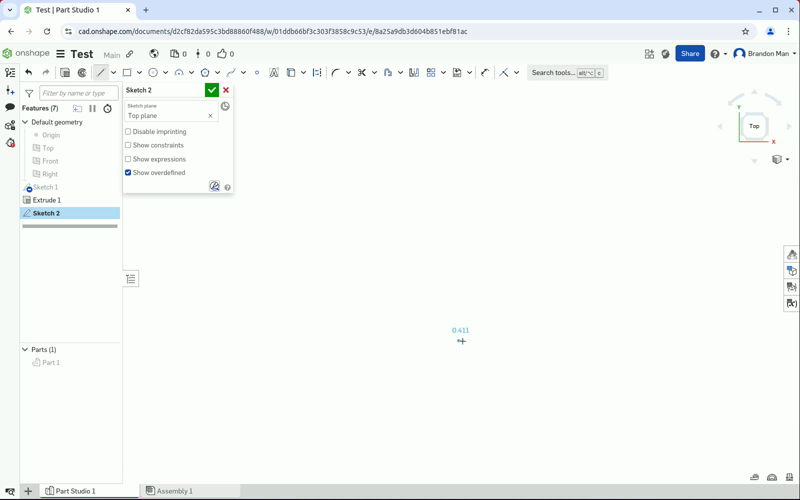
scroll(6)
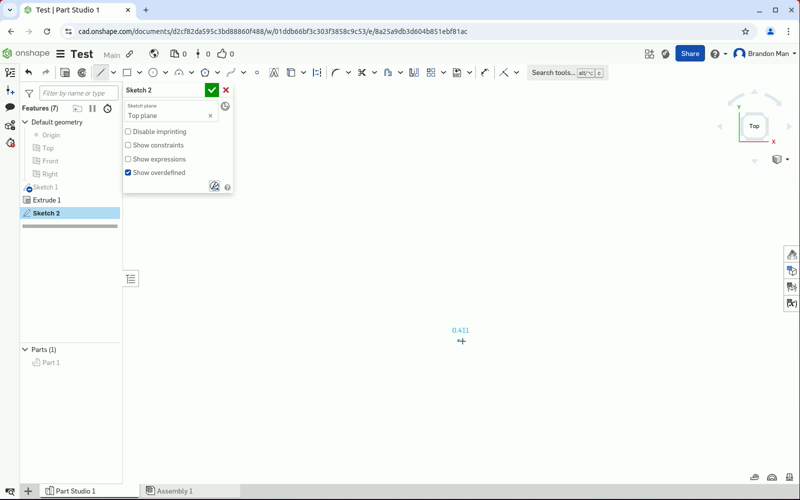
scroll(6)
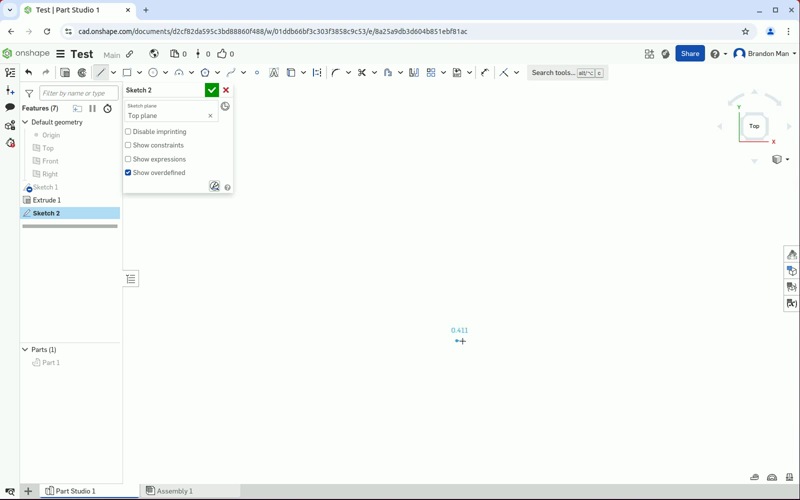
scroll(6)
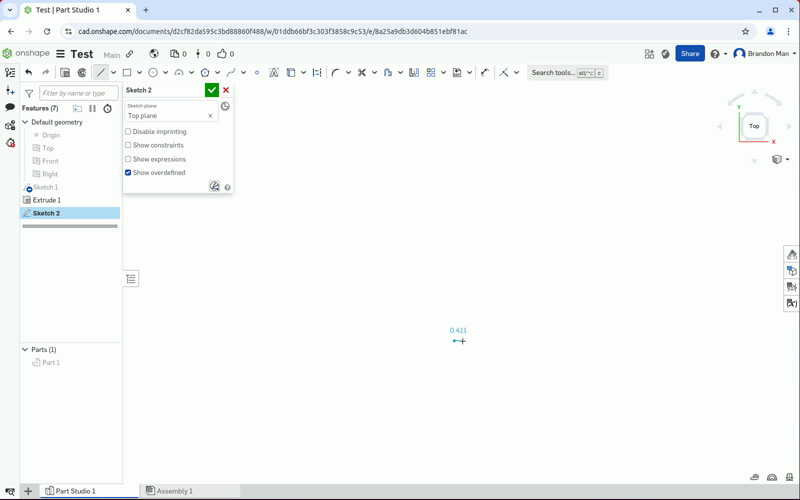
scroll(6)
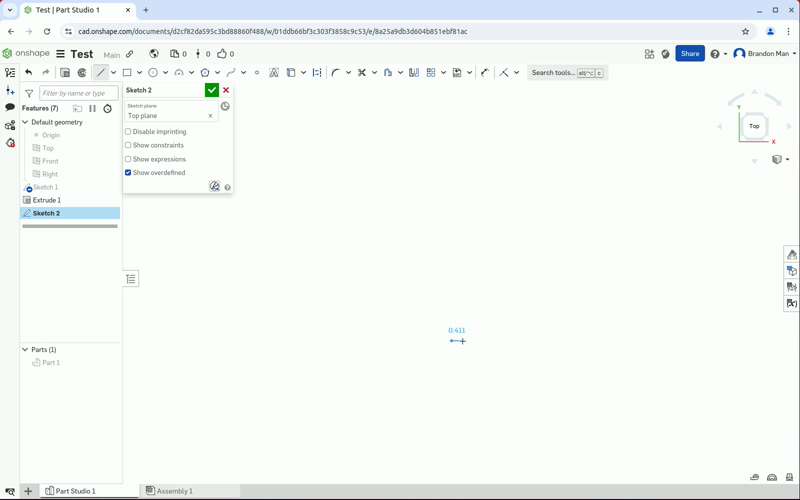
scroll(6)
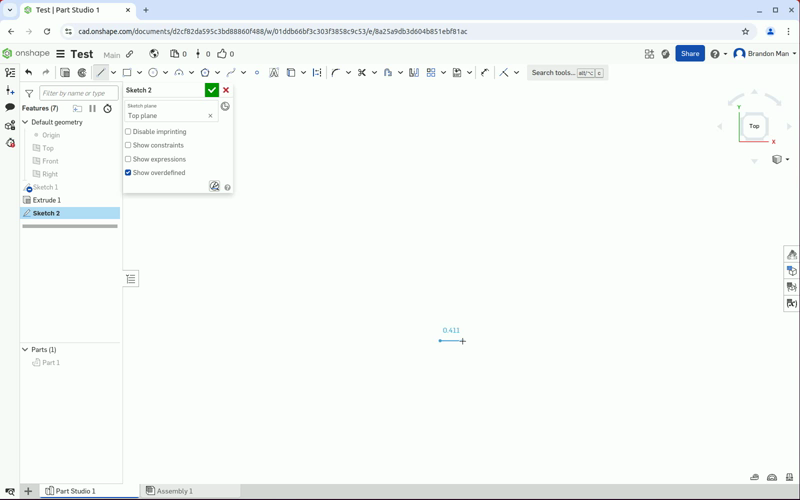
click(462, 340)
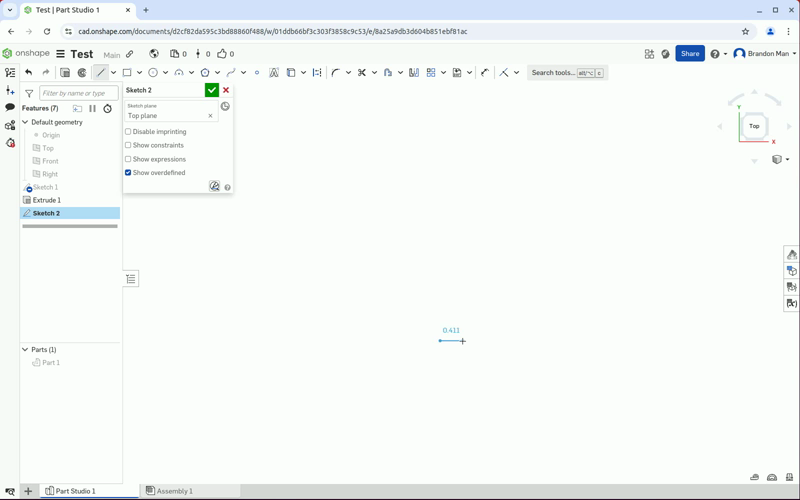
scroll(-6)
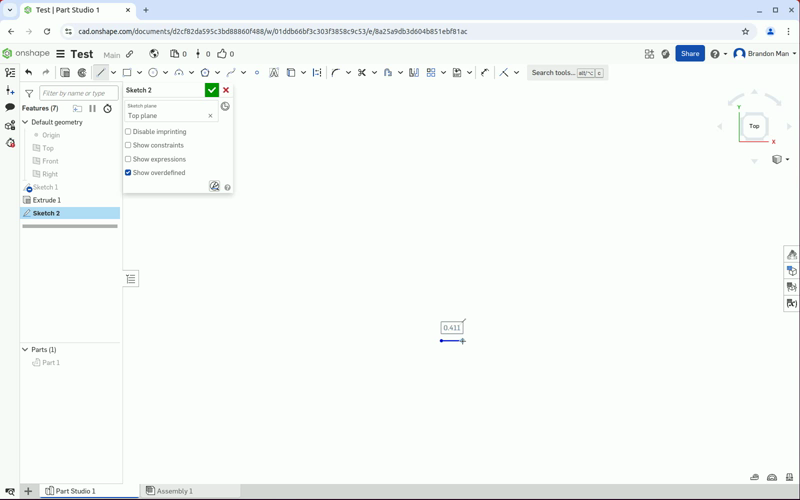
scroll(-6)
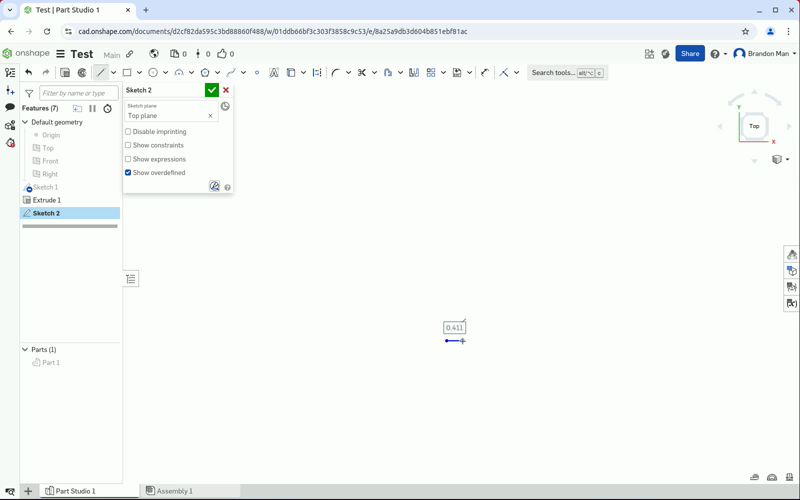
scroll(-6)
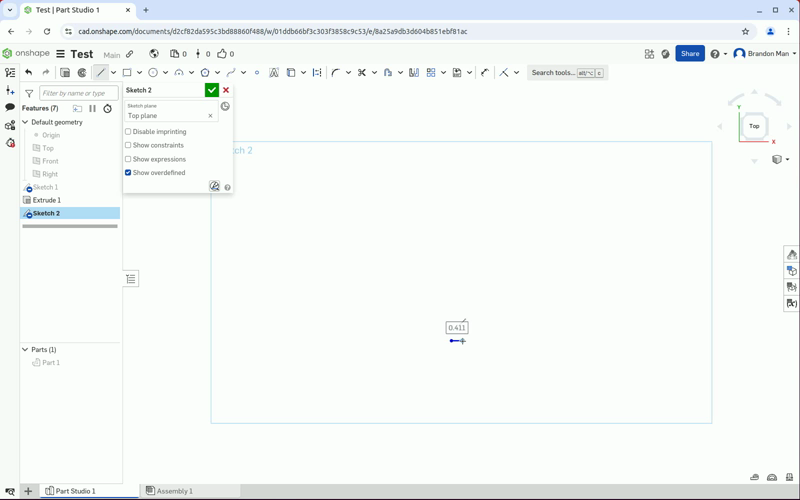
scroll(-6)
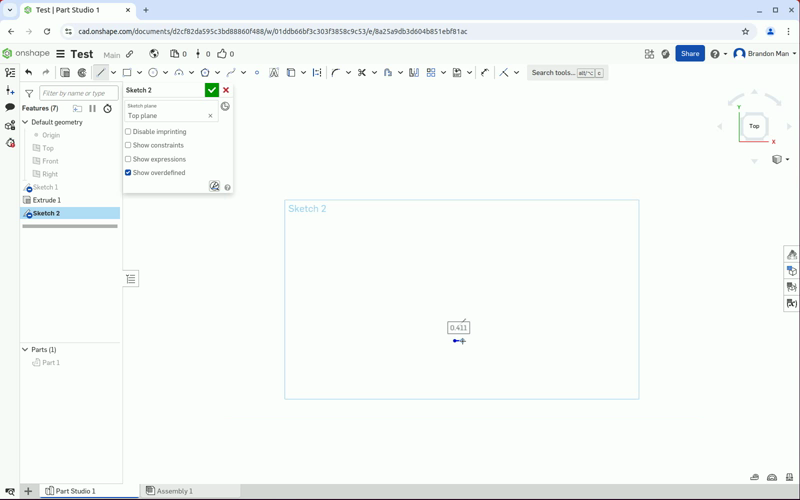
scroll(-6)
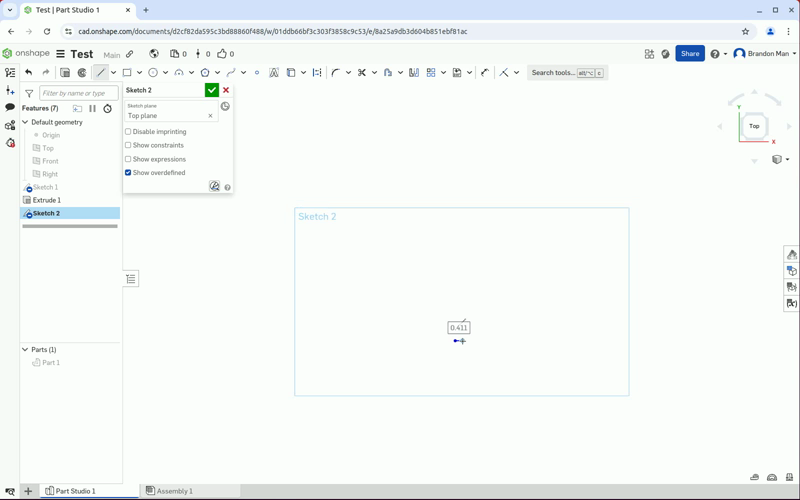
scroll(-6)
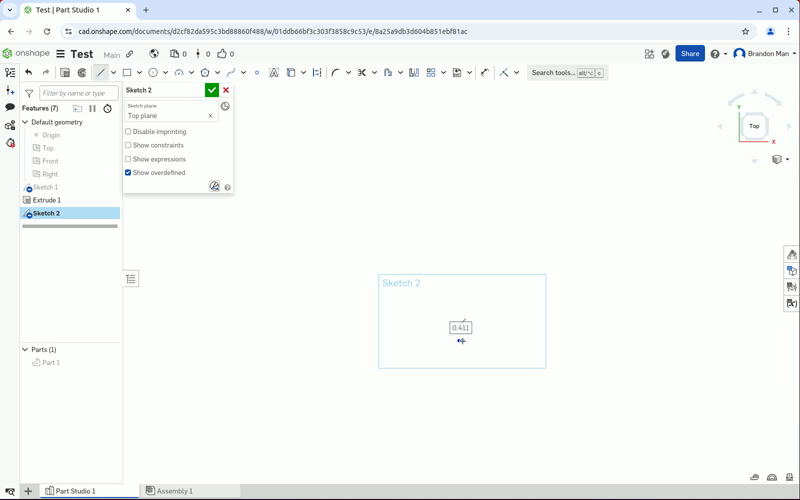
scroll(-6)
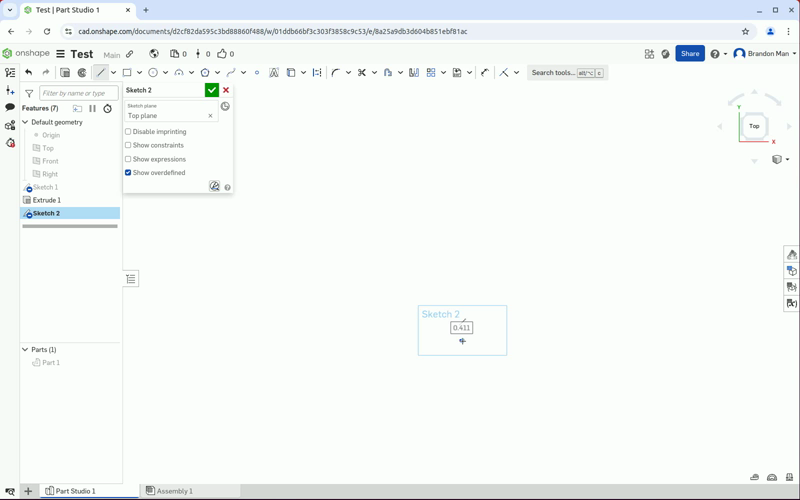
key_up(shift)
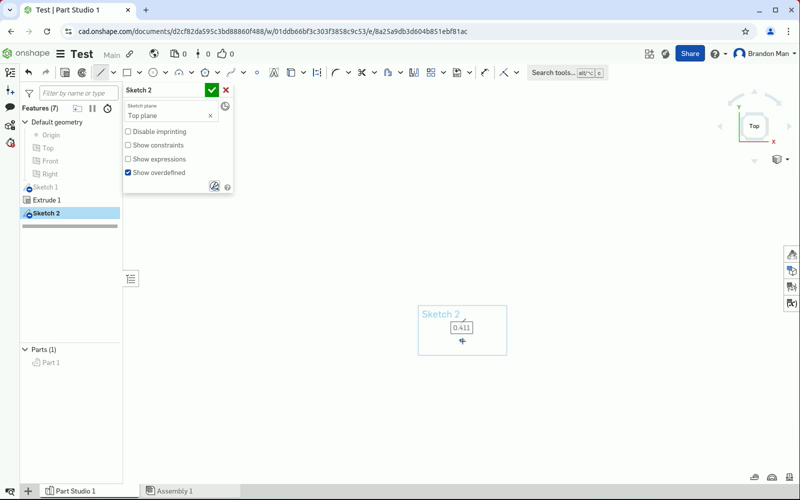
key_down(shift)
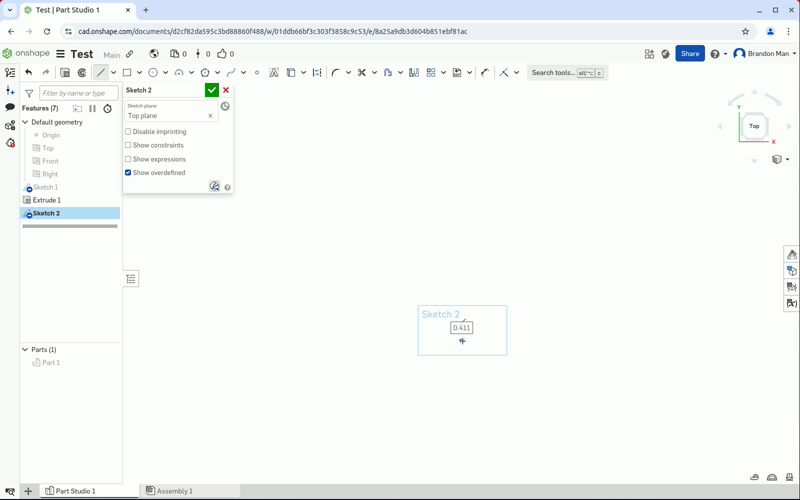
mouse_move(492, 340)
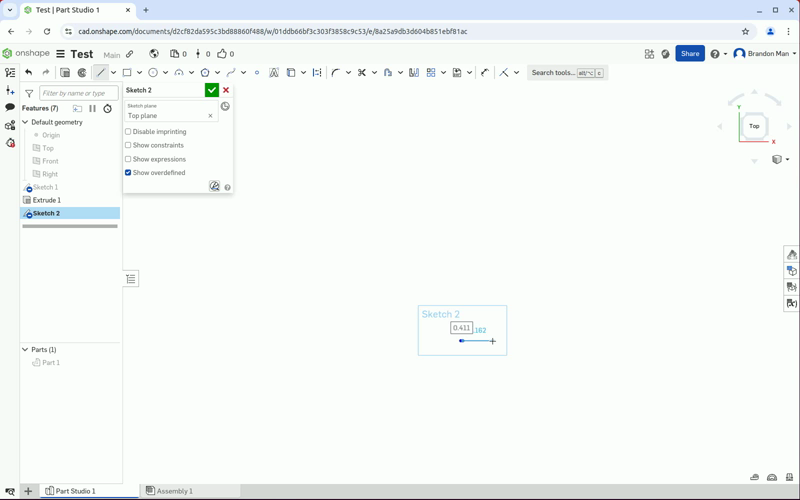
mouse_move(462, 282)
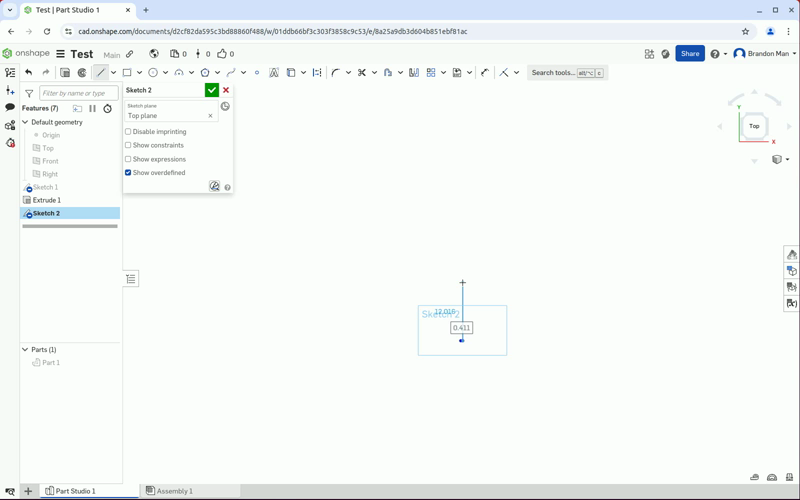
click(462, 282)
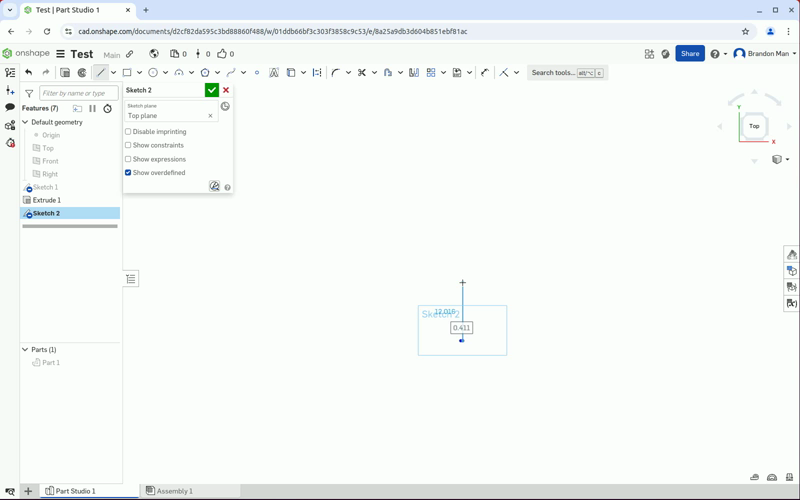
key_up(shift)
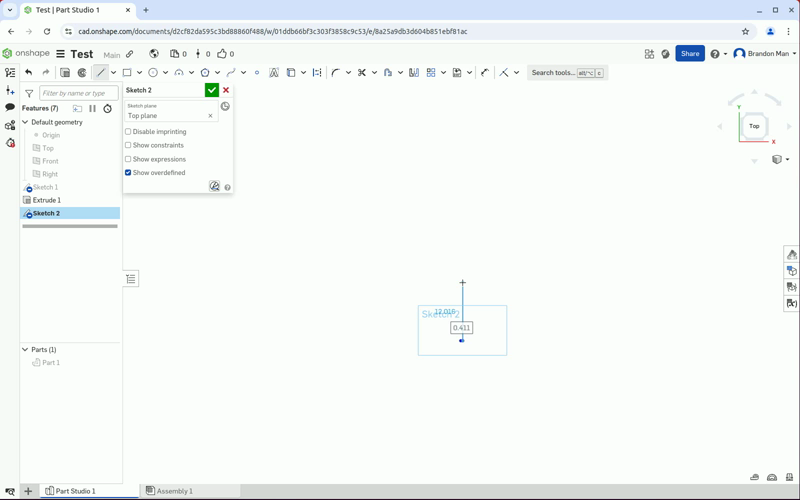
key_down(shift)
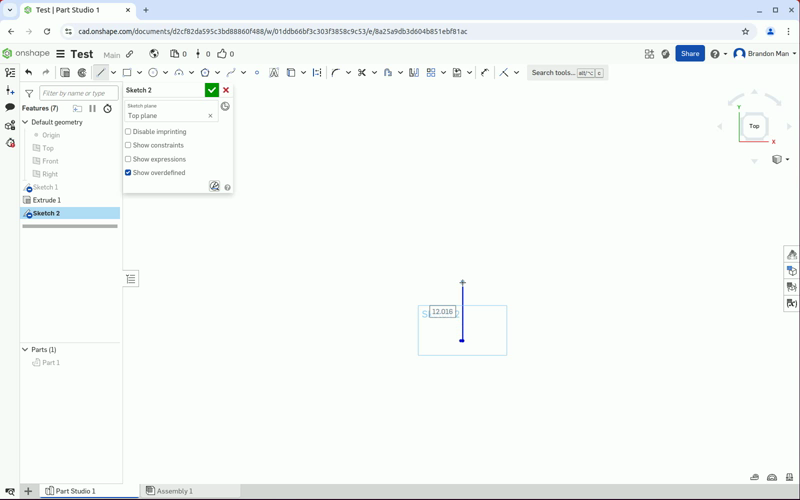
mouse_move(492, 282)
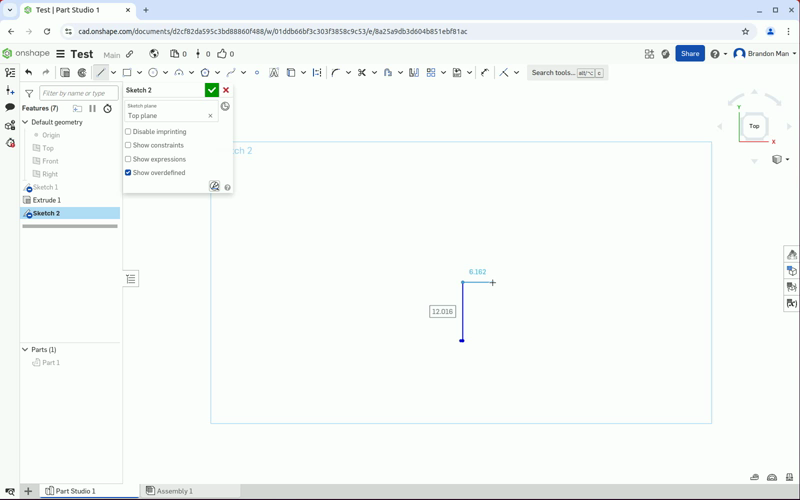
mouse_move(460, 282)
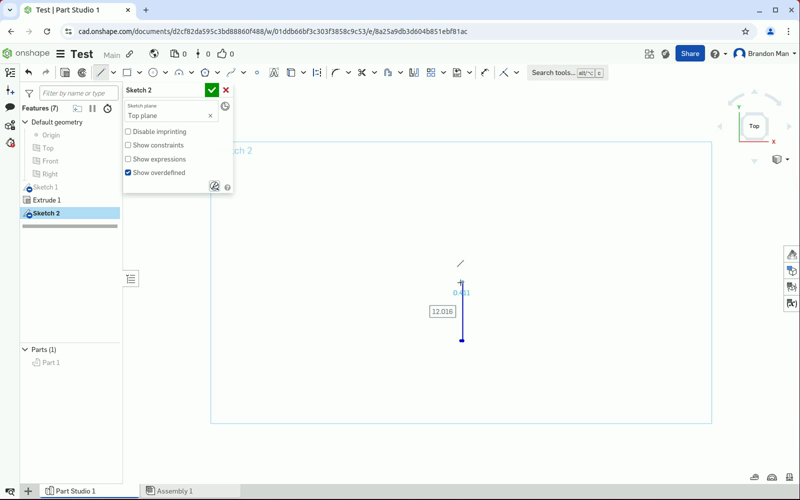
scroll(6)
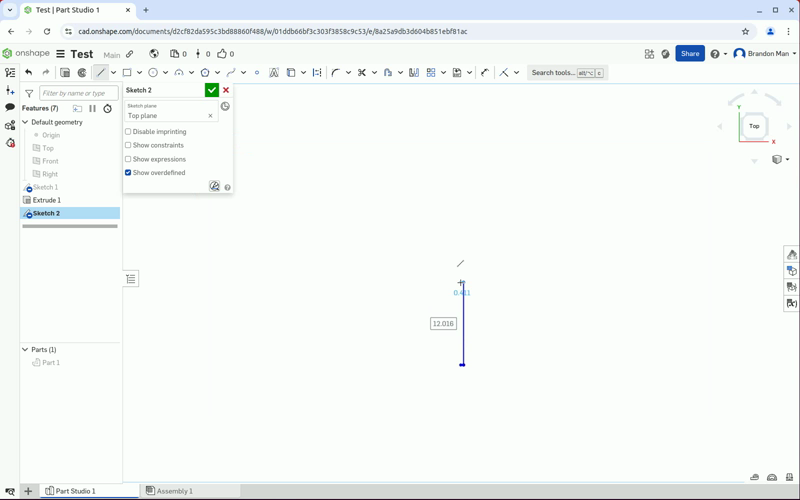
scroll(6)
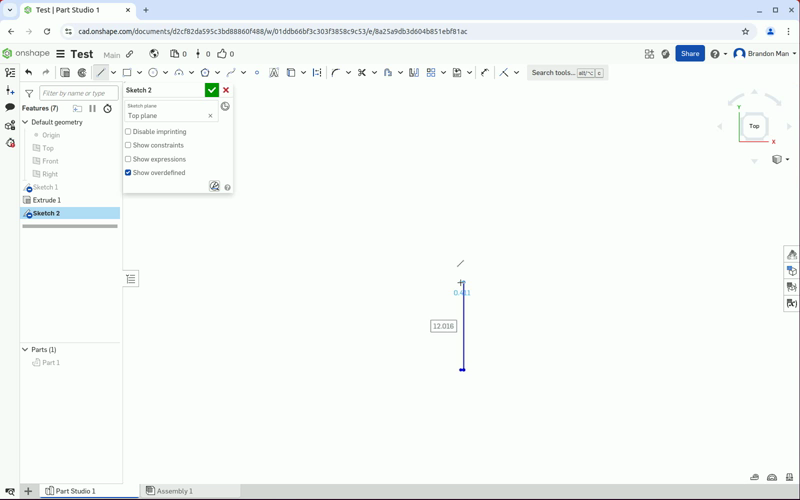
scroll(6)
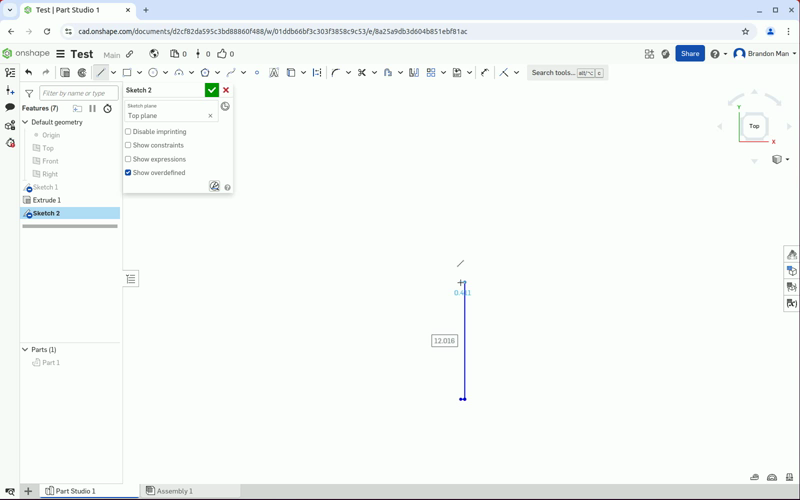
scroll(6)
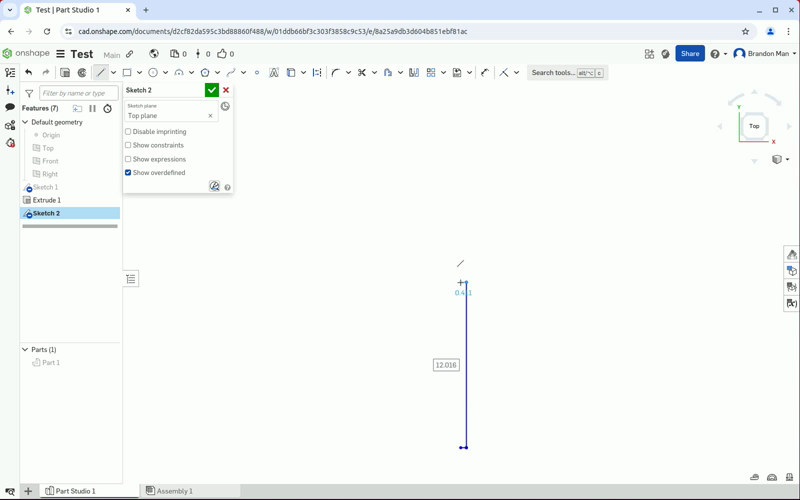
scroll(6)
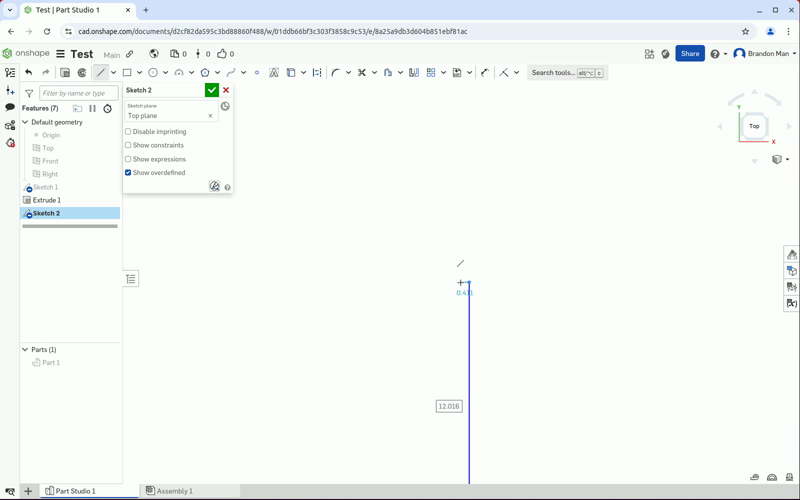
scroll(6)
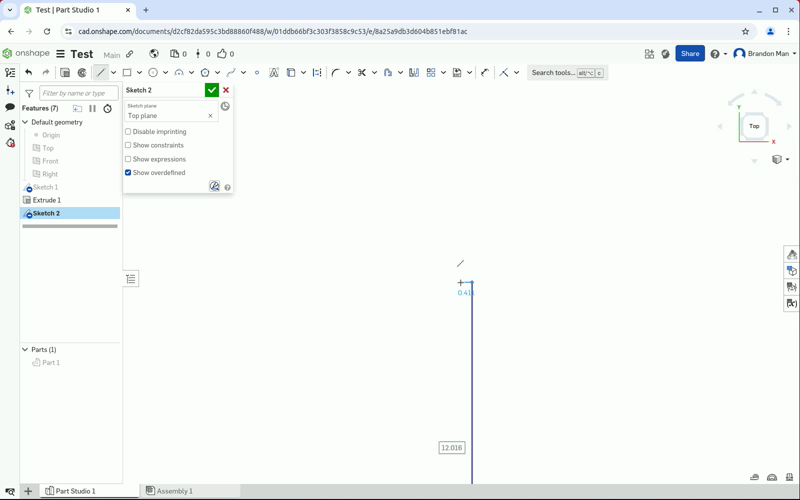
scroll(6)
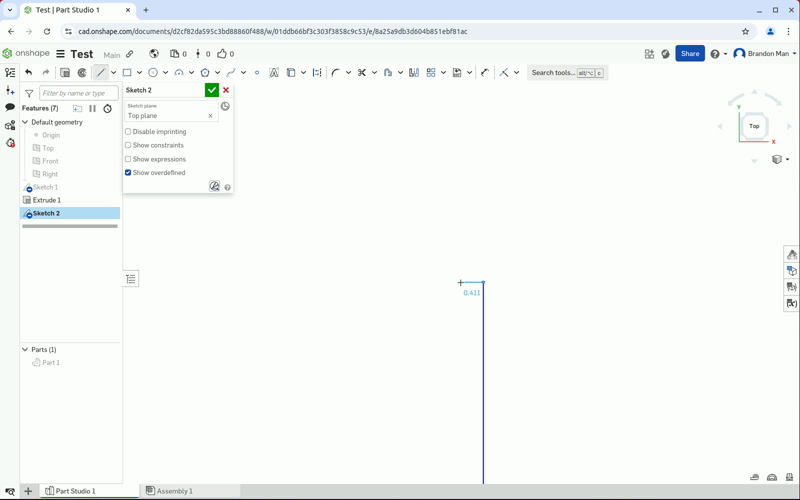
click(460, 282)
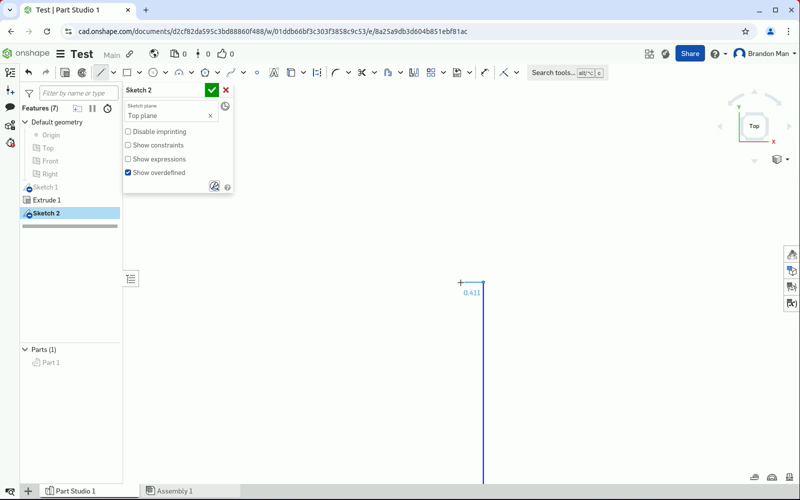
scroll(-6)
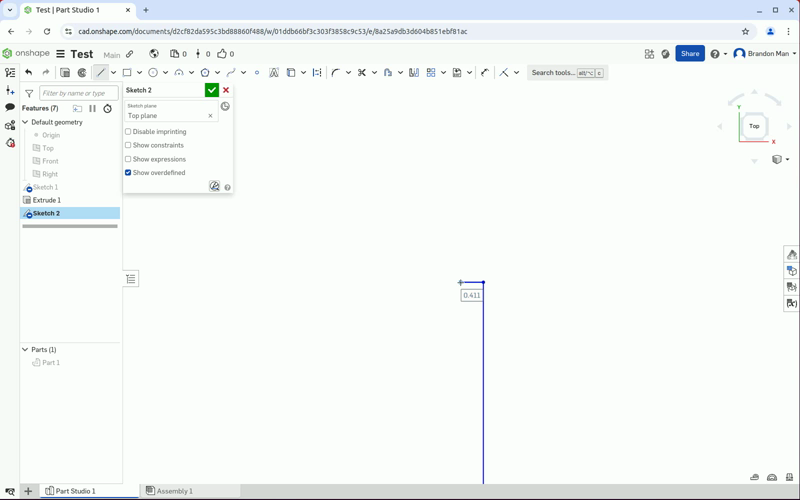
scroll(-6)
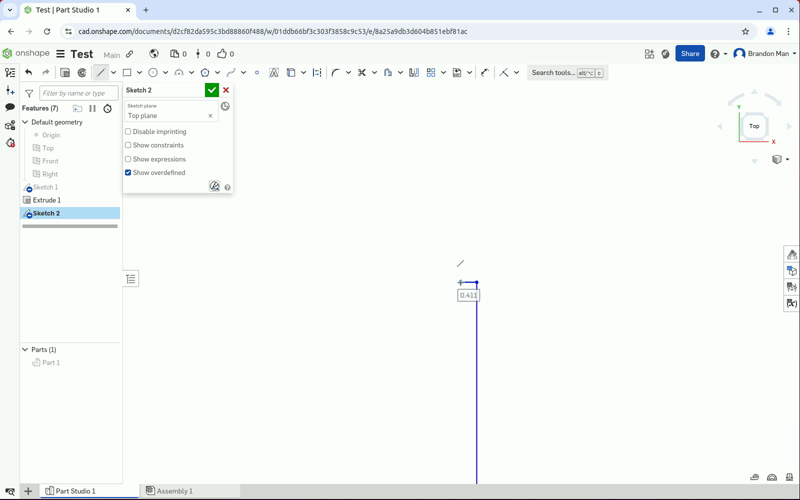
scroll(-6)
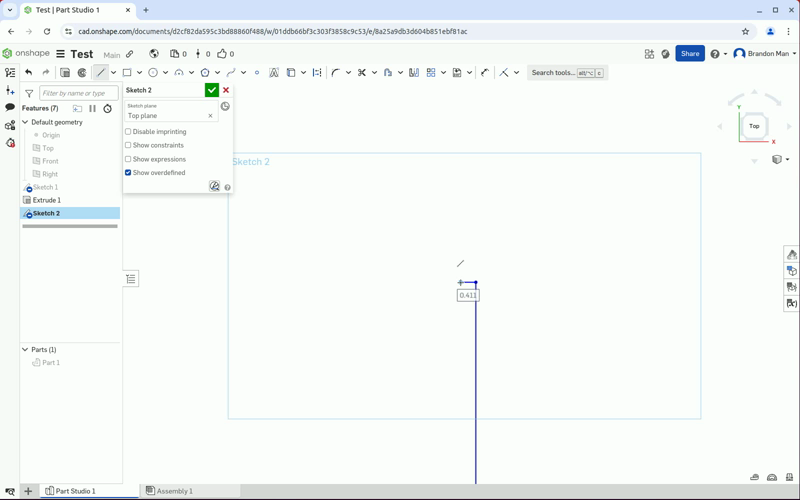
scroll(-6)
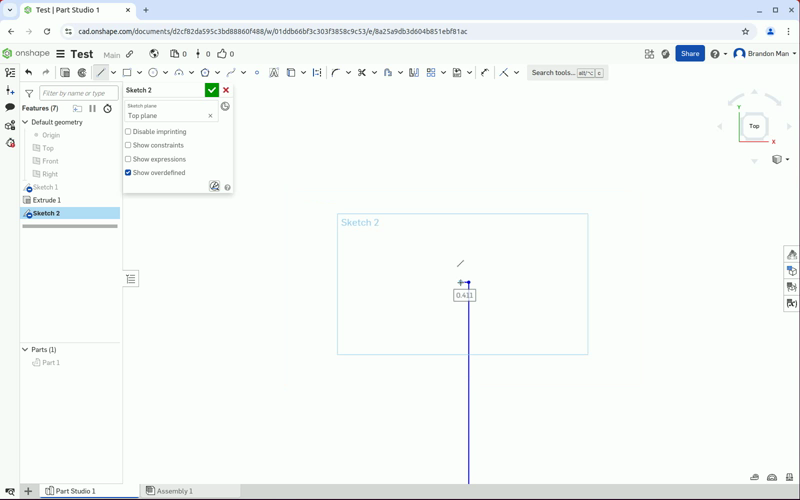
scroll(-6)
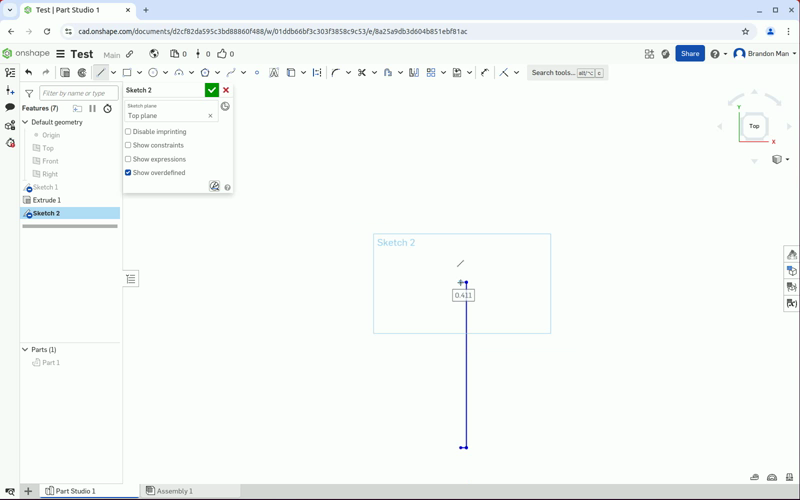
scroll(-6)
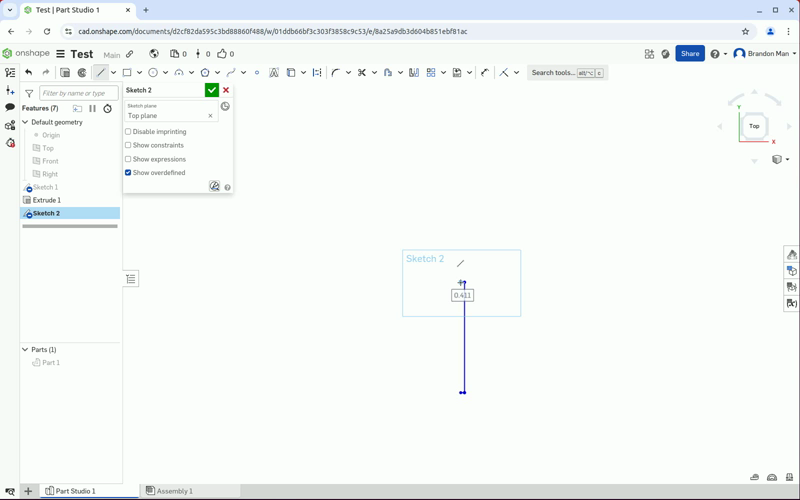
scroll(-6)
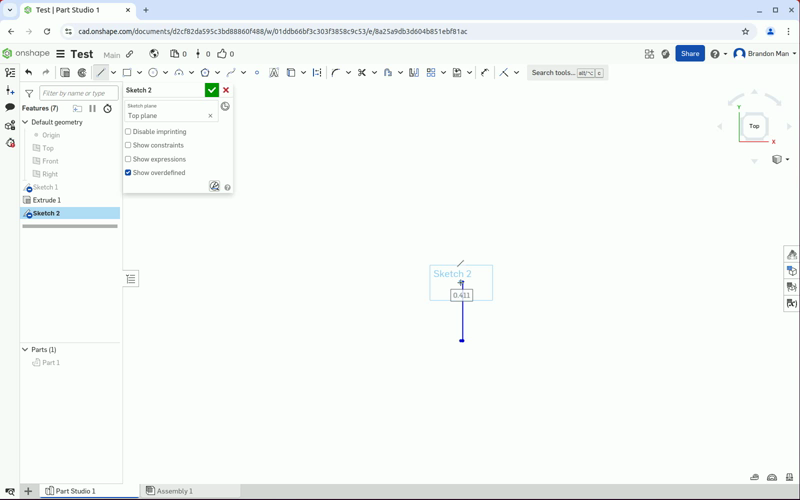
key_up(shift)
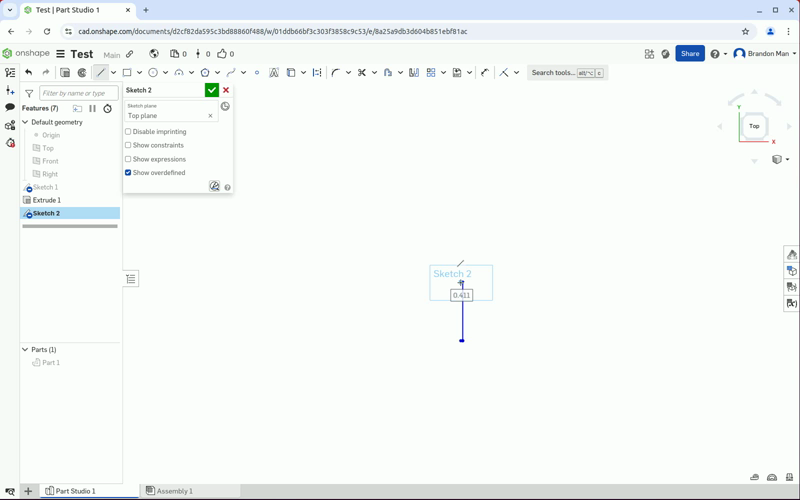
mouse_move(490, 282)
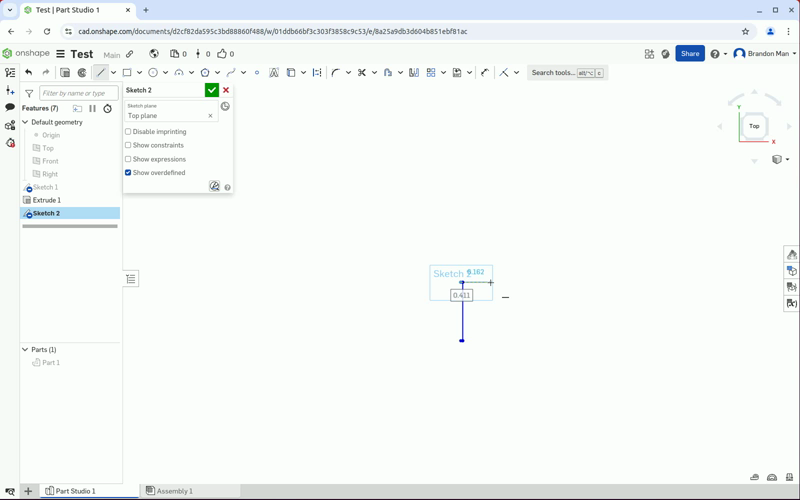
key_down(shift)
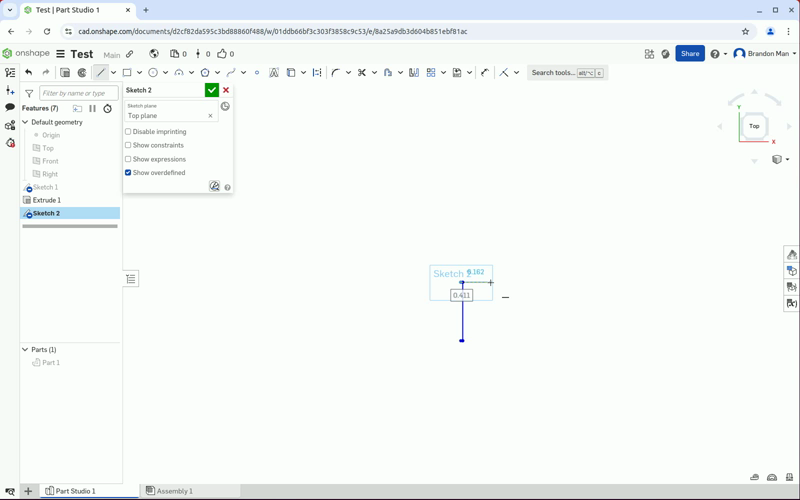
mouse_move(460, 340)
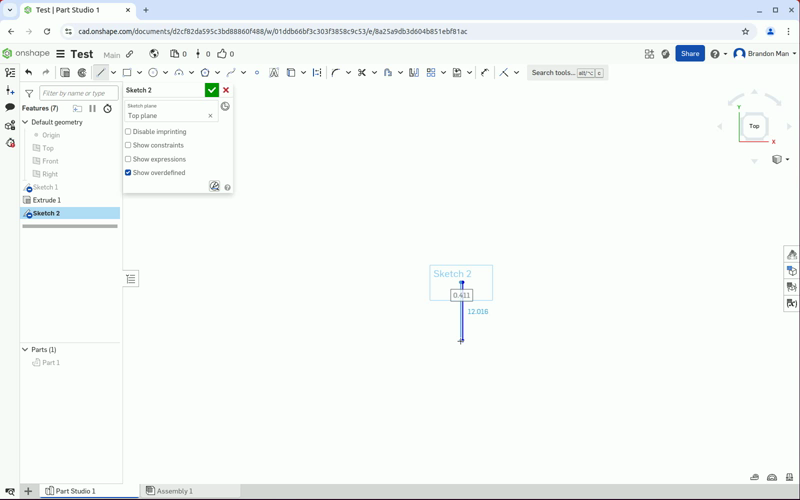
scroll(6)
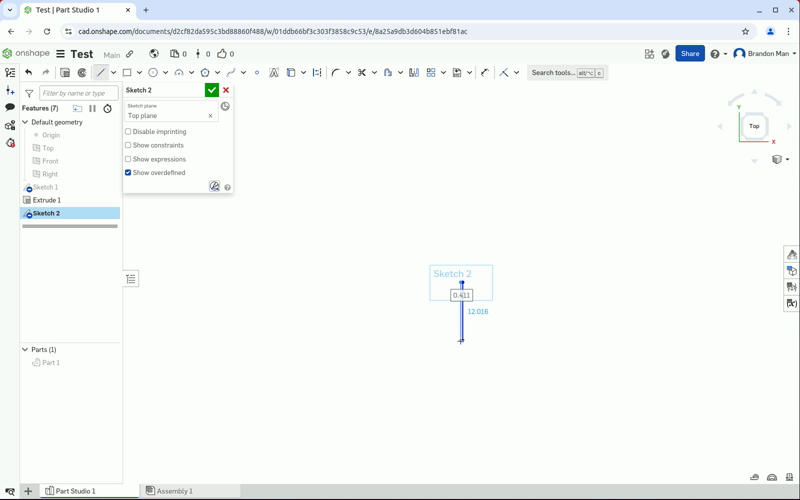
scroll(6)
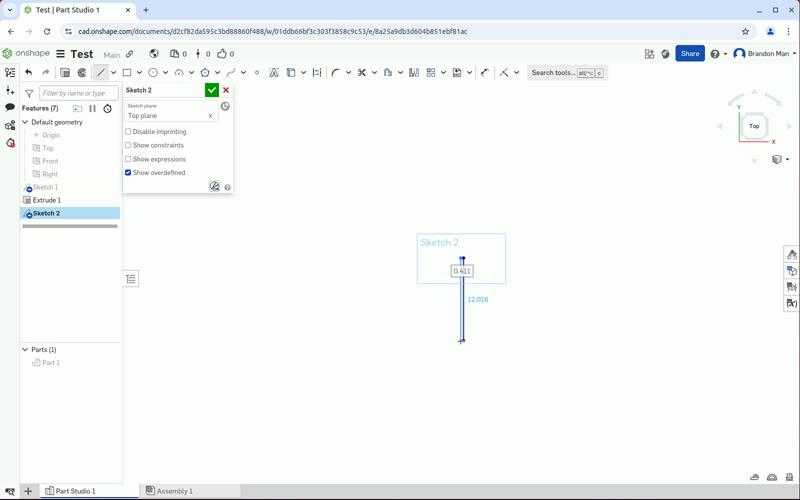
scroll(6)
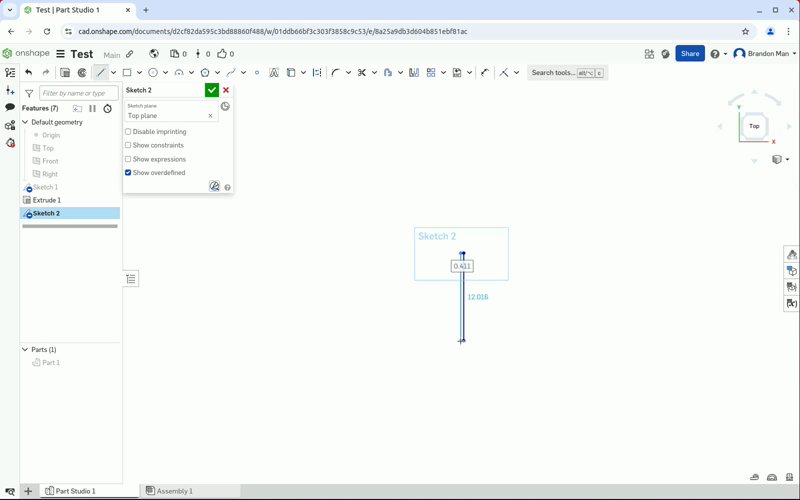
scroll(6)
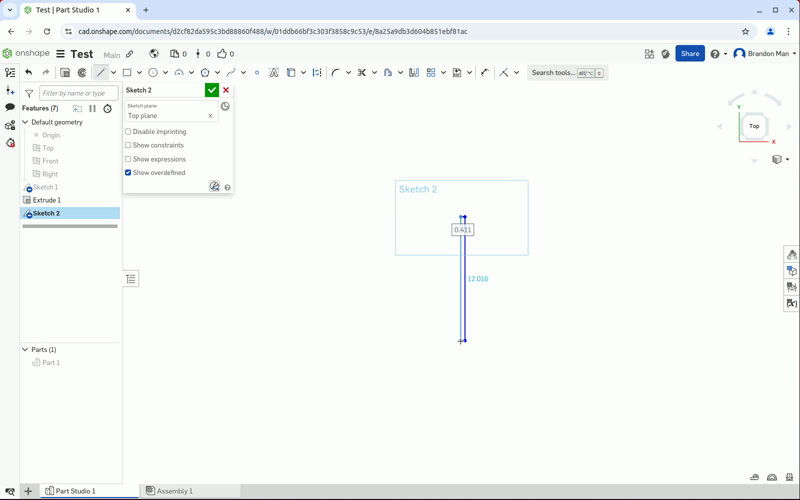
scroll(6)
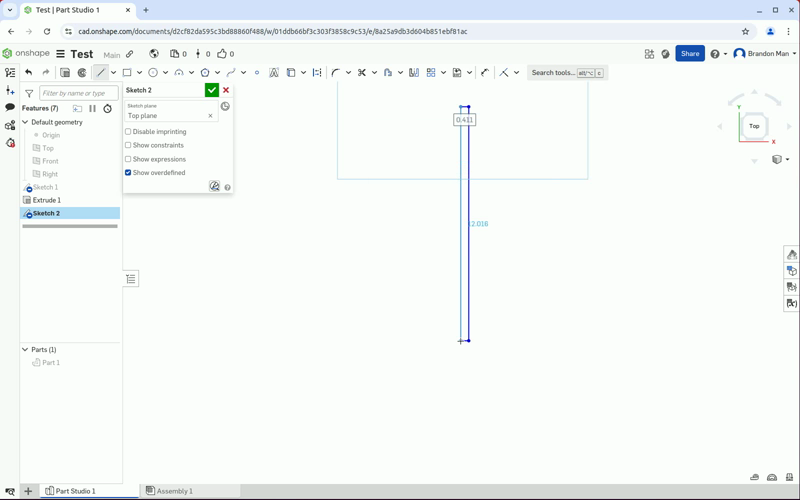
scroll(6)
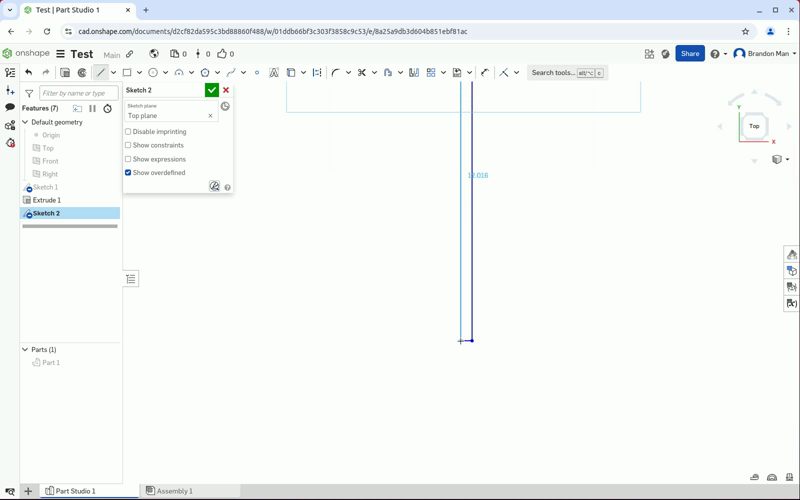
scroll(6)
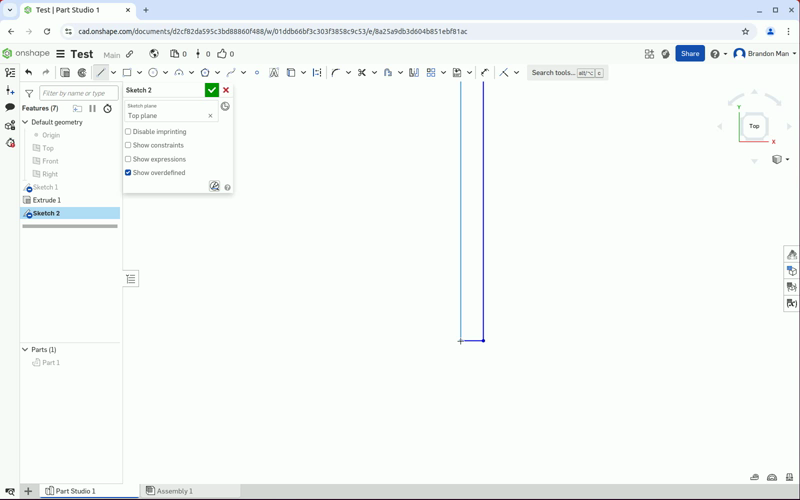
key_up(shift)
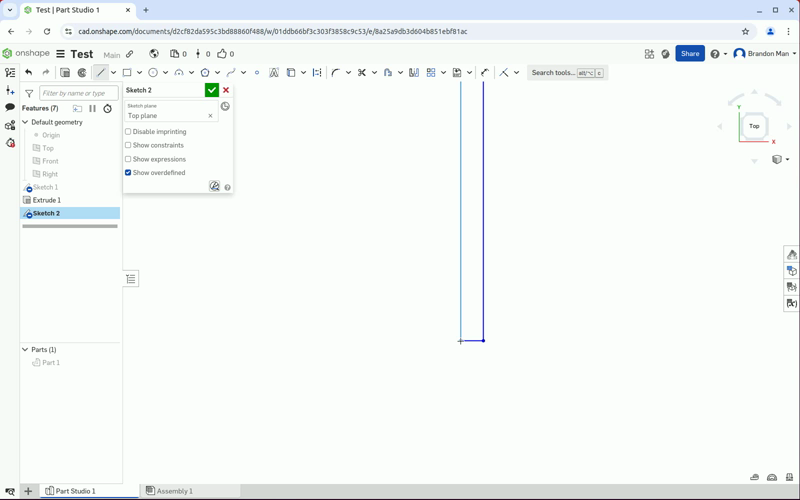
click(460, 340)
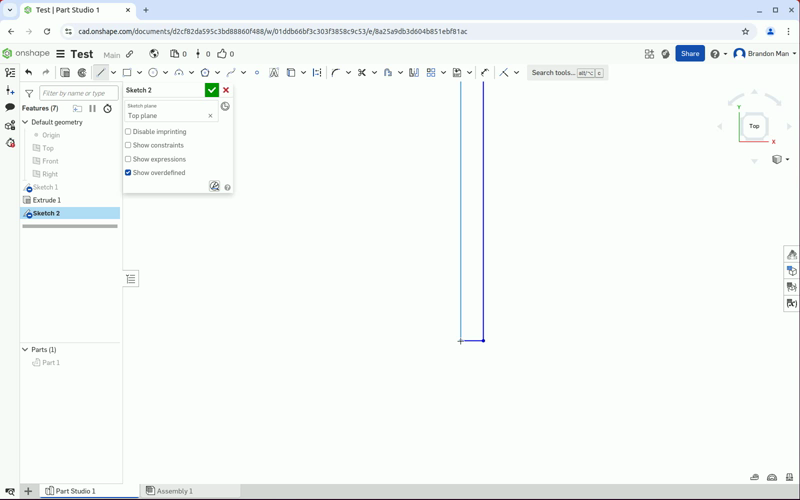
scroll(-6)
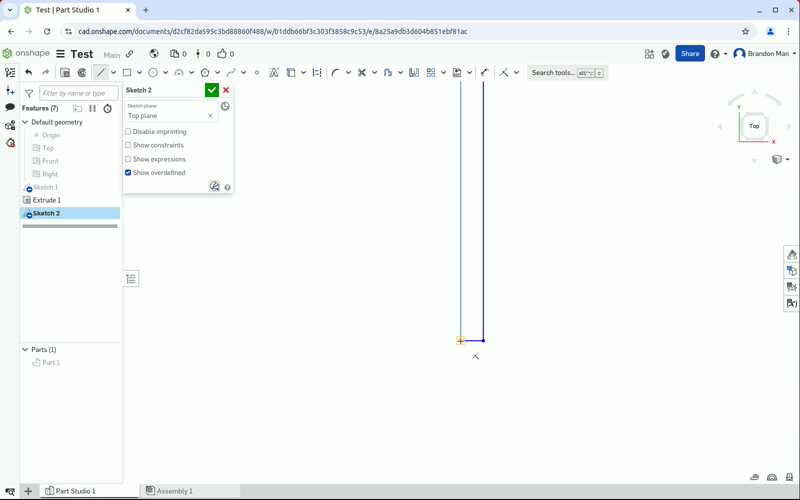
scroll(-6)
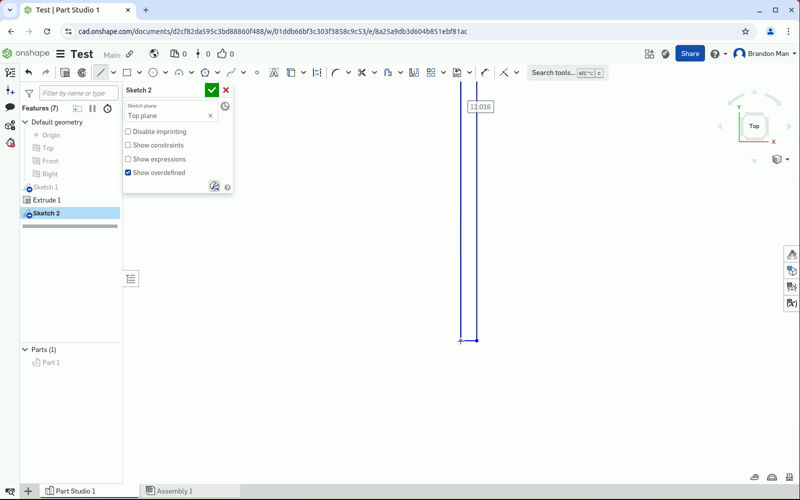
scroll(-6)
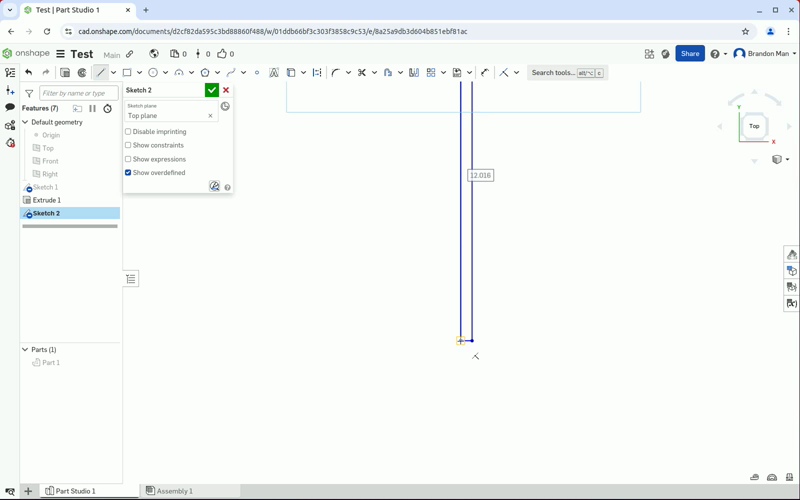
scroll(-6)
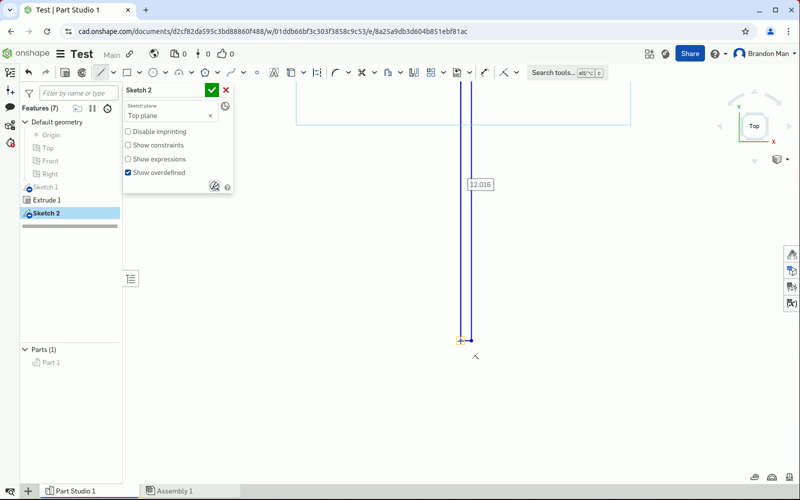
scroll(-6)
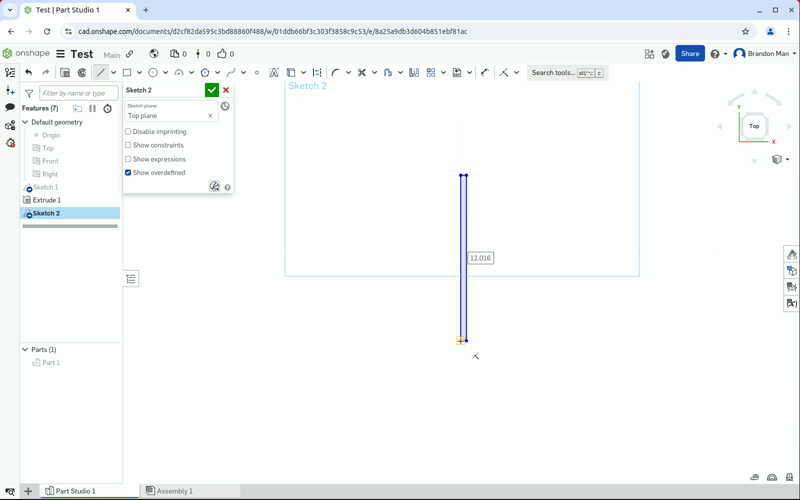
scroll(-6)
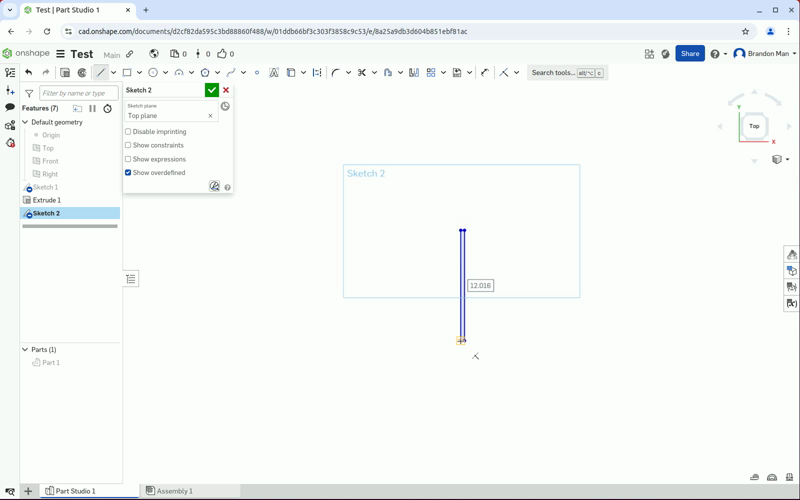
scroll(-6)
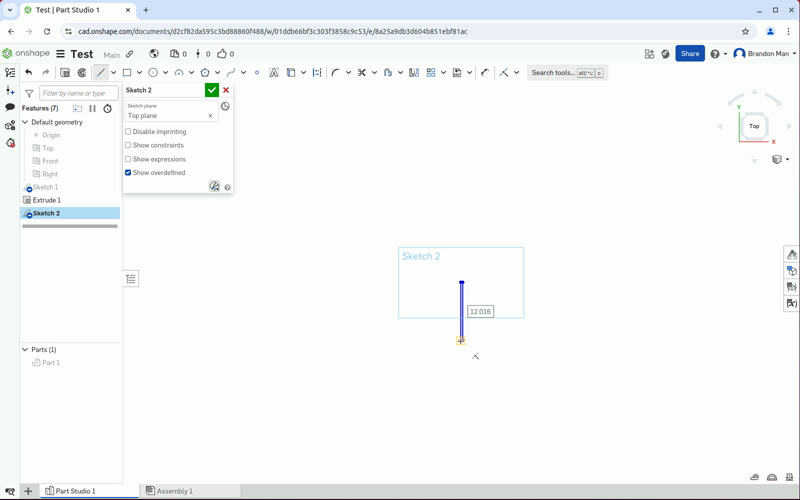
key(esc)
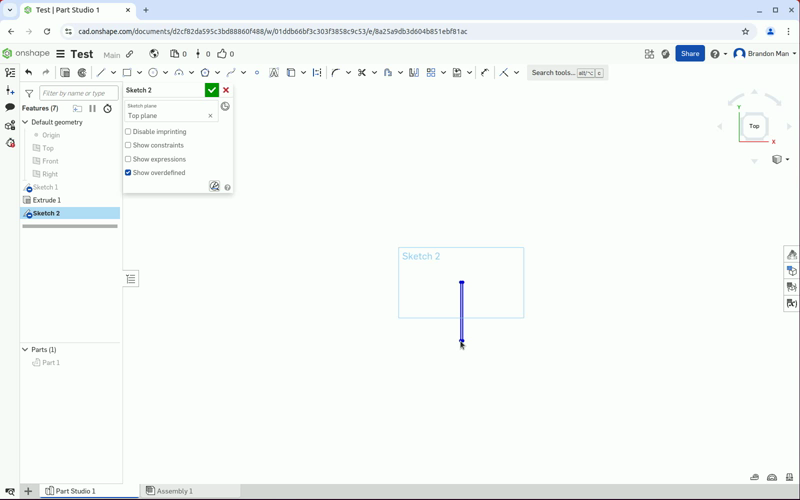
mouse_move(461, 309)
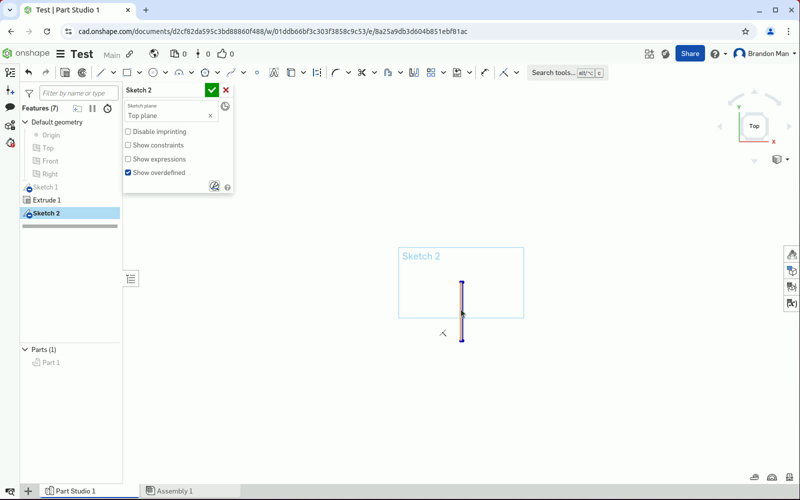
scroll(6)
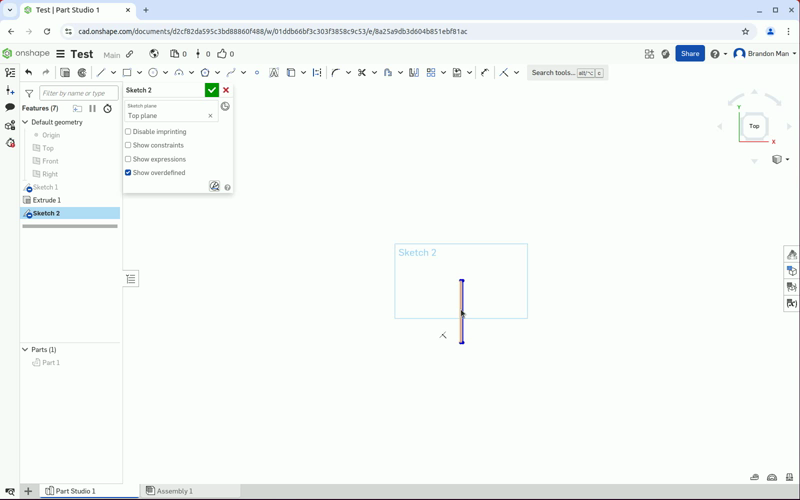
scroll(6)
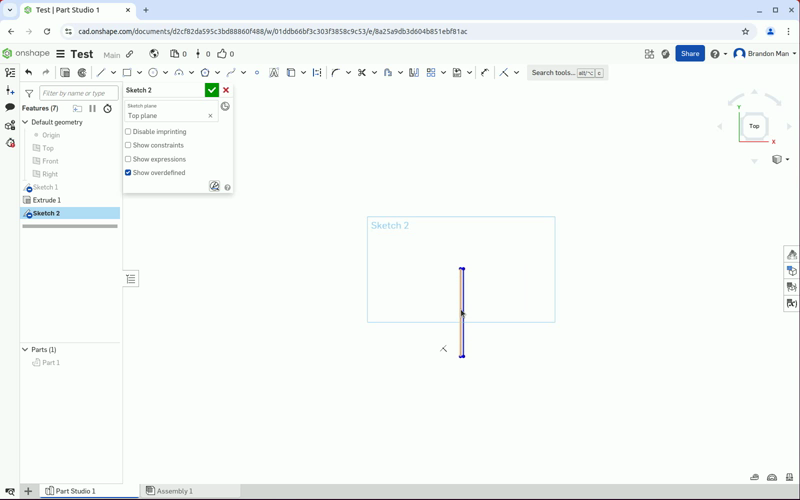
scroll(6)
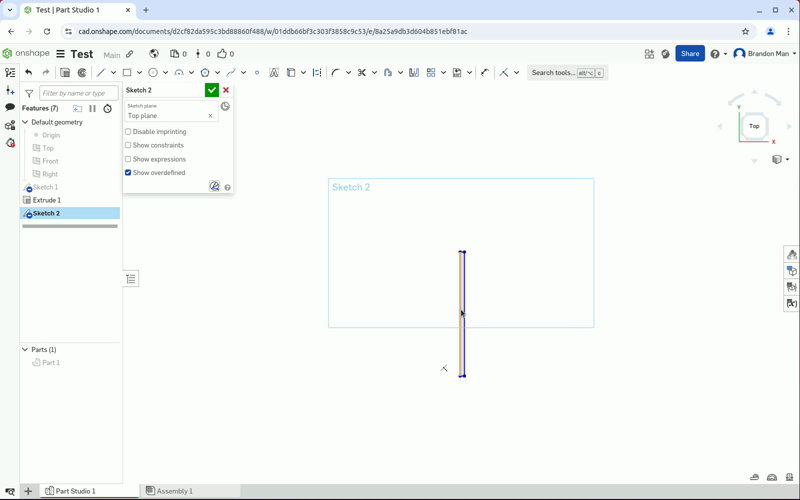
scroll(6)
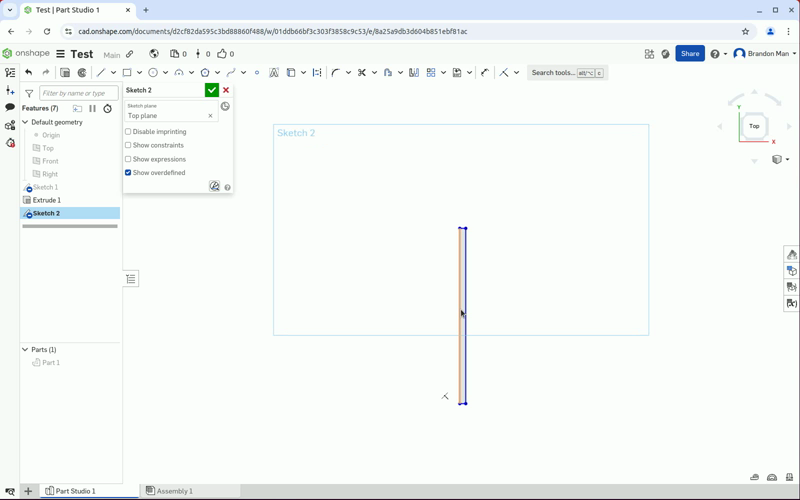
scroll(6)
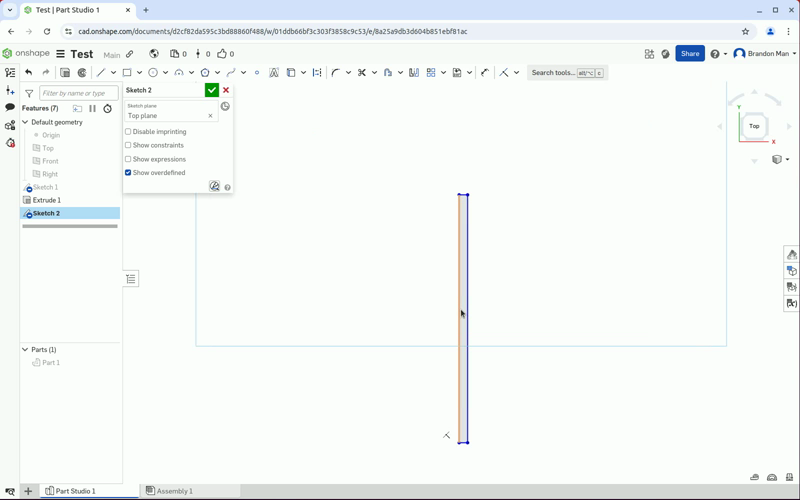
scroll(6)
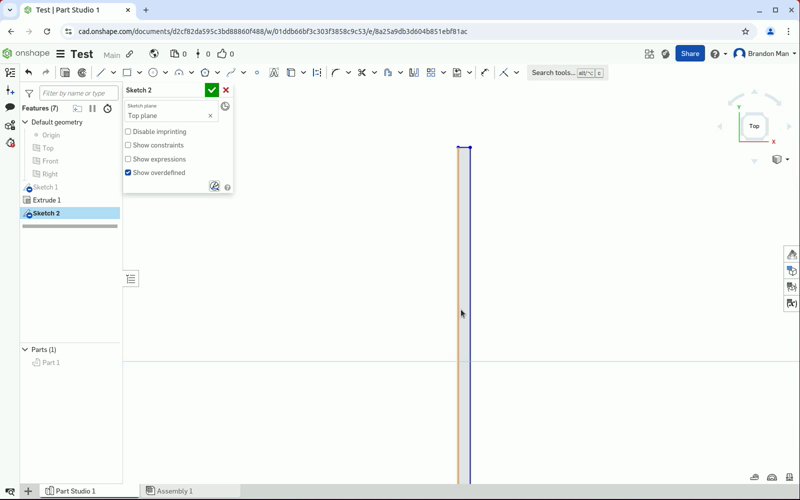
scroll(6)
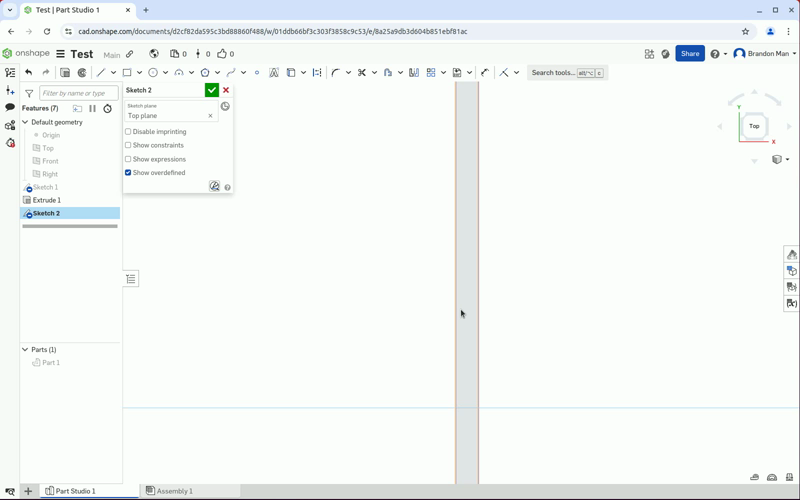
click(461, 309)
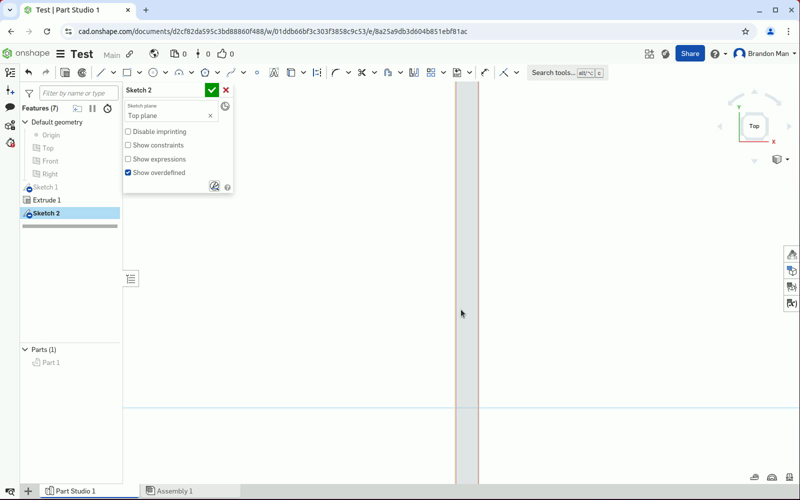
scroll(-6)
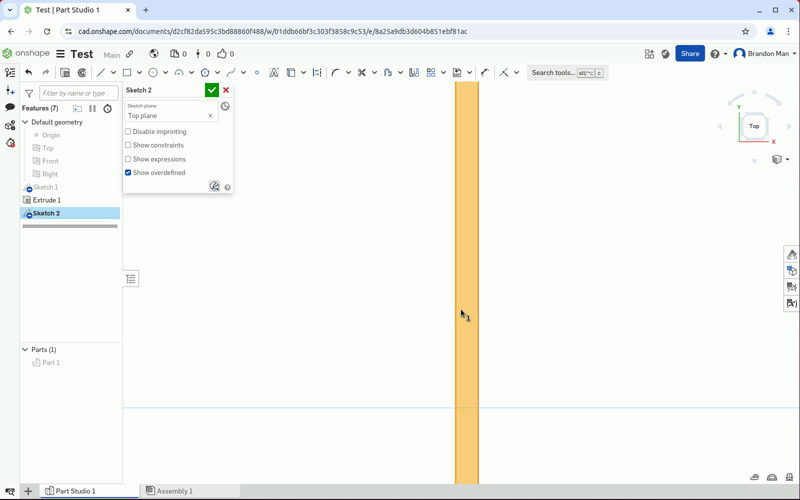
scroll(-6)
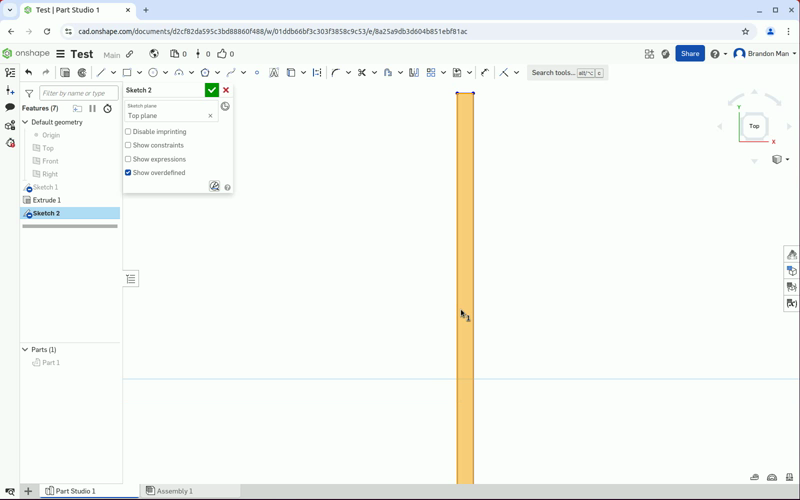
scroll(-6)
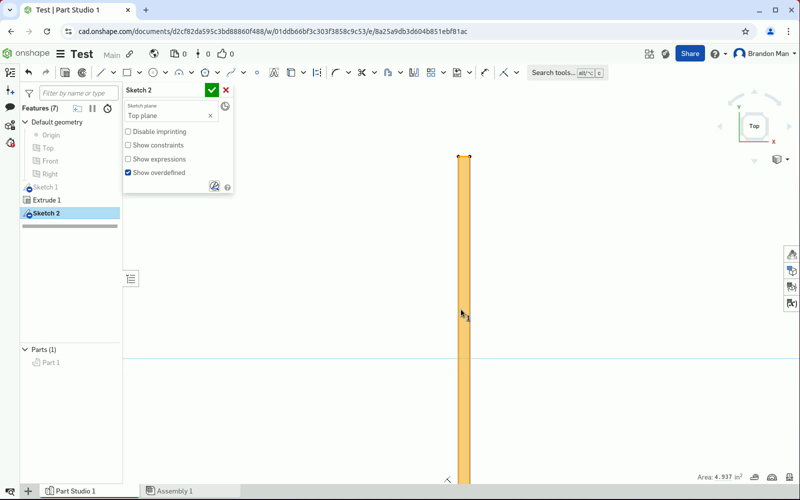
scroll(-6)
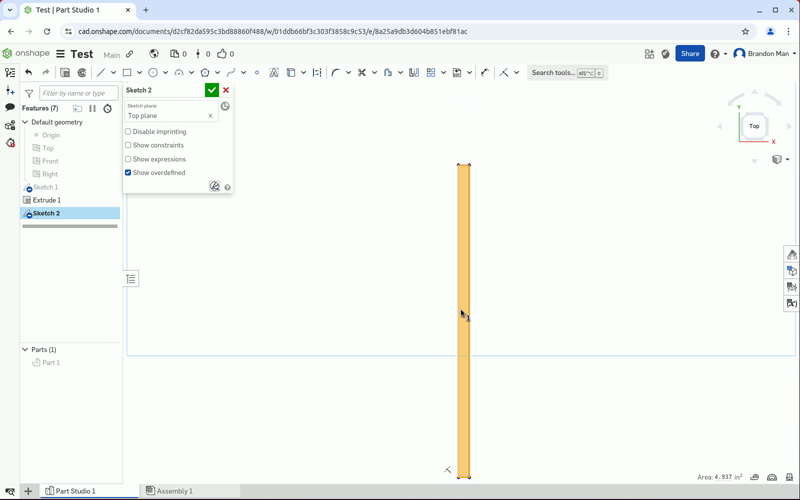
scroll(-6)
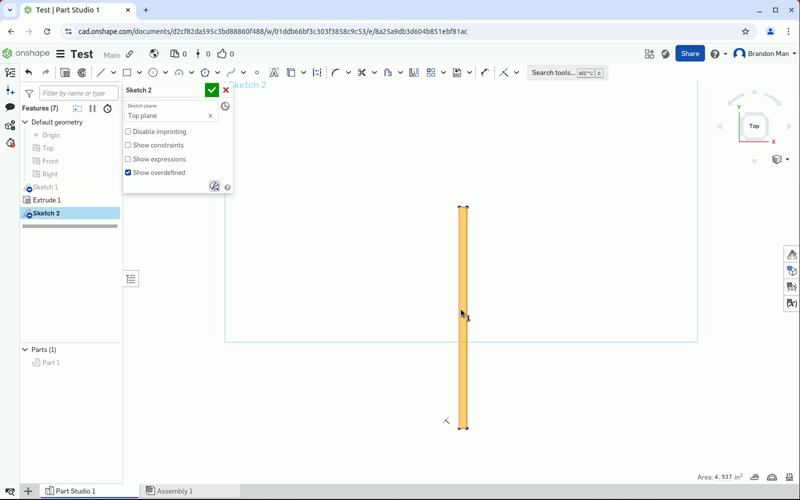
scroll(-6)
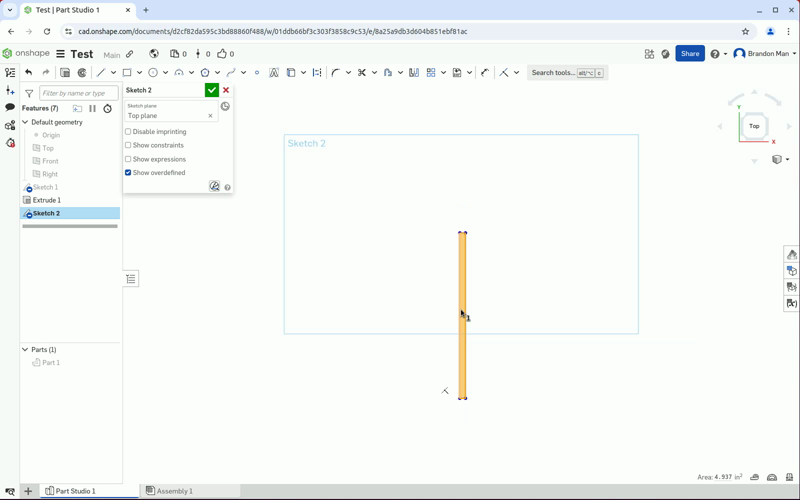
scroll(-6)
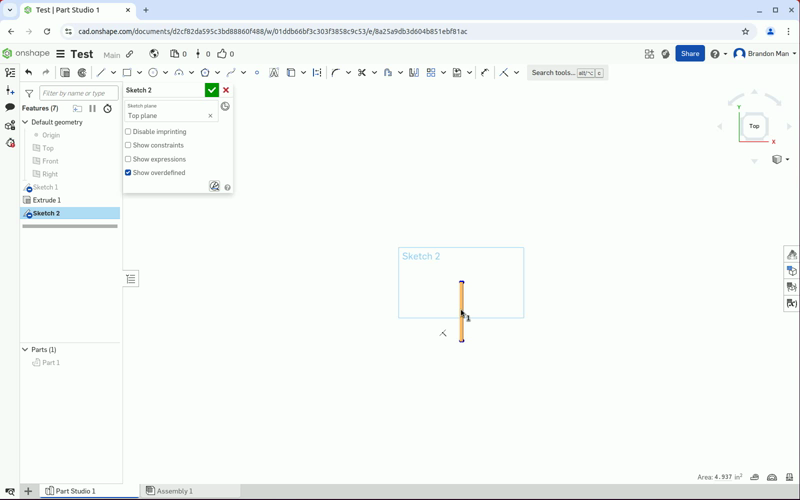
mouse_move(73, 352)
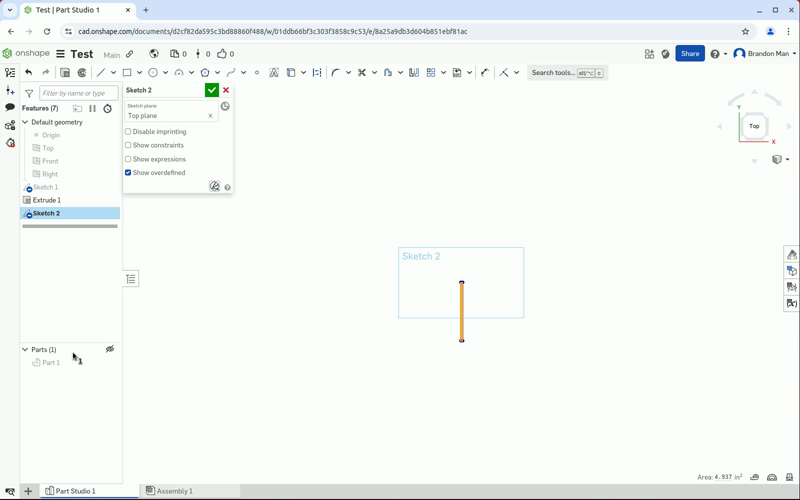
key(shift+y)
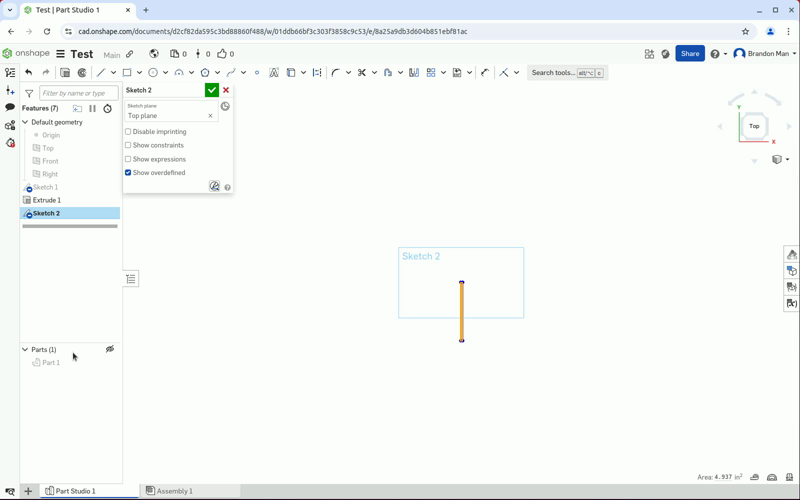
key(shift+e)
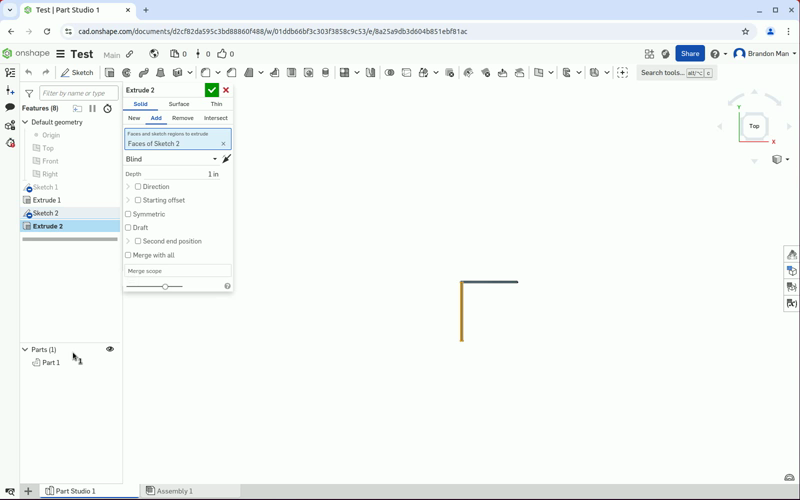
mouse_move(143, 106)
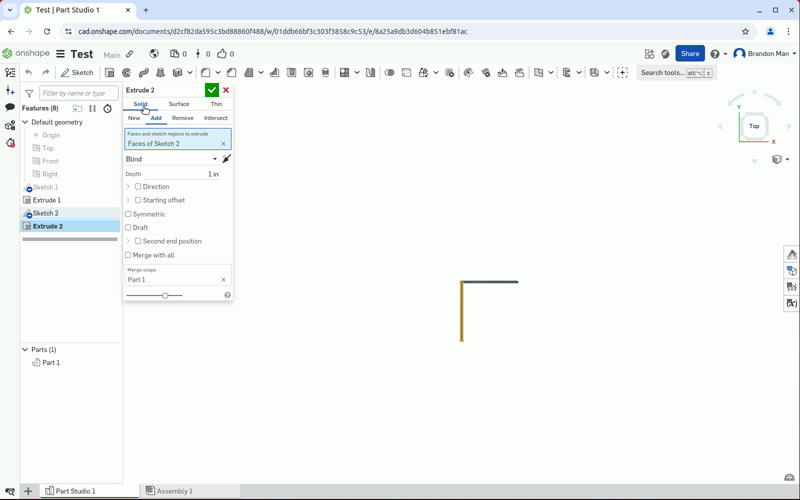
click(143, 106)
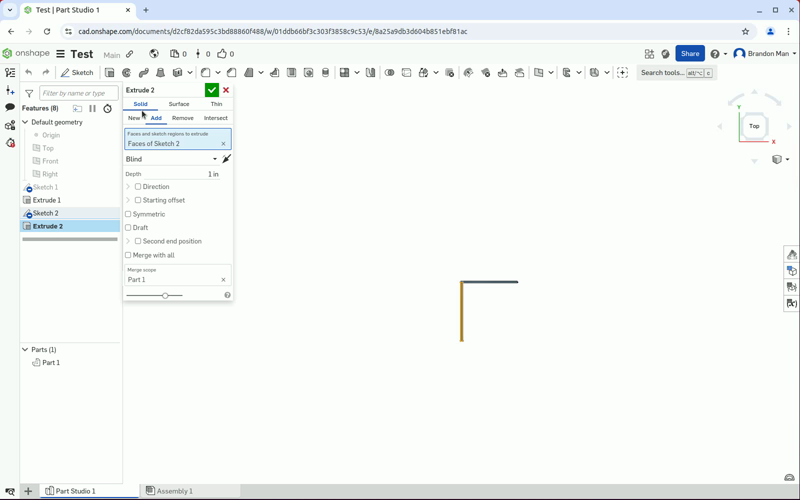
mouse_move(137, 120)
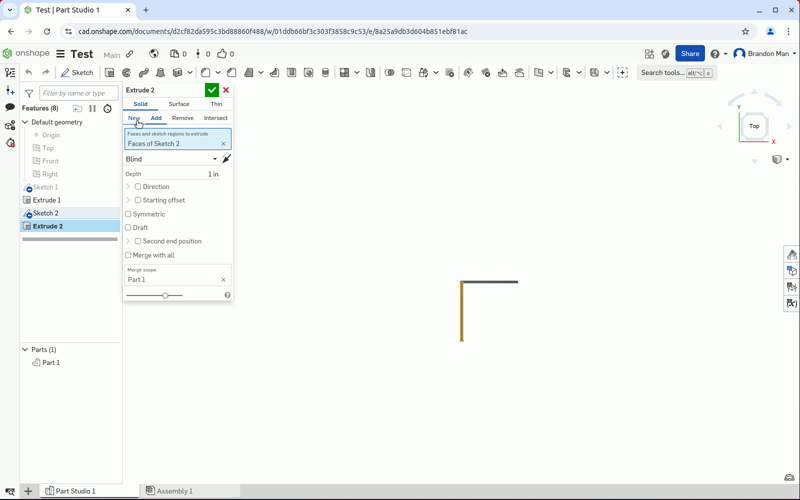
click(137, 120)
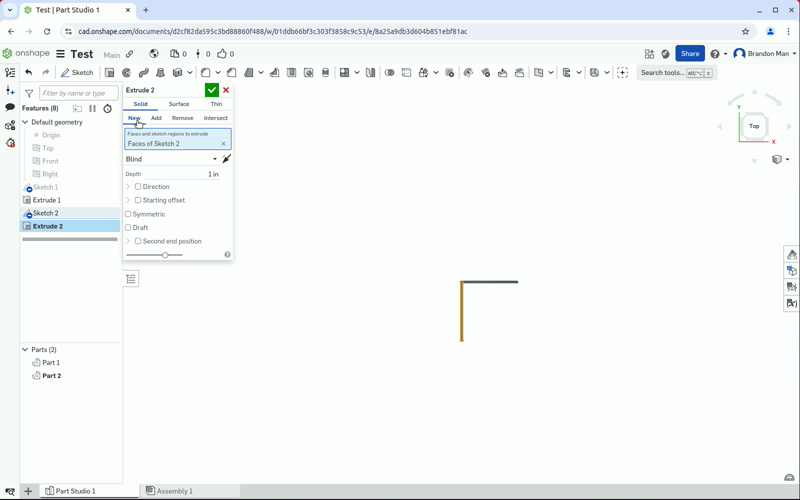
key(tab, 4)
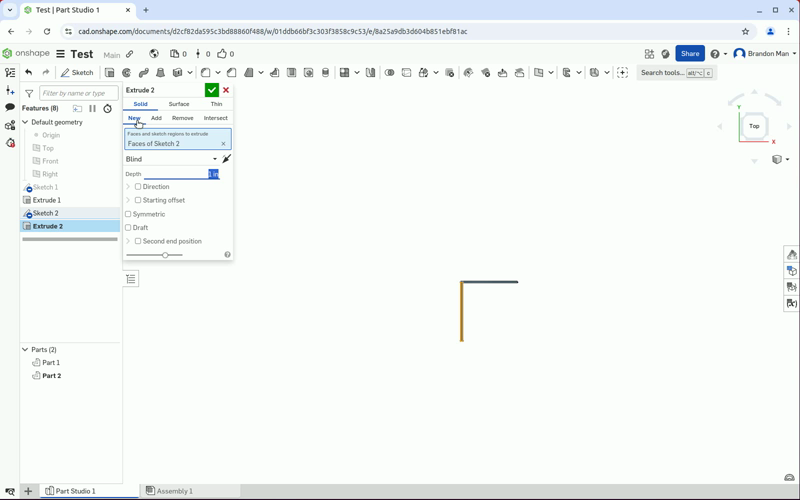
text(23.108)
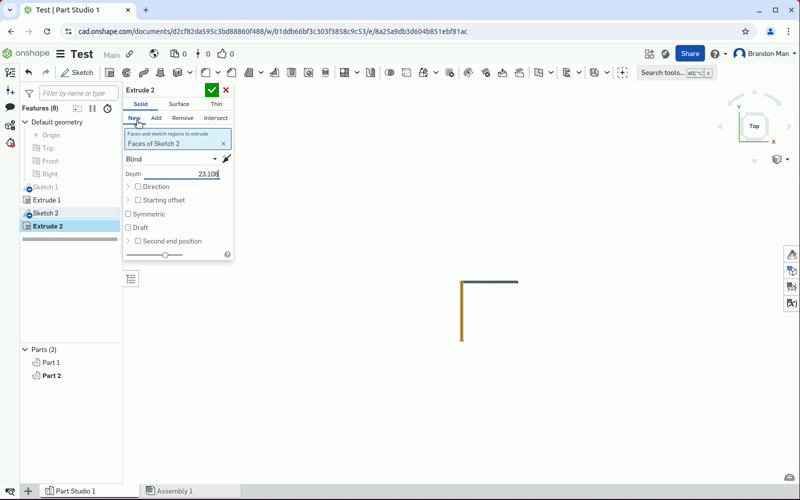
key(enter)
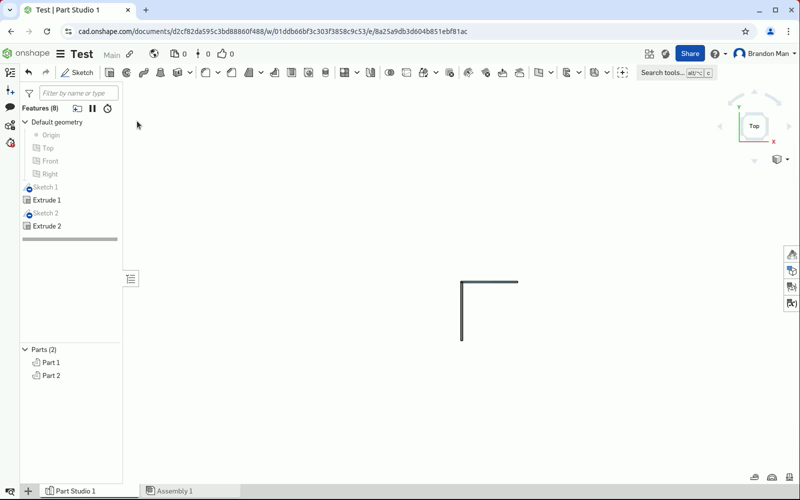
key(shift+h)
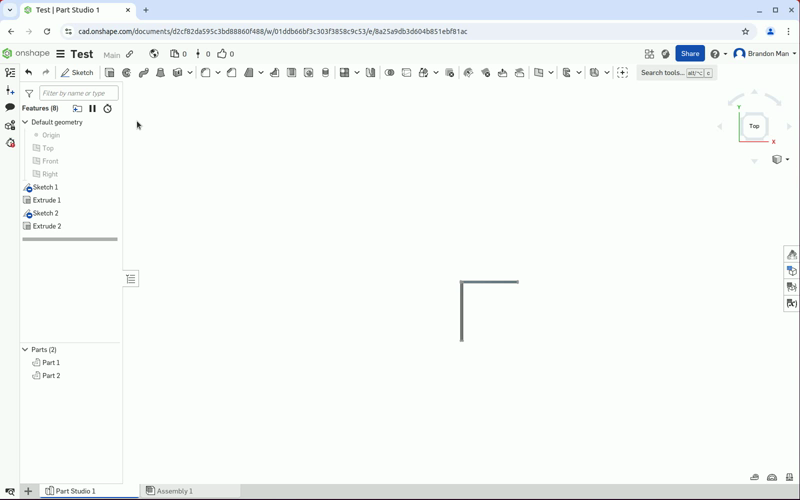
key(shift+h)
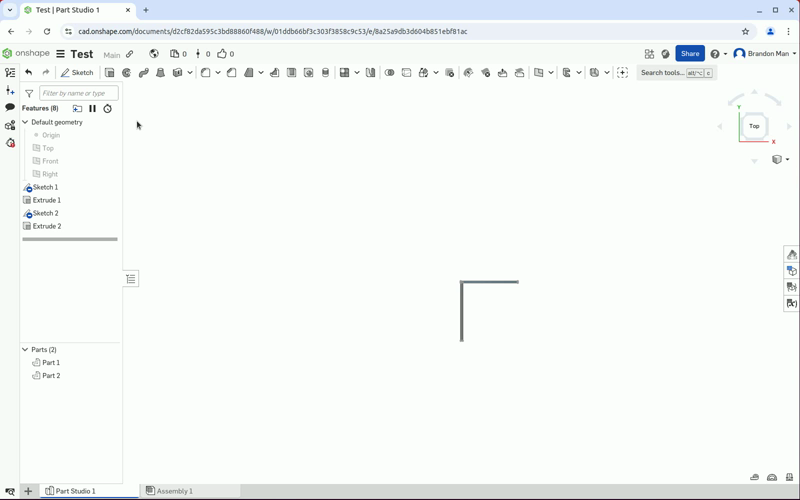
key(shift+7)
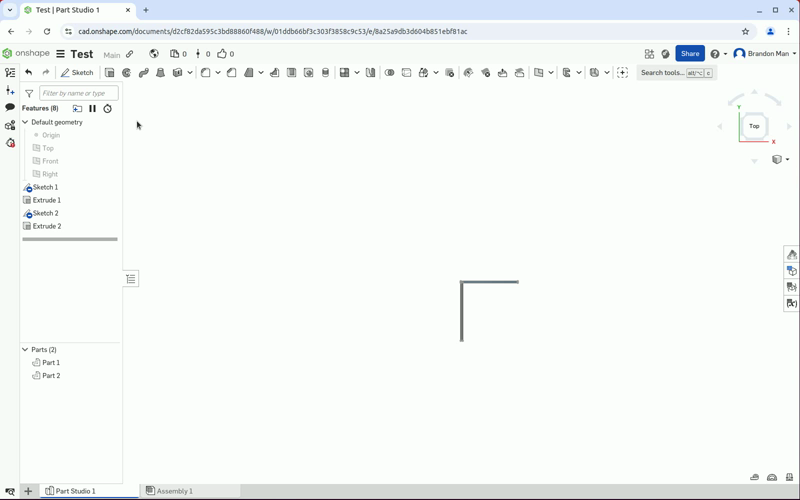
key(up, 3)
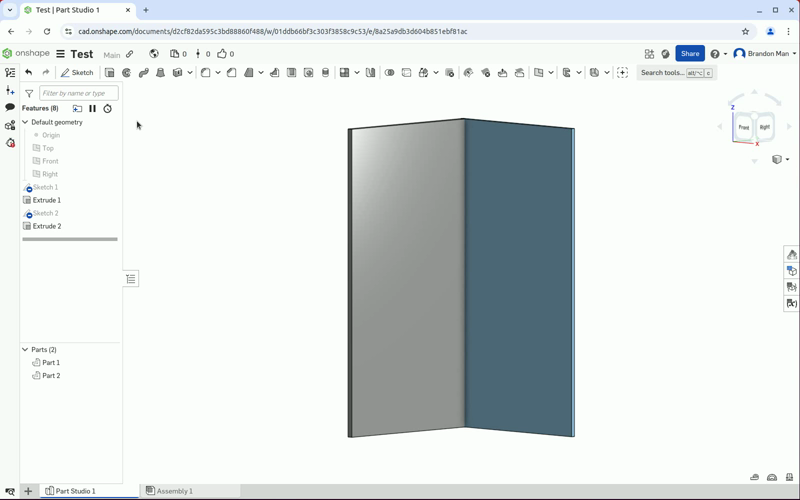
key(left, 3)
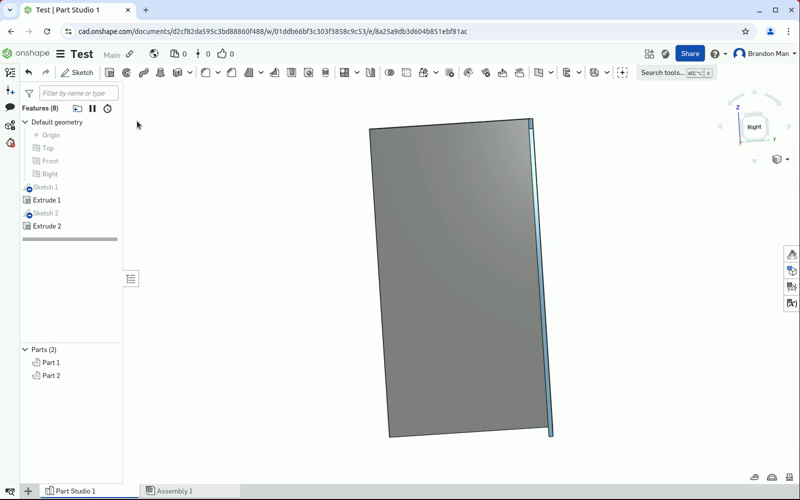
key(right, 3)
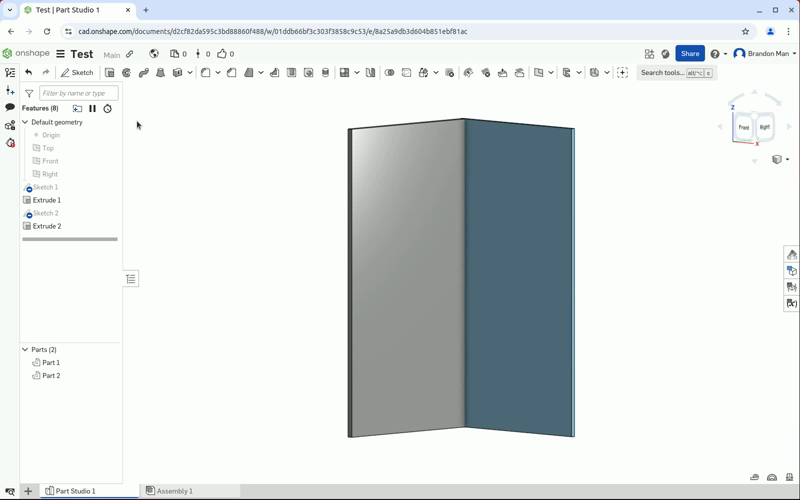
key(down, 3)
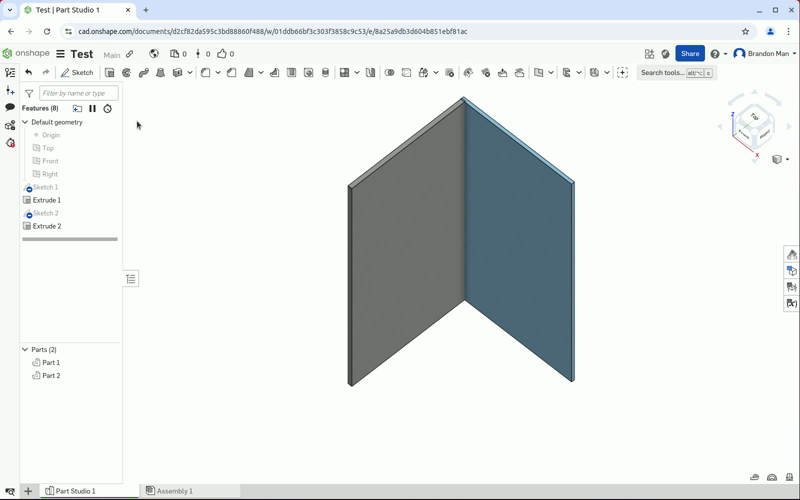
mouse_move(73, 189)
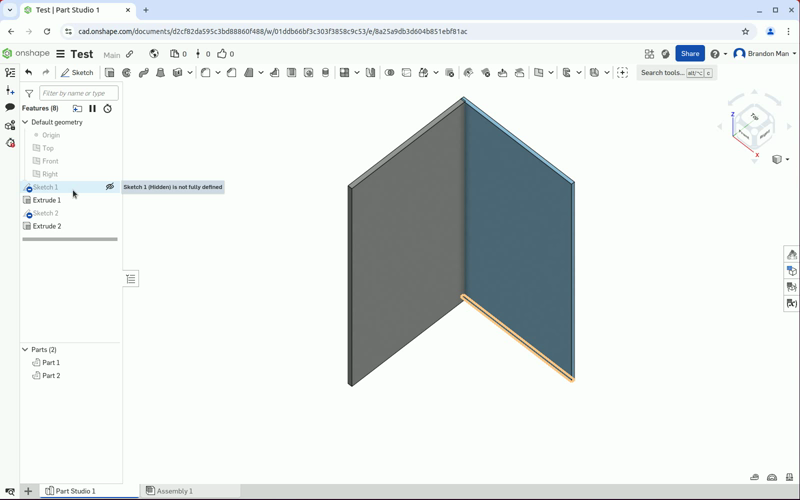
click(73, 189)